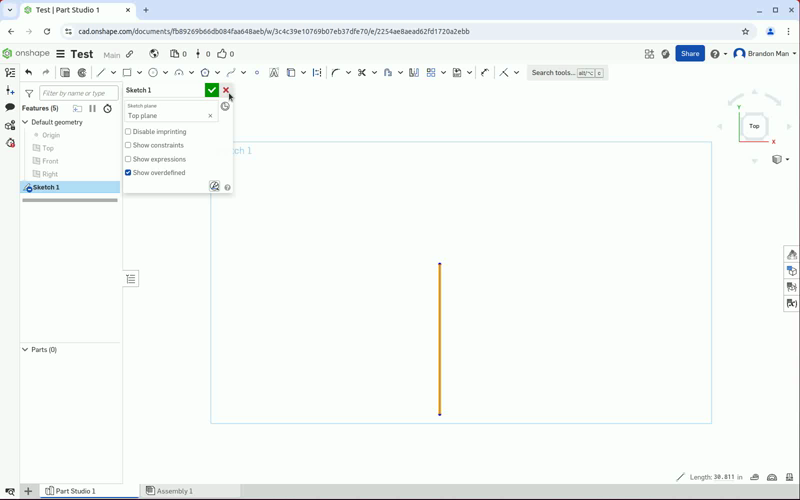
key(shift+h)
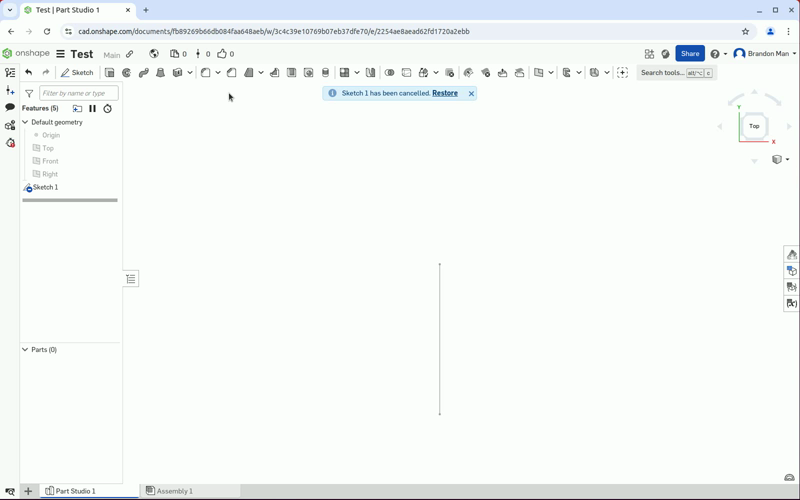
mouse_move(541, 75)
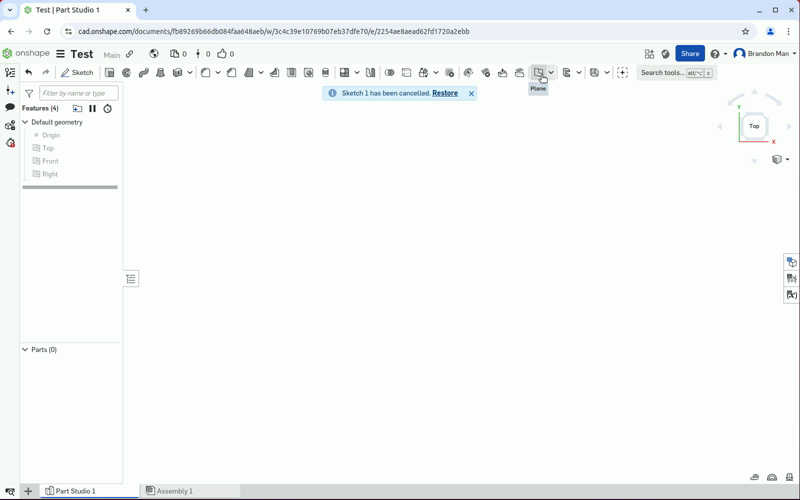
click(541, 75)
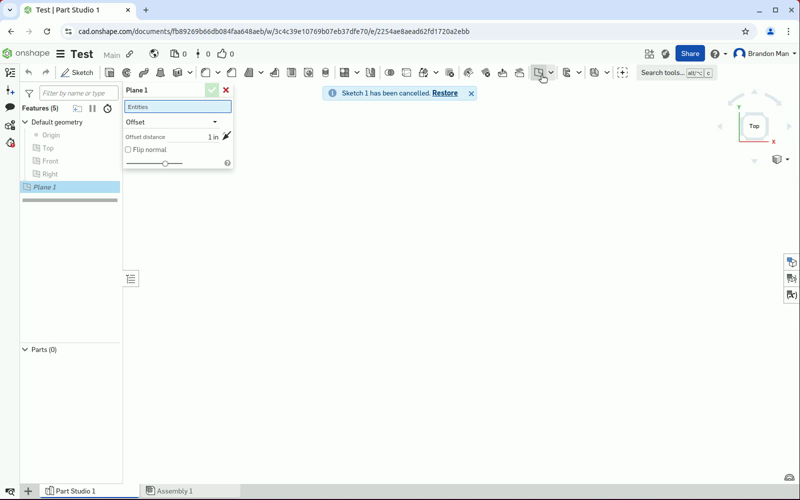
mouse_move(73, 150)
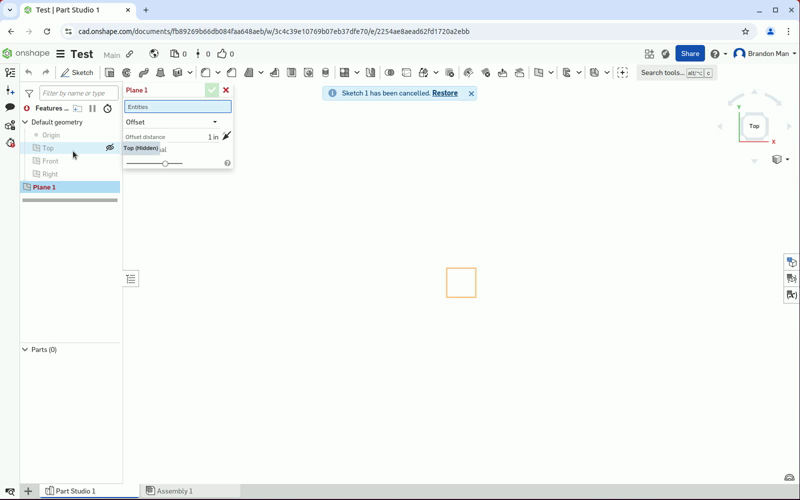
click(73, 150)
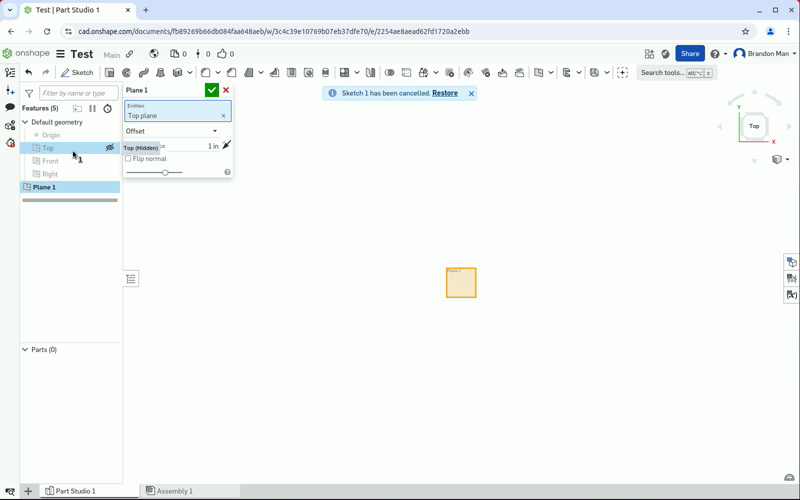
key(tab, 2)
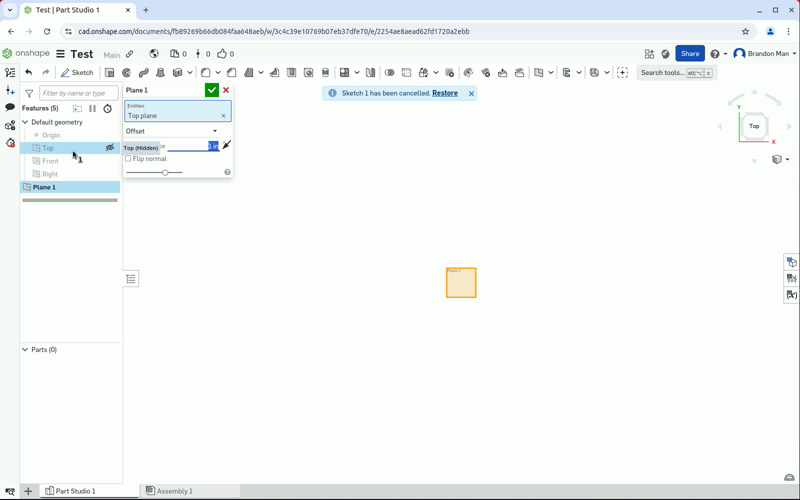
text(0.246)
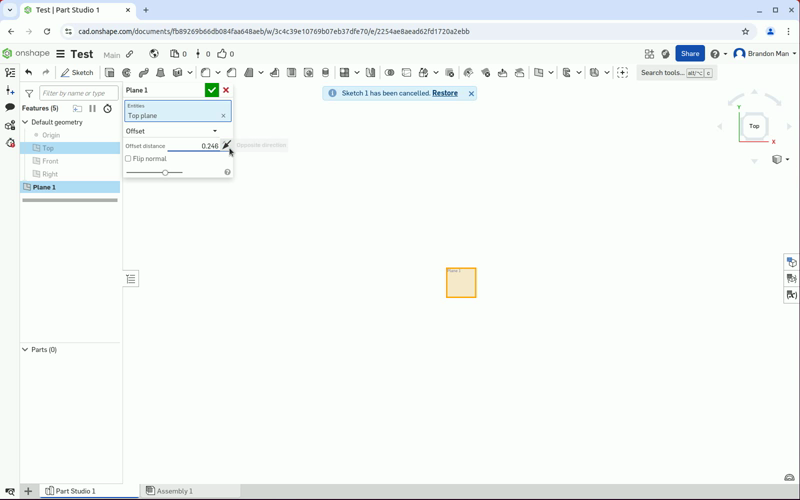
mouse_move(229, 147)
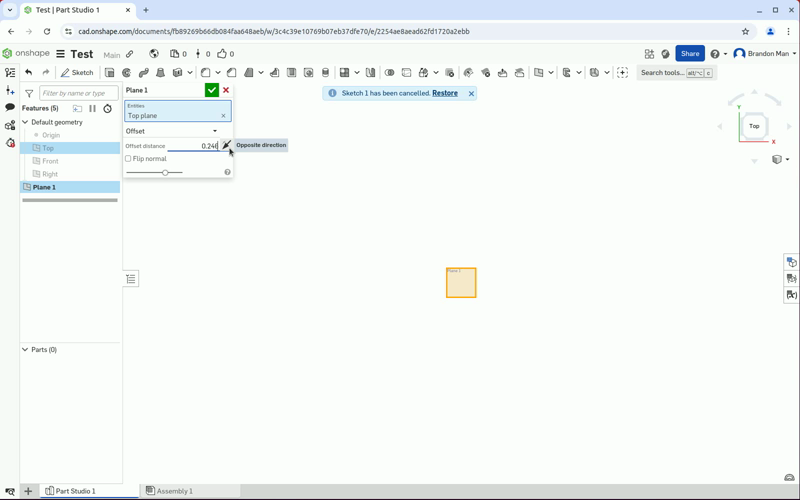
click(229, 147)
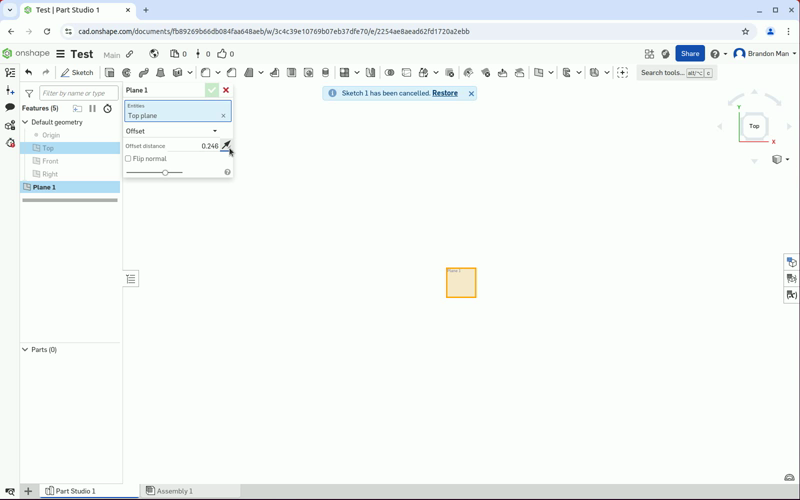
key(enter, 2)
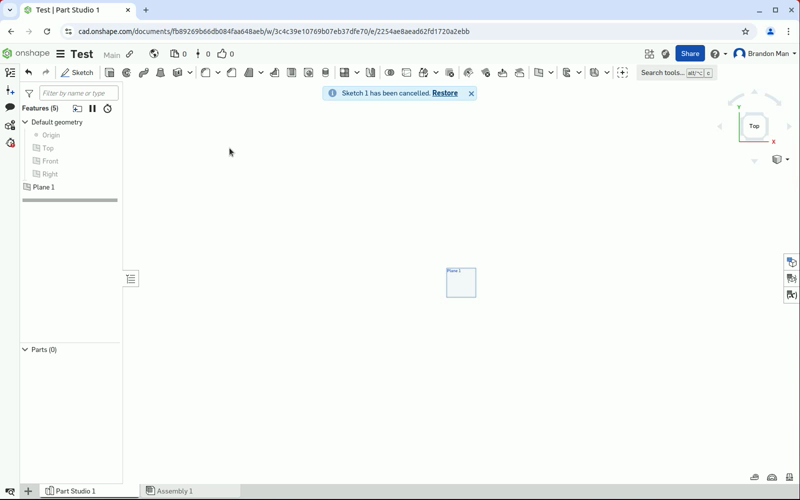
key(shift+s)
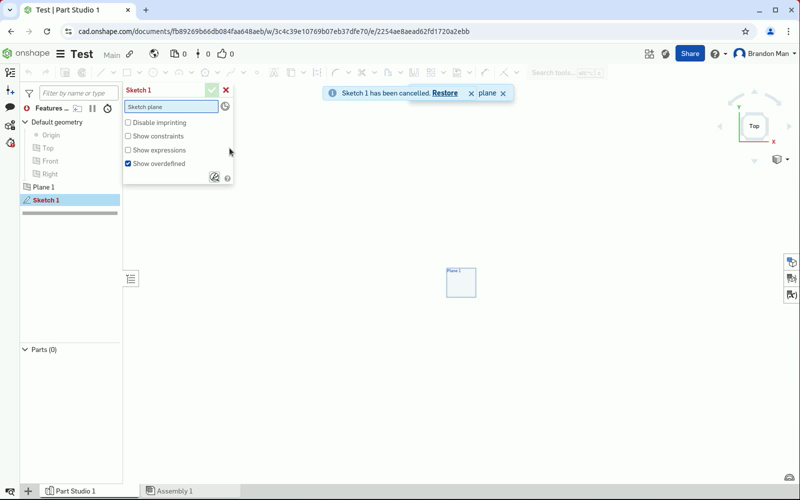
mouse_move(73, 189)
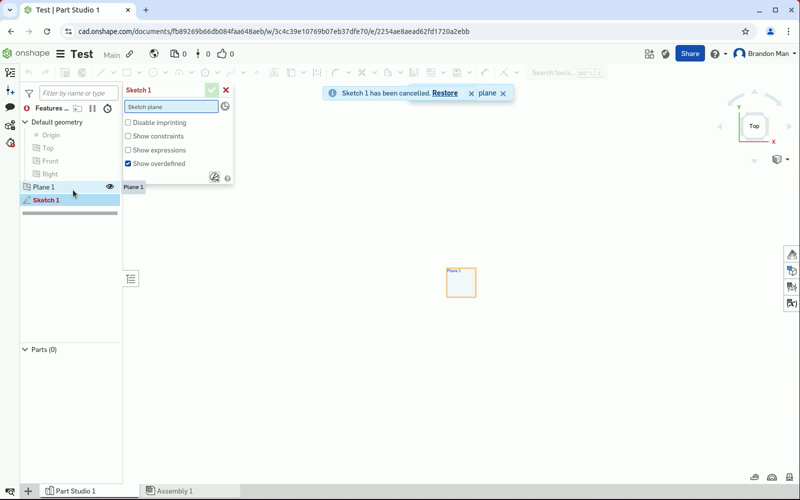
click(73, 189)
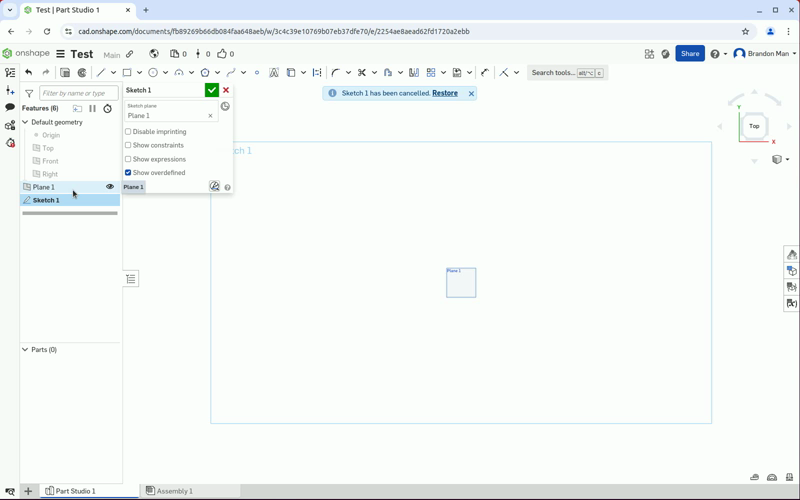
mouse_move(73, 352)
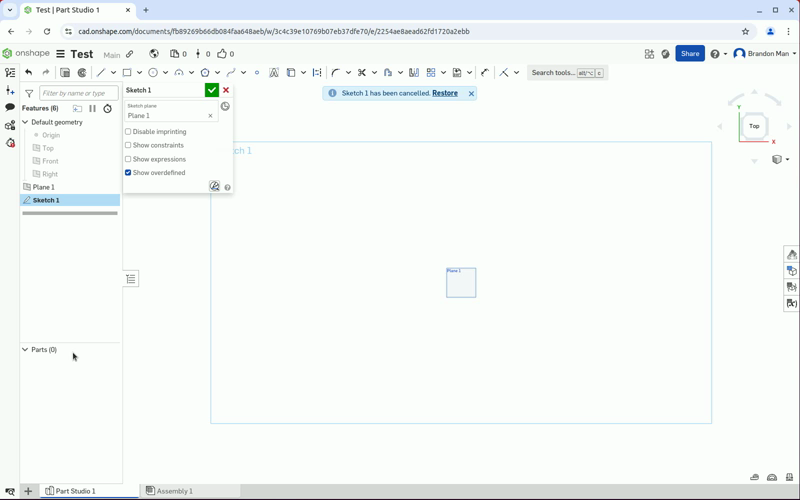
key(y)
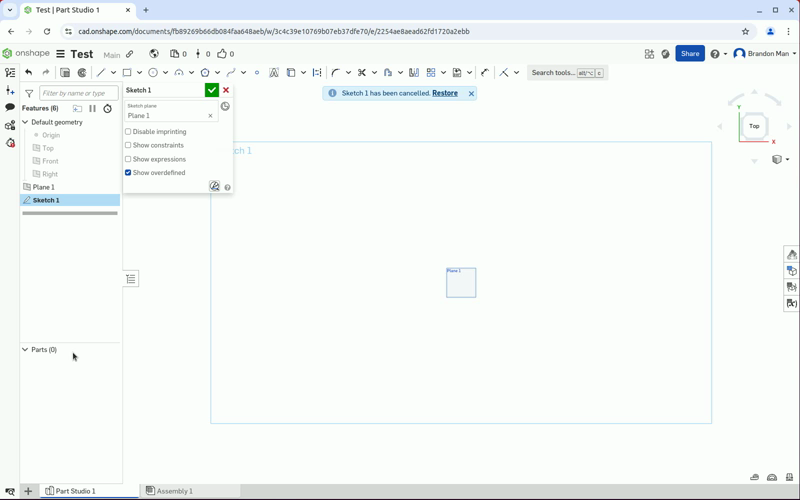
key(l)
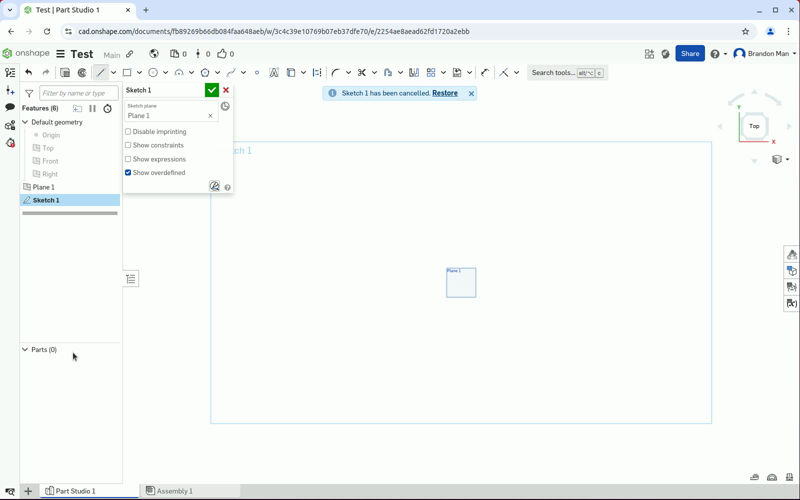
key_down(shift)
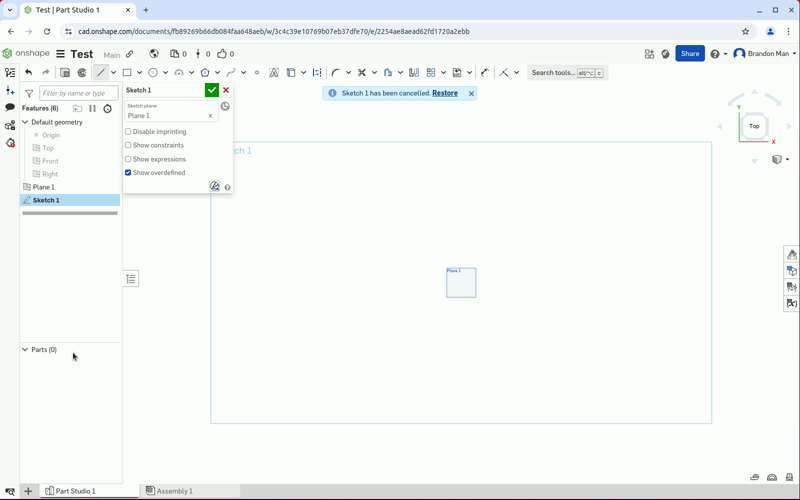
mouse_move(454, 276)
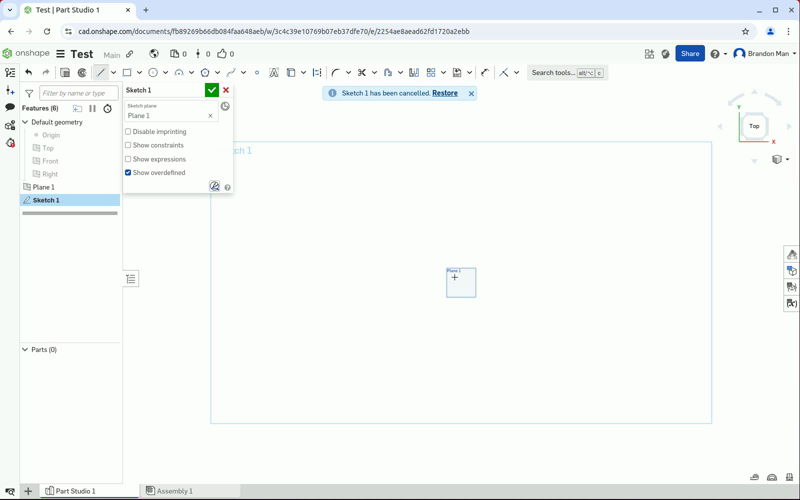
click(454, 276)
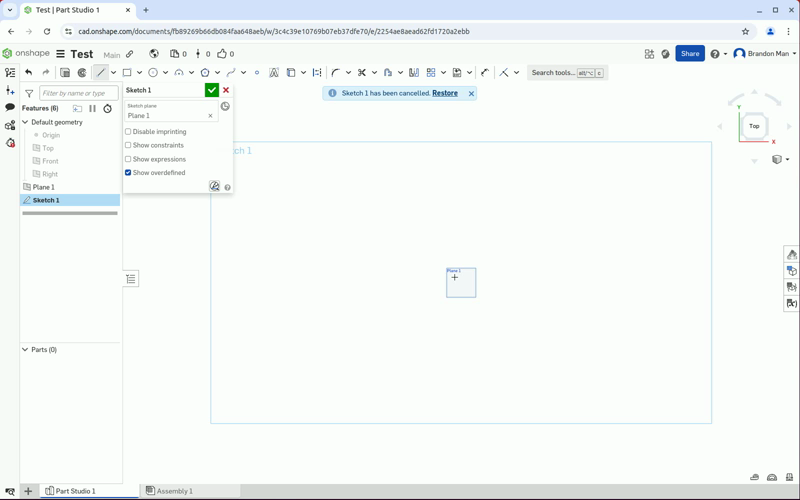
key_up(shift)
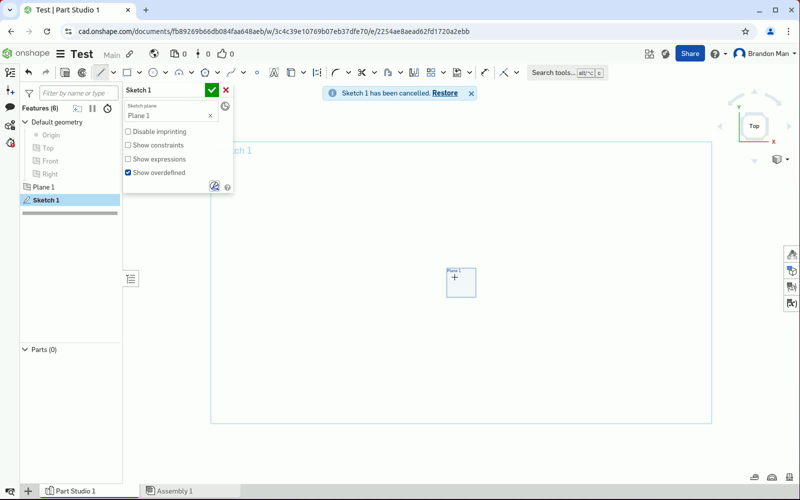
key_down(shift)
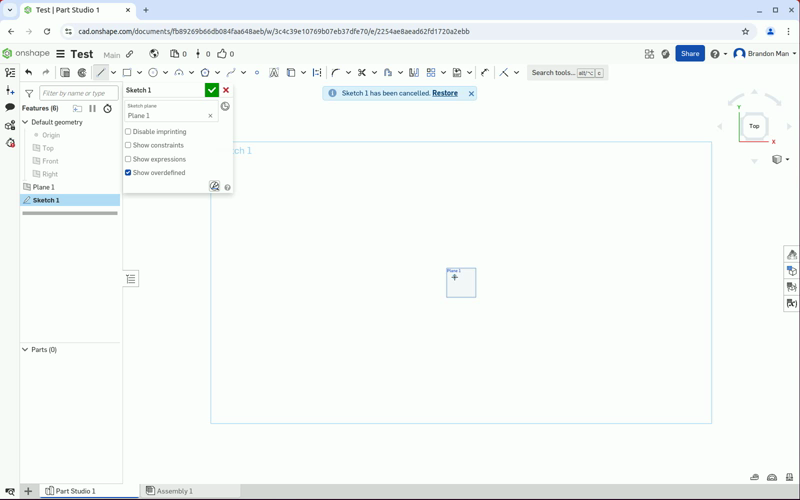
mouse_move(484, 276)
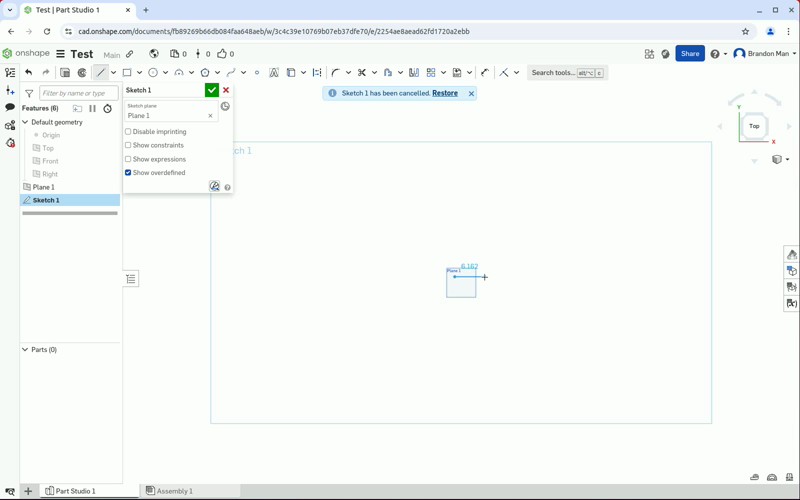
mouse_move(461, 276)
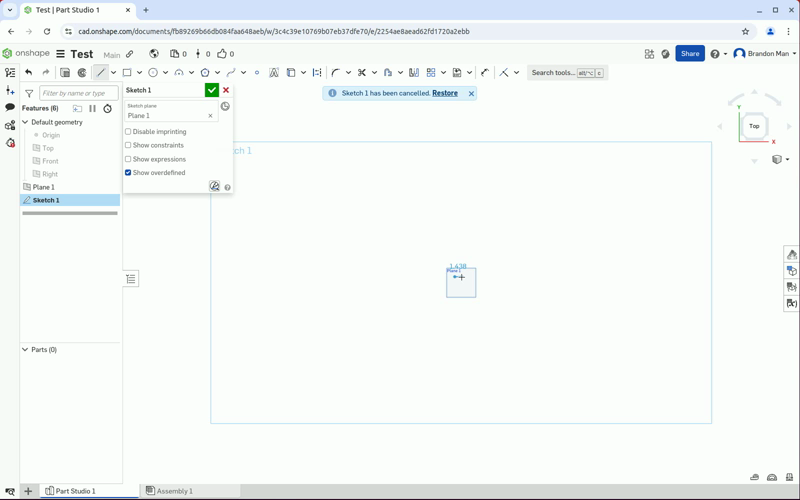
scroll(6)
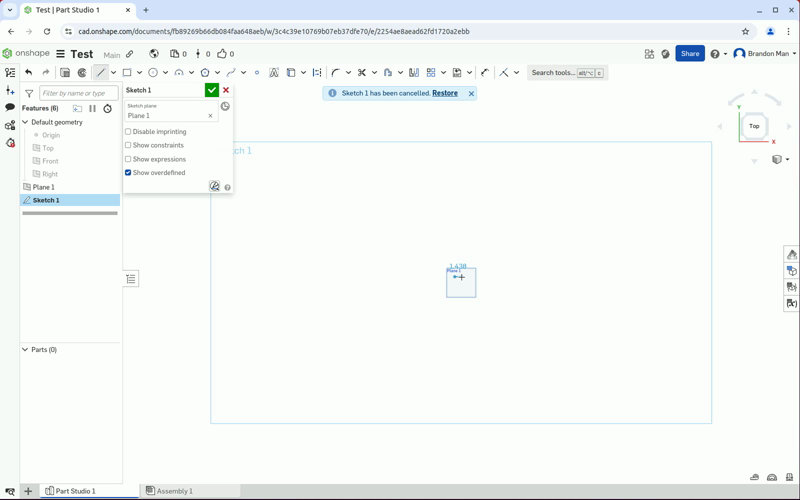
scroll(6)
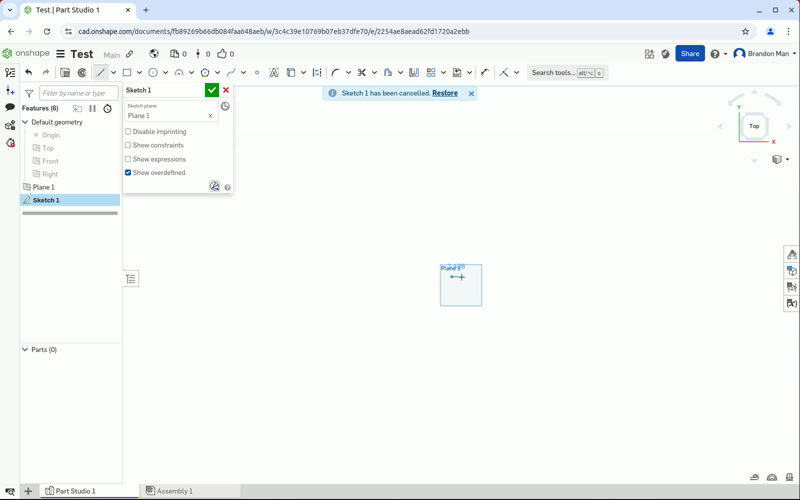
scroll(6)
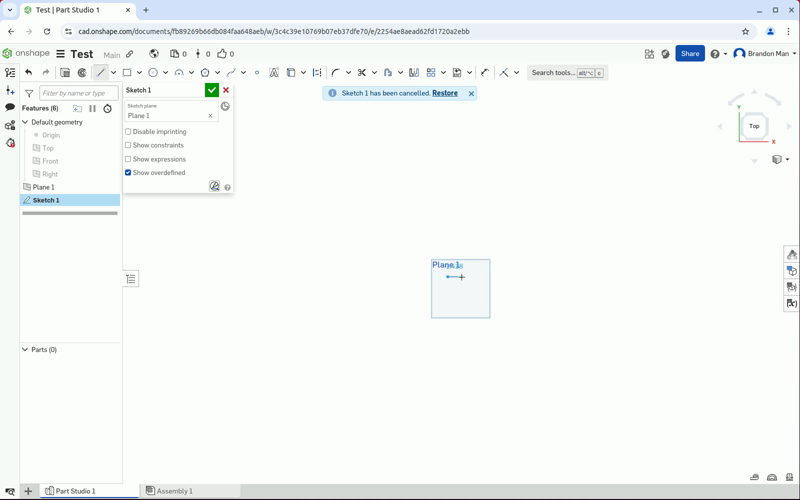
scroll(6)
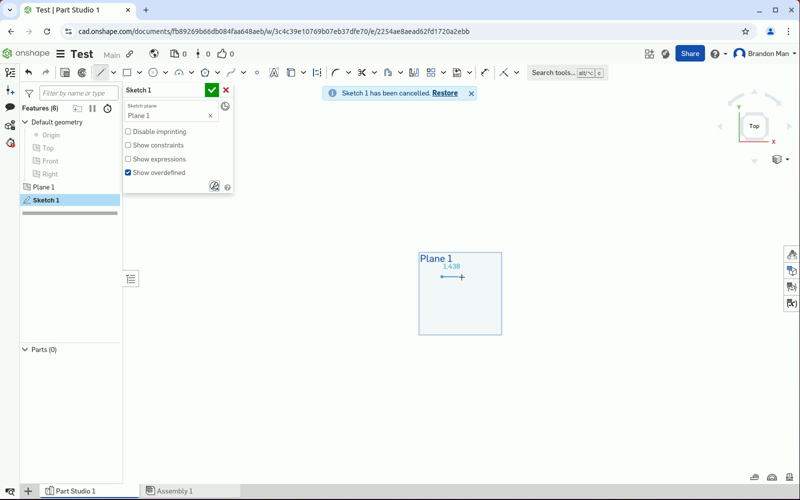
scroll(6)
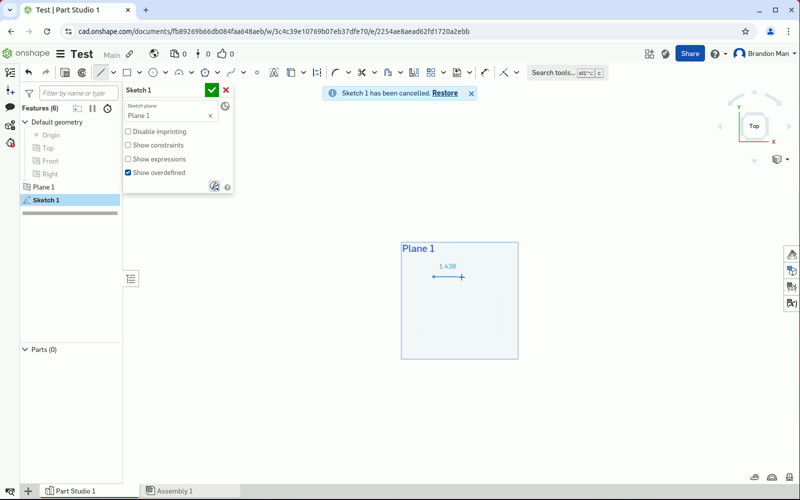
scroll(6)
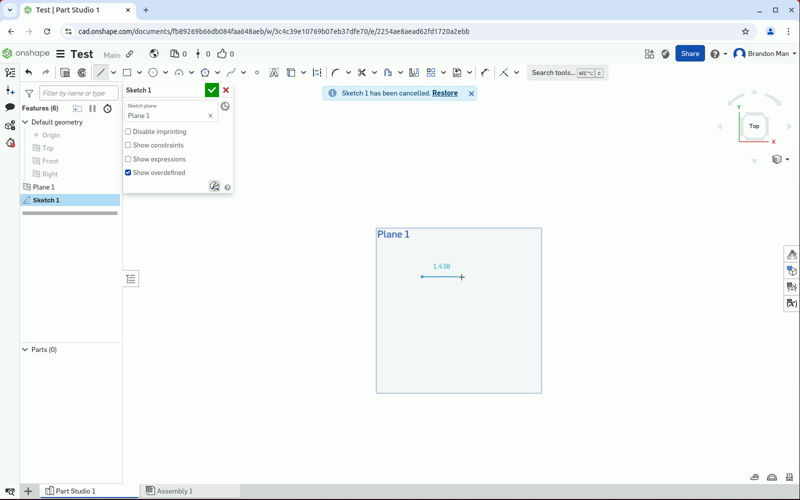
scroll(6)
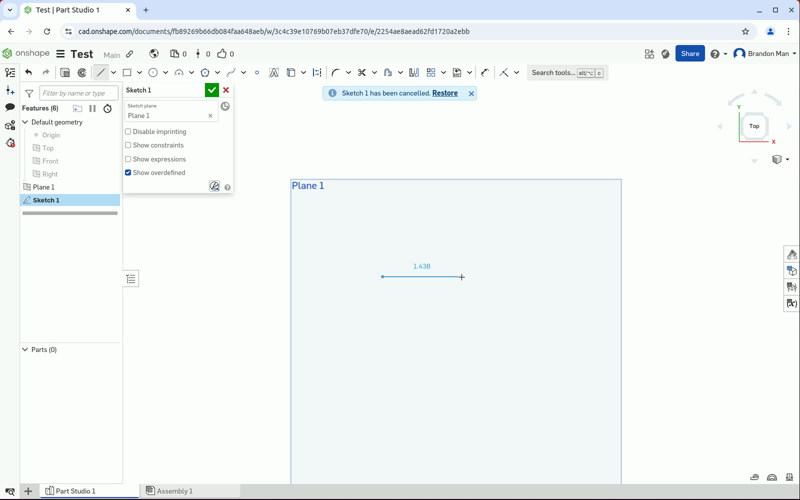
click(461, 276)
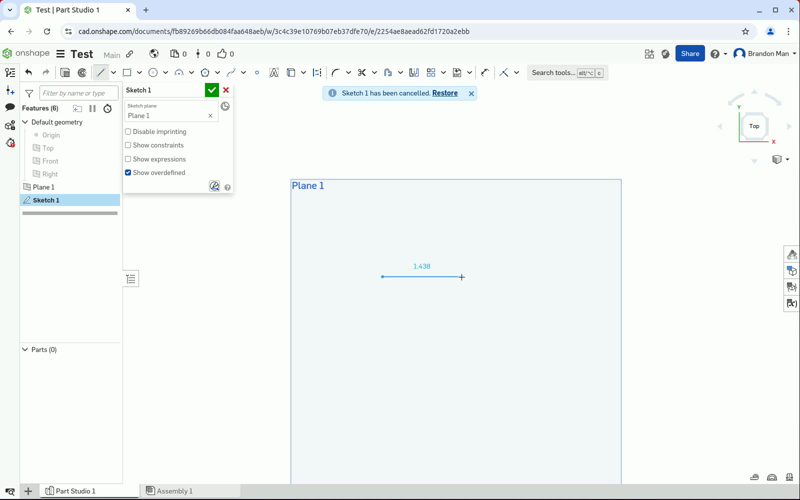
scroll(-6)
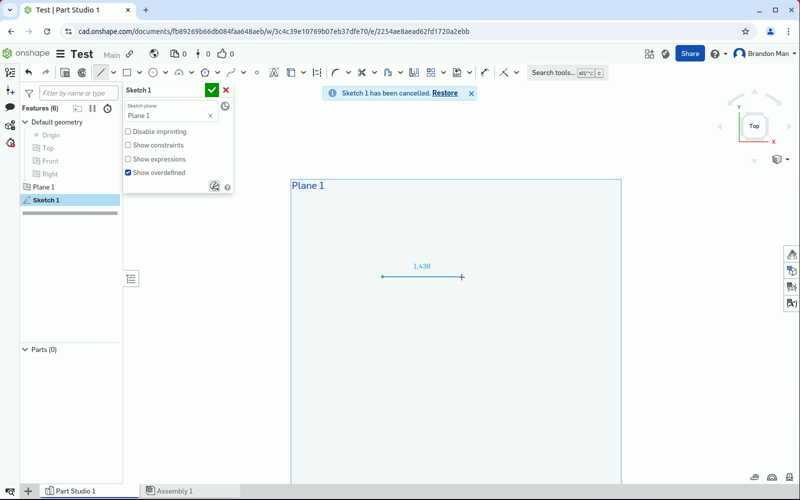
scroll(-6)
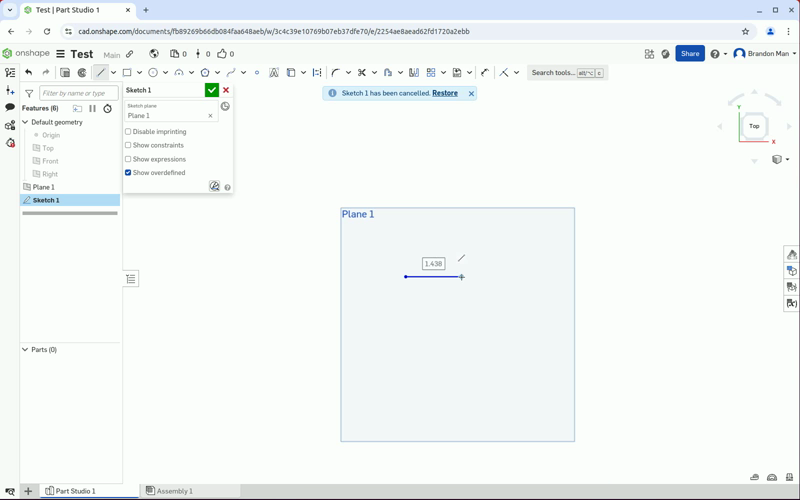
scroll(-6)
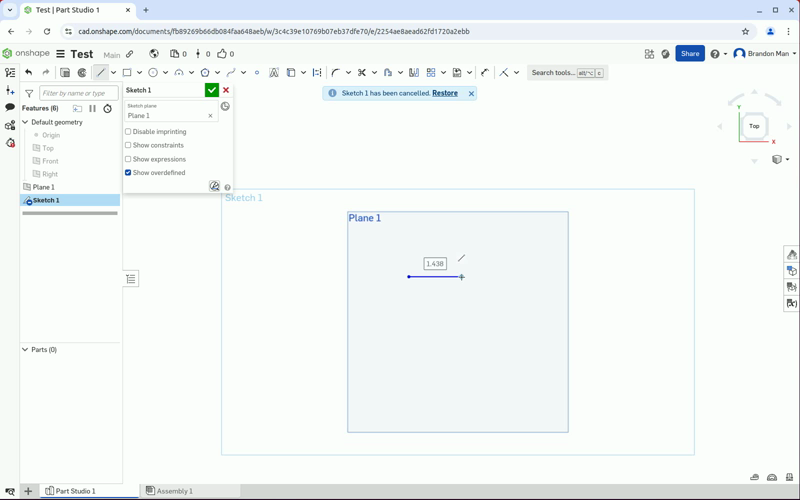
scroll(-6)
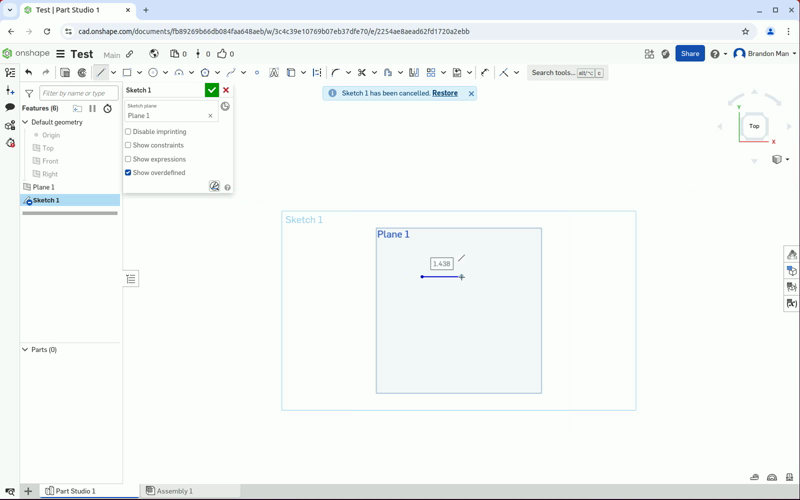
scroll(-6)
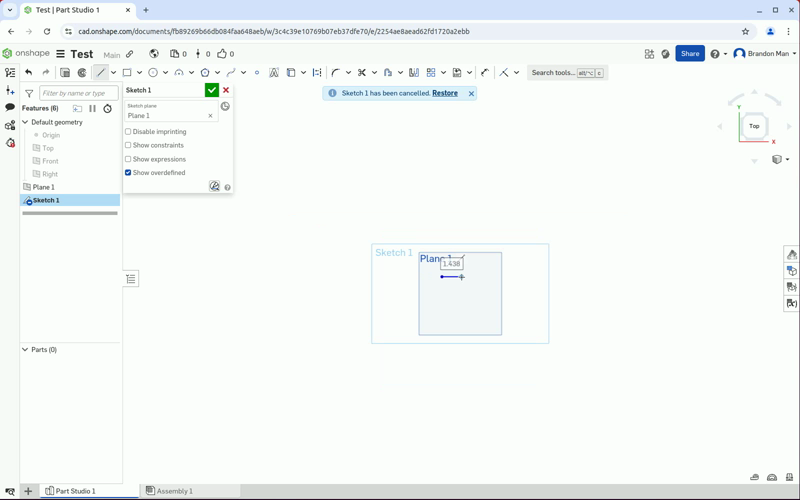
scroll(-6)
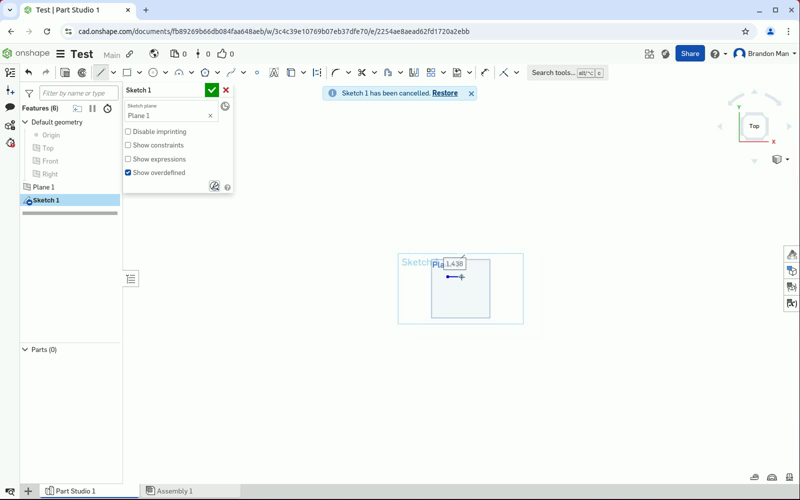
scroll(-6)
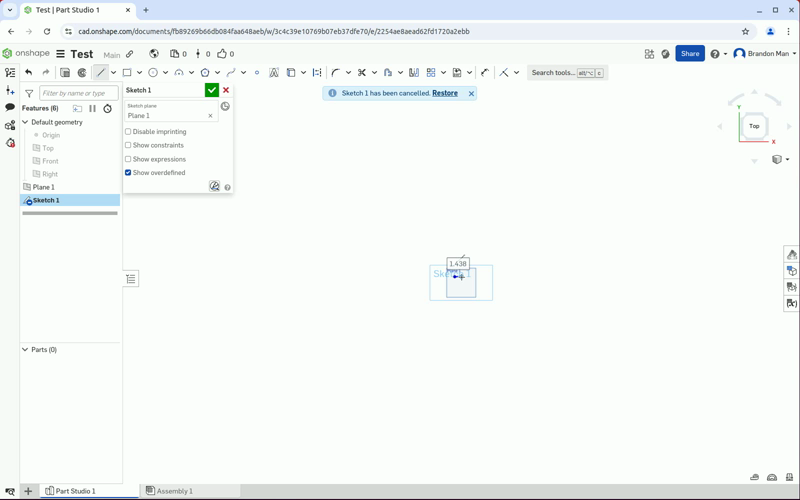
key_up(shift)
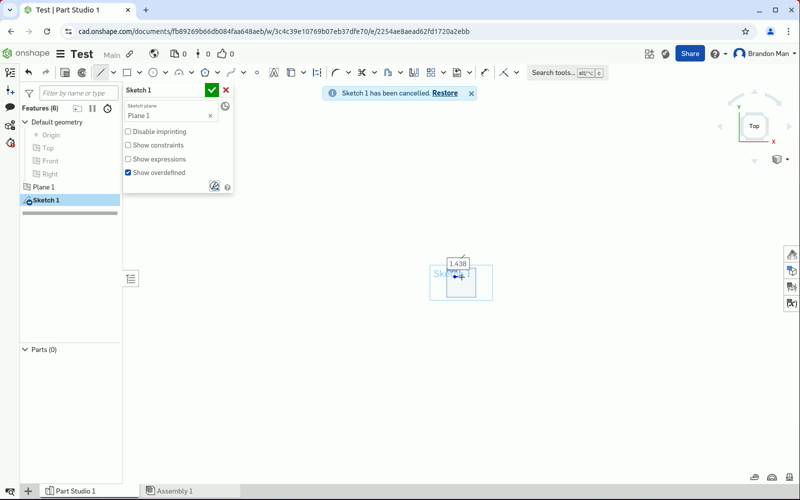
key_down(shift)
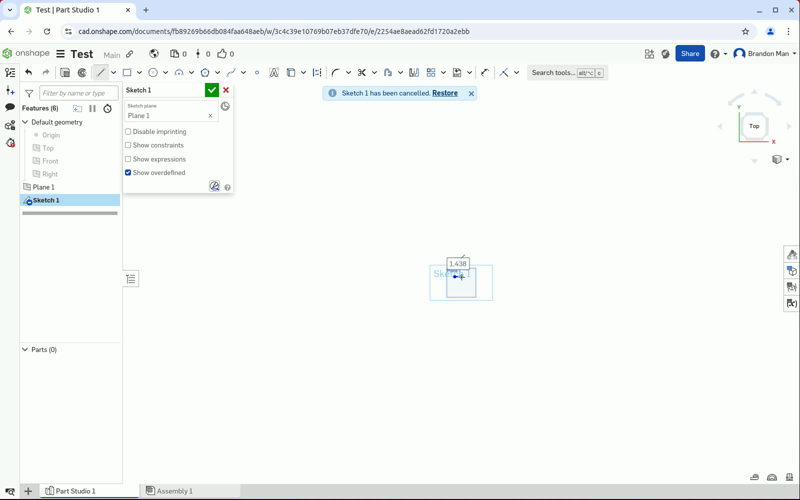
mouse_move(492, 276)
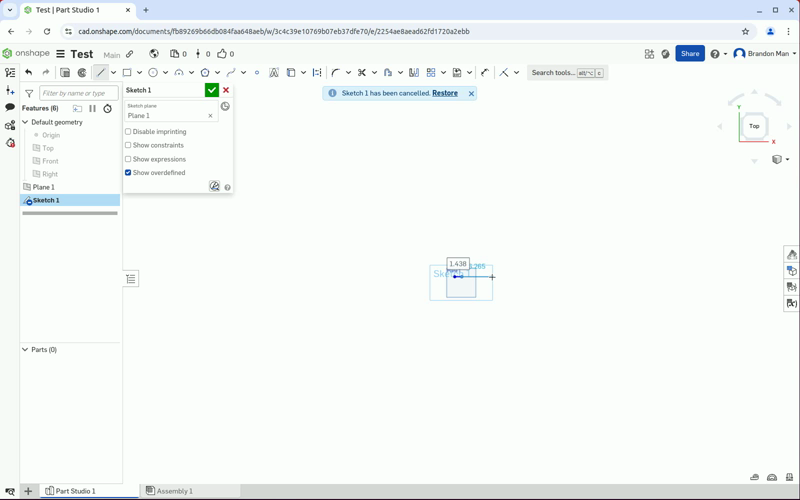
mouse_move(461, 267)
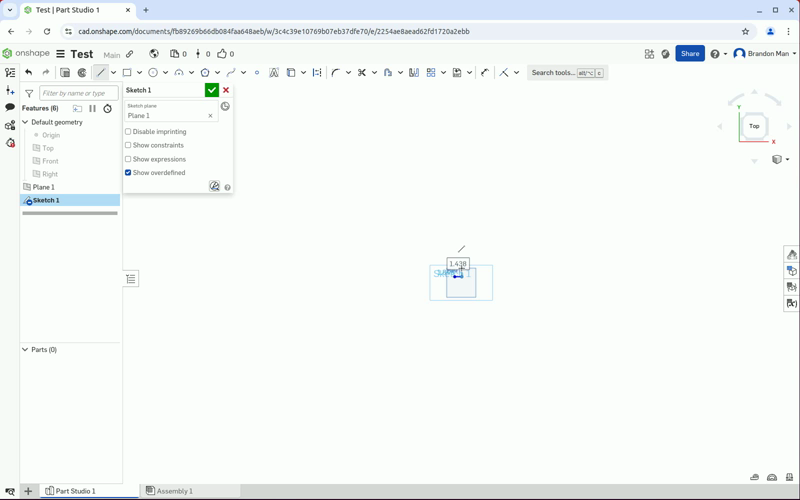
click(461, 267)
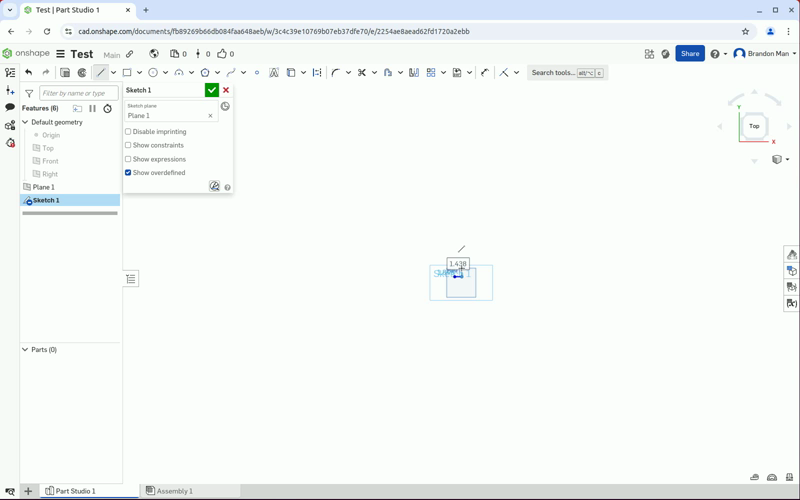
key_up(shift)
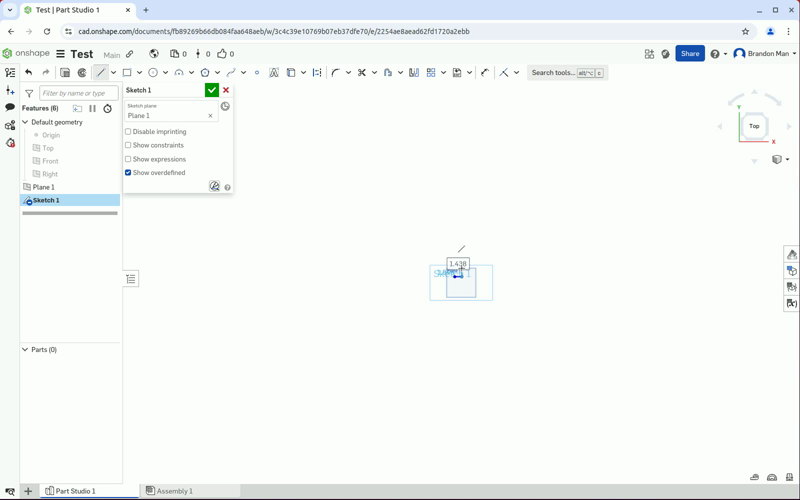
key_down(shift)
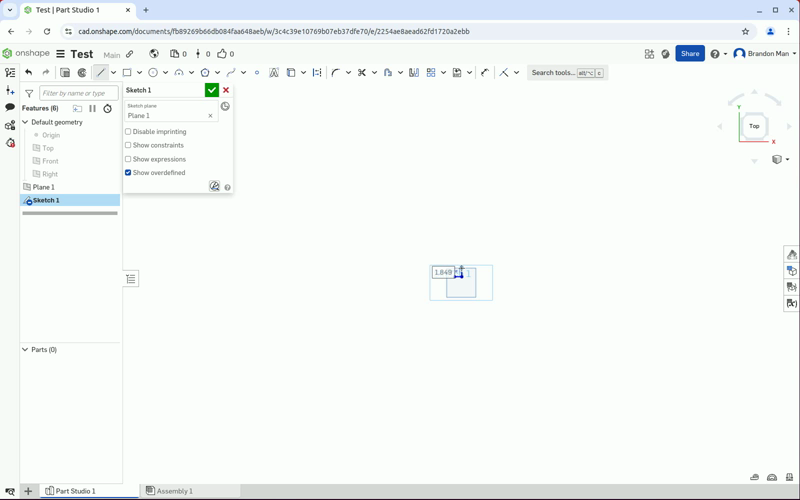
mouse_move(492, 267)
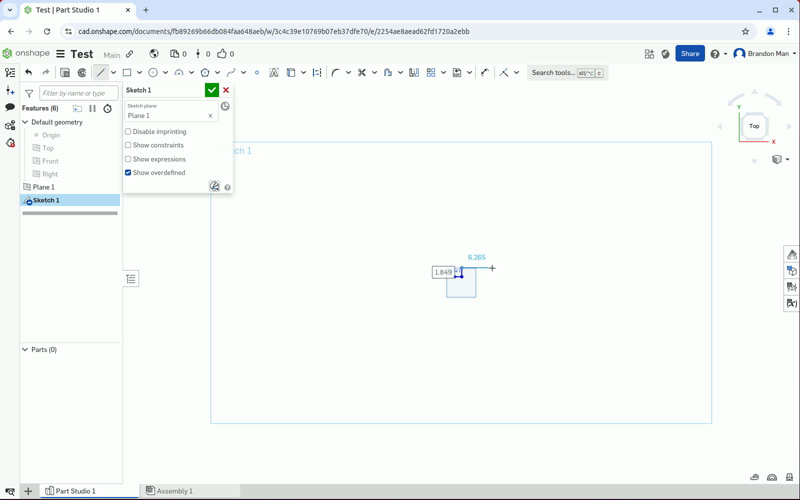
mouse_move(454, 267)
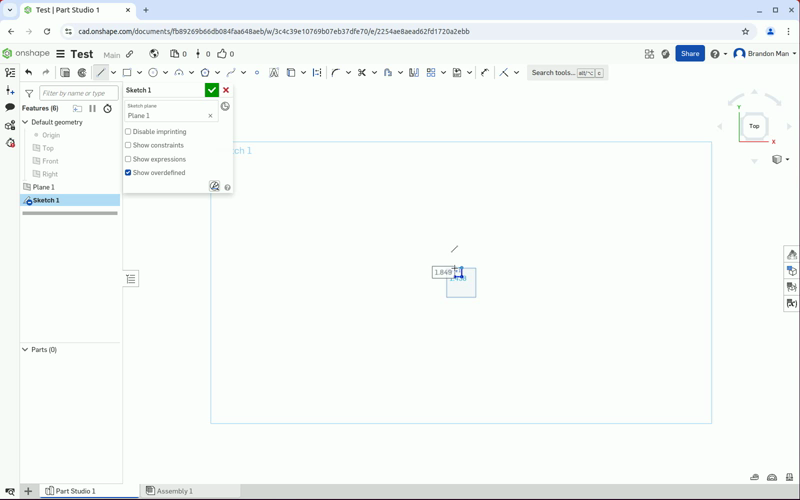
scroll(6)
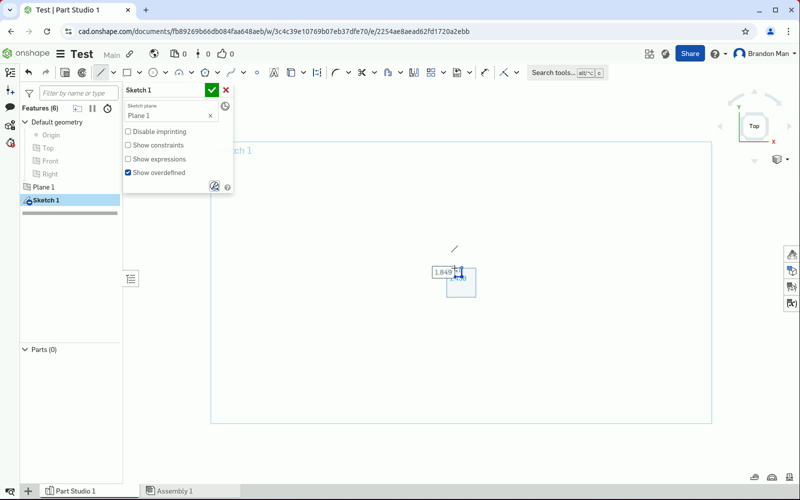
scroll(6)
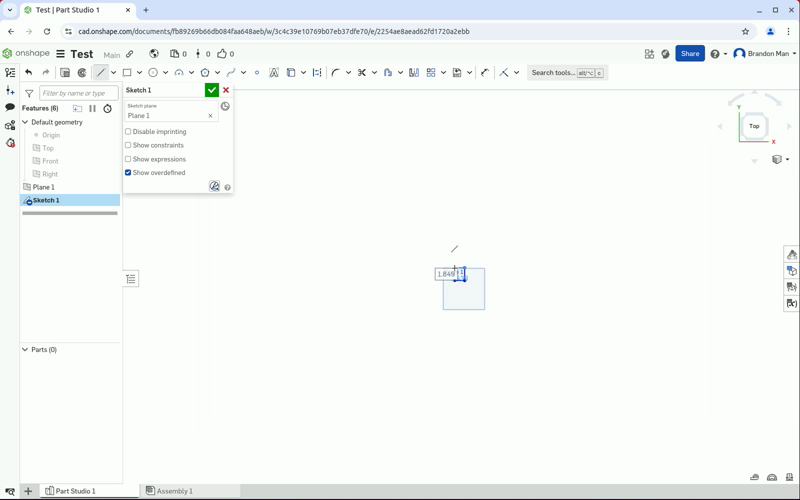
scroll(6)
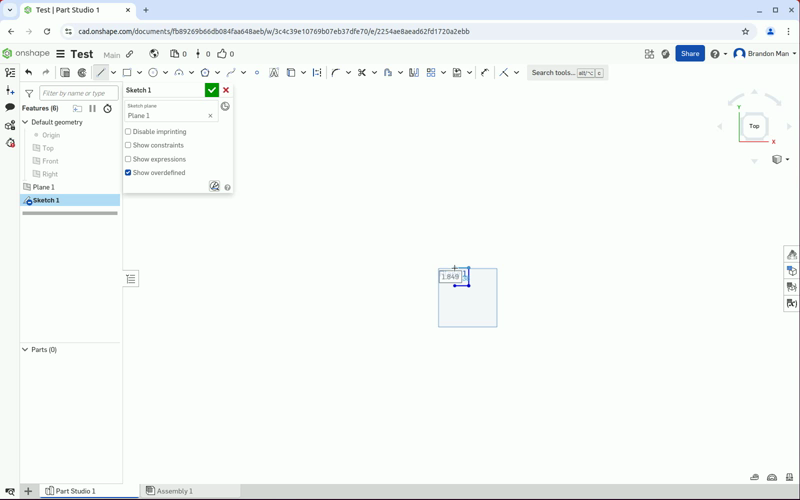
scroll(6)
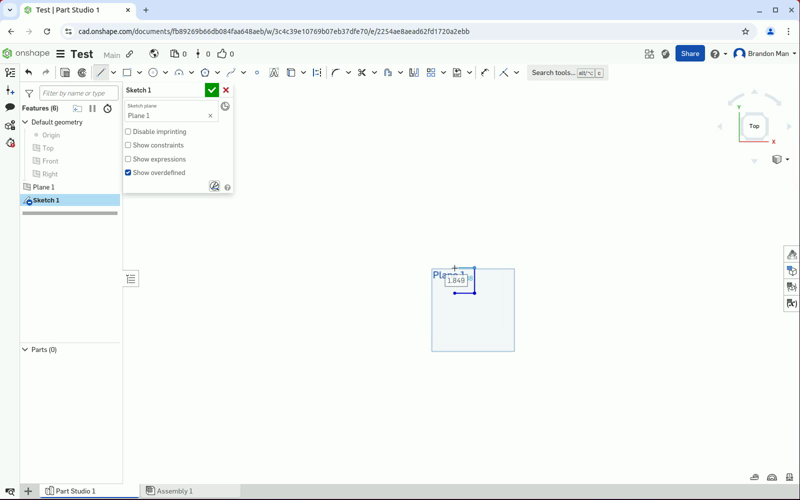
scroll(6)
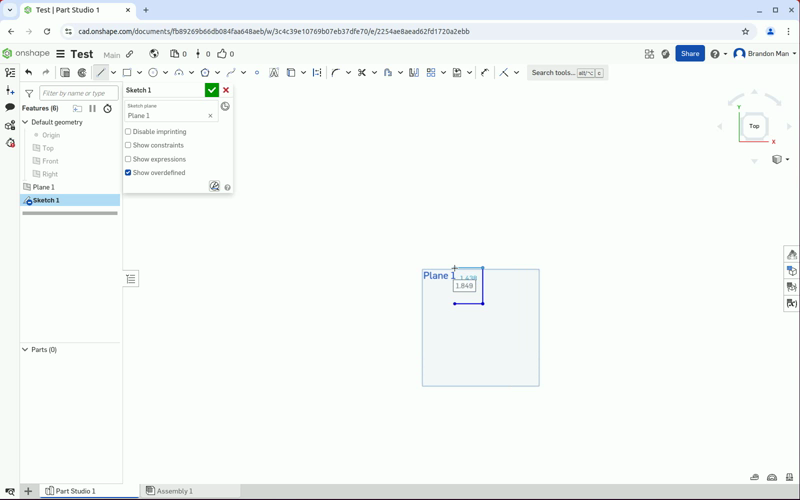
scroll(6)
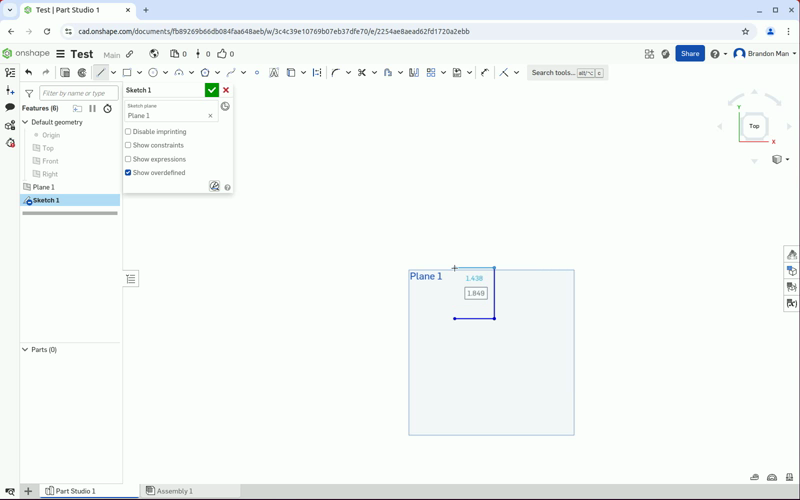
scroll(6)
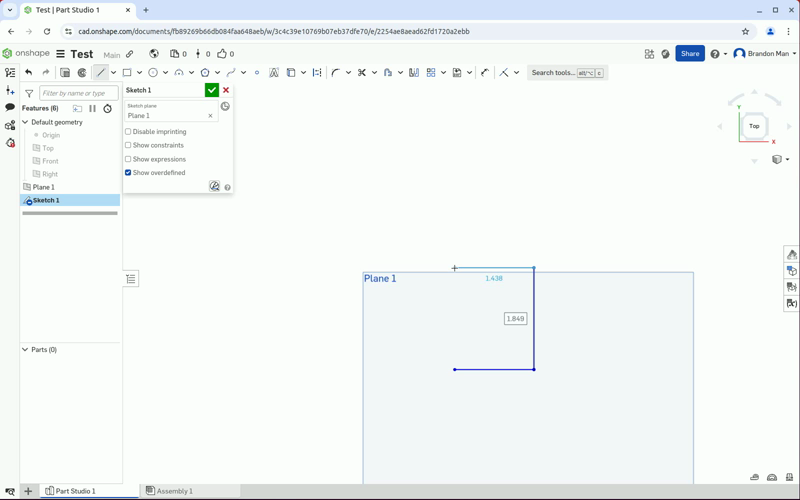
click(454, 267)
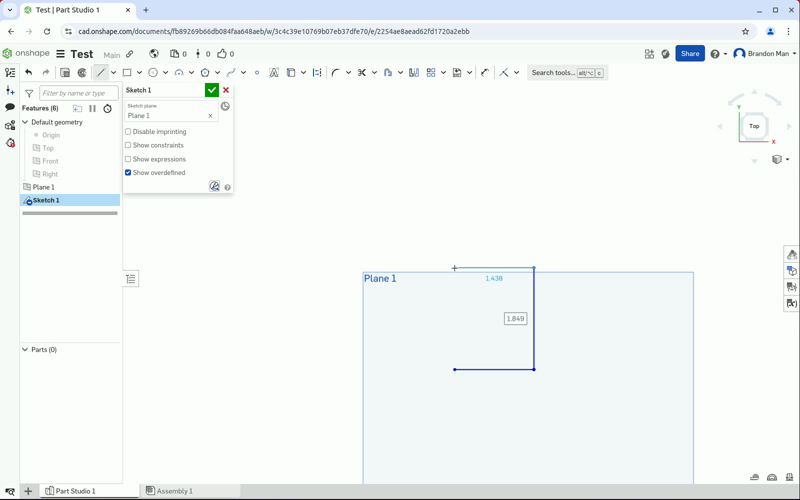
scroll(-6)
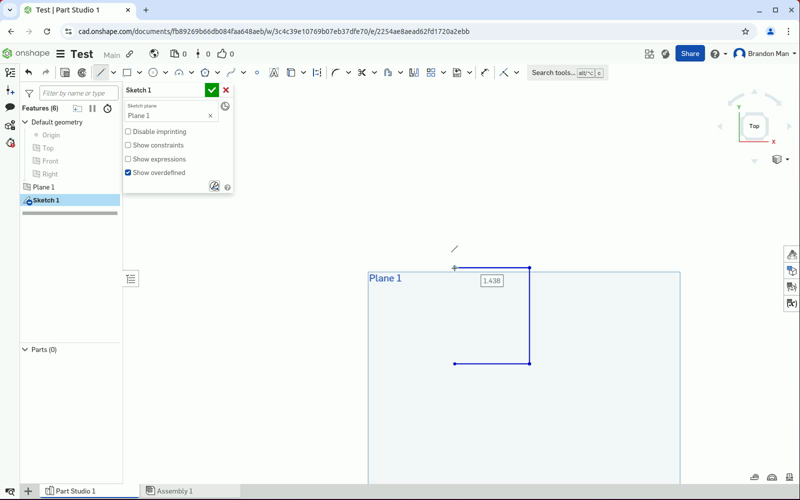
scroll(-6)
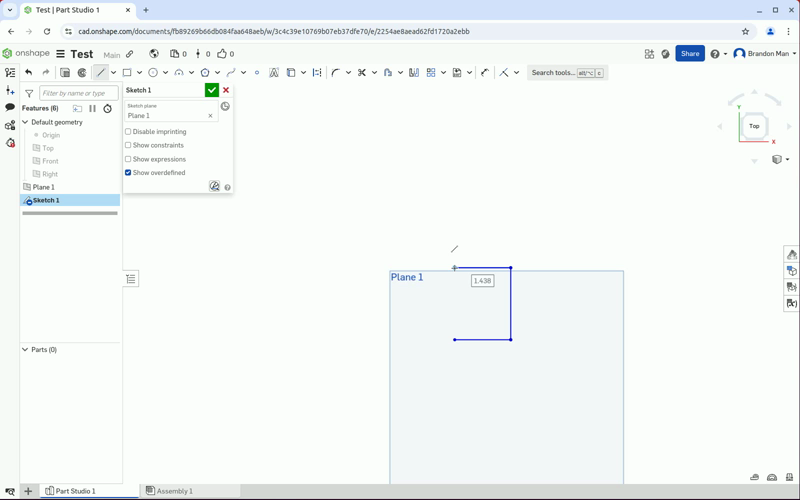
scroll(-6)
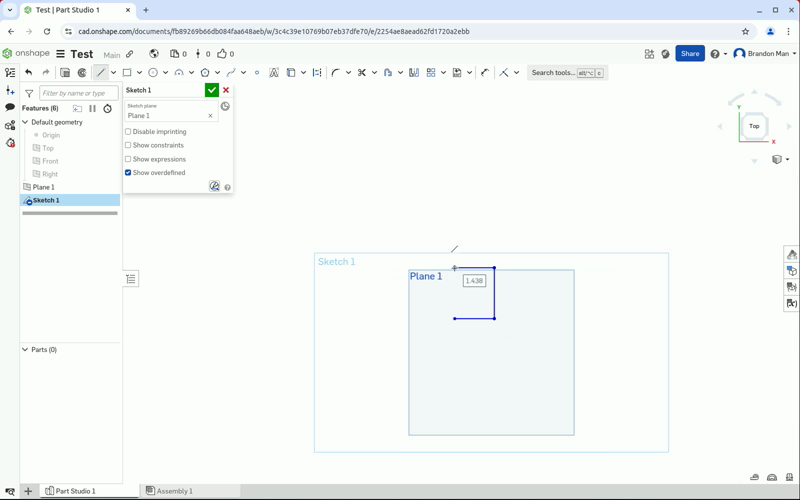
scroll(-6)
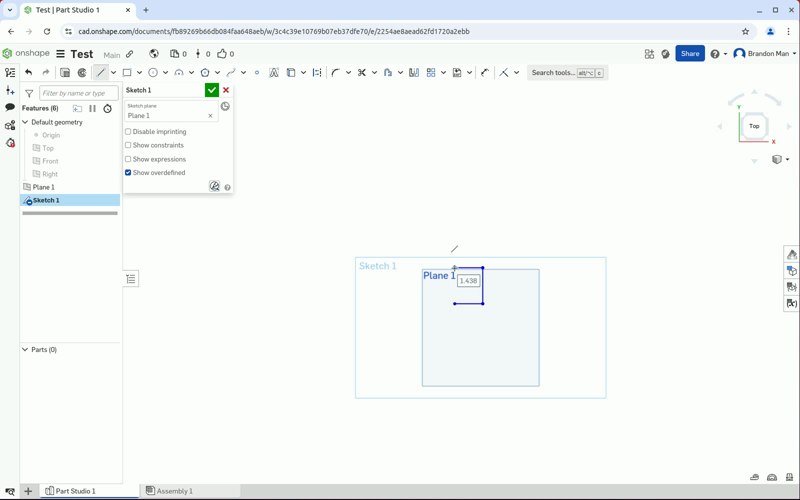
scroll(-6)
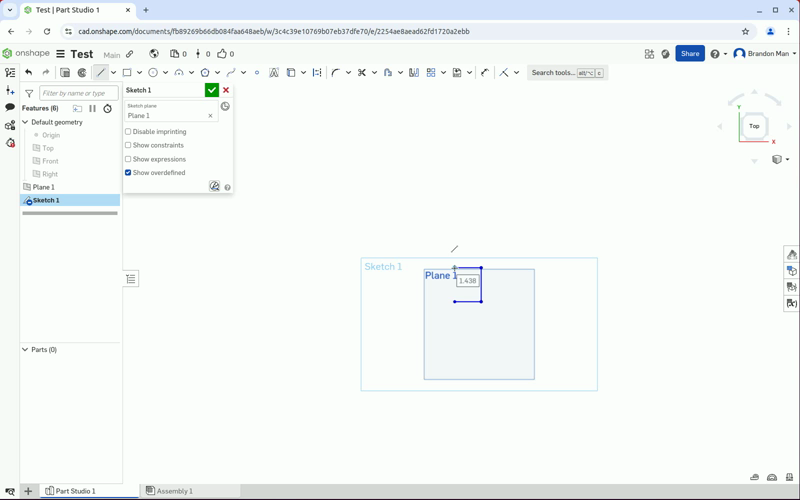
scroll(-6)
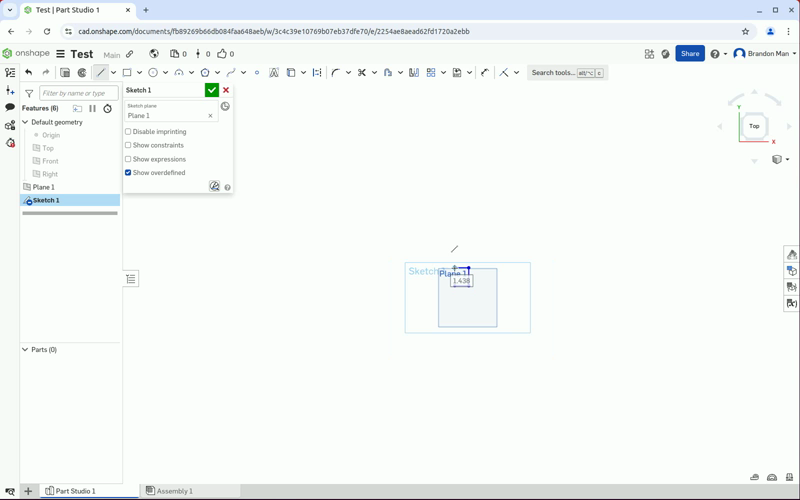
scroll(-6)
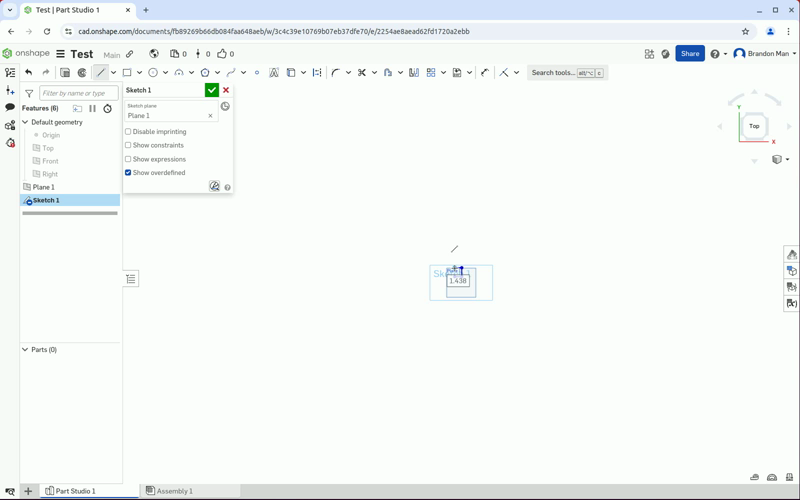
key_up(shift)
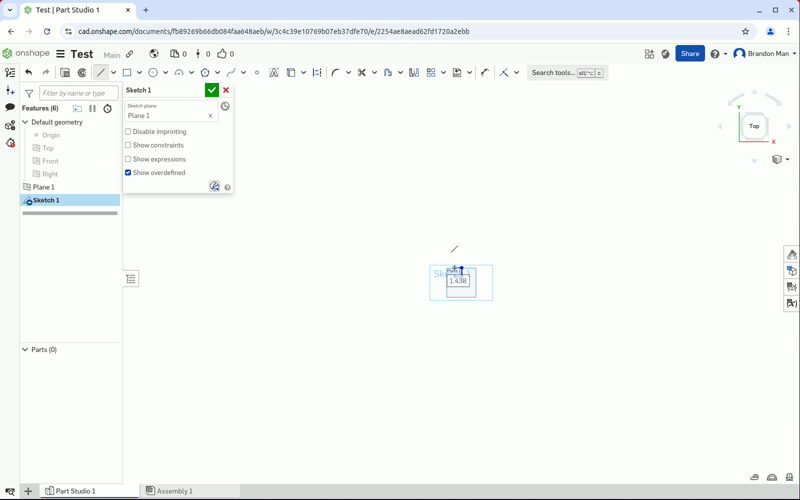
mouse_move(484, 267)
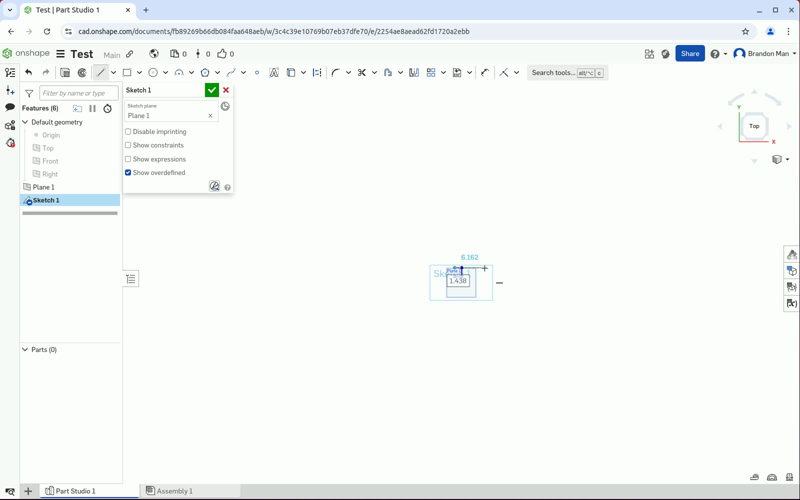
key_down(shift)
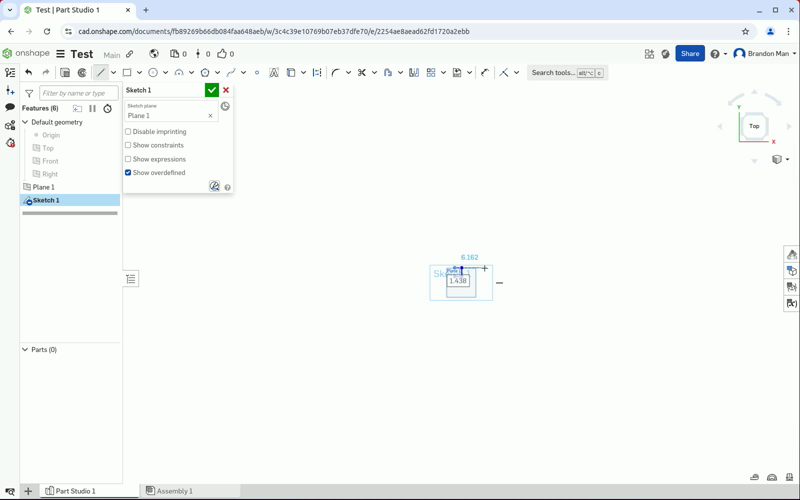
mouse_move(454, 276)
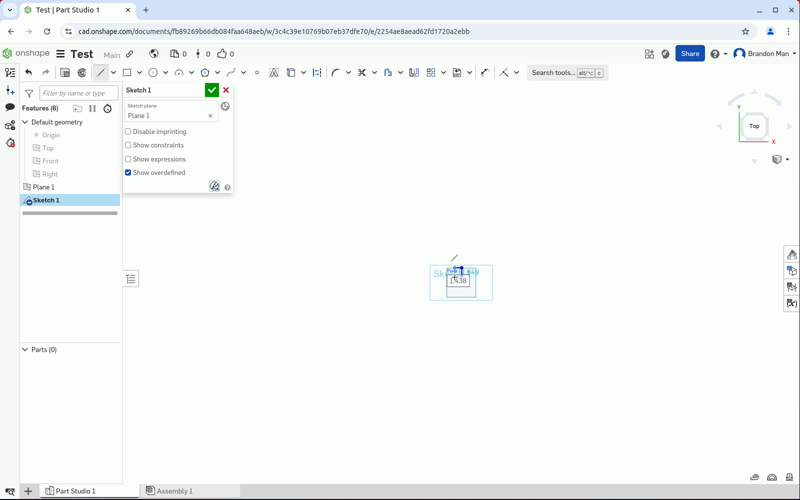
key_up(shift)
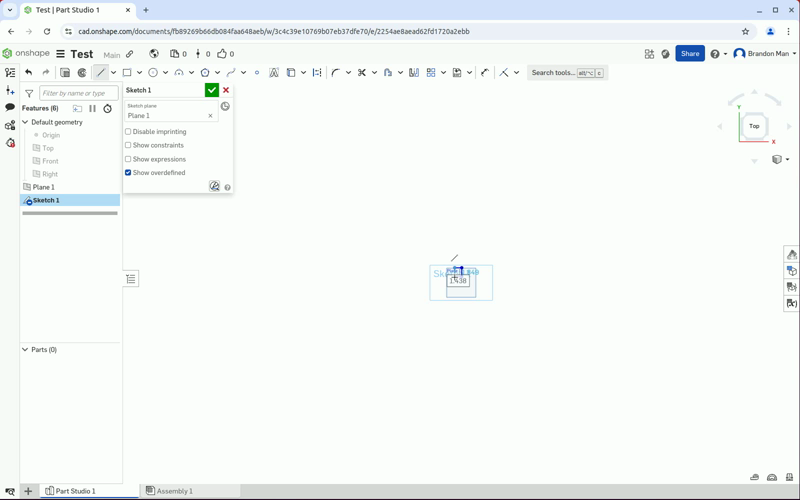
click(454, 276)
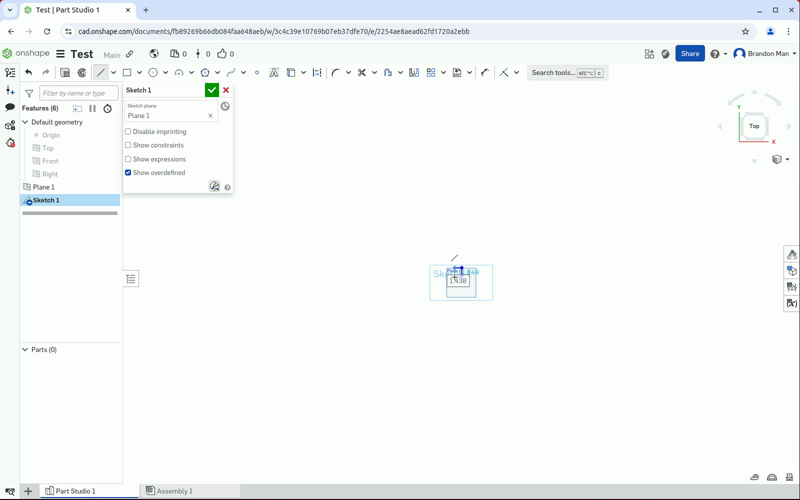
key(esc)
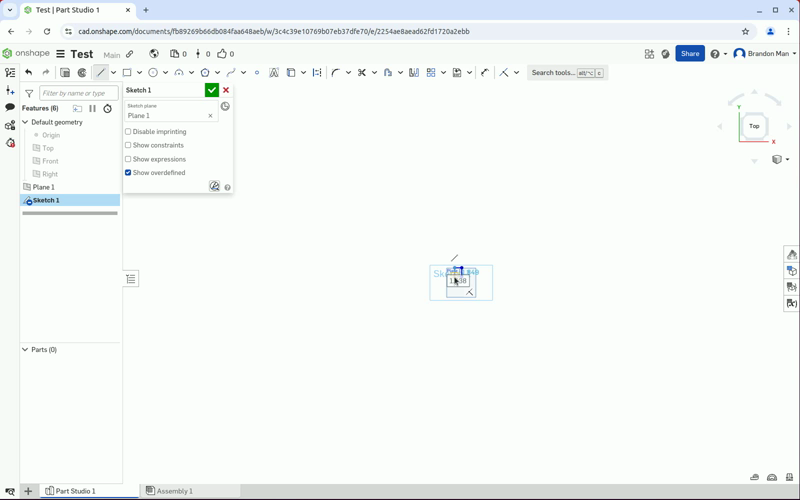
mouse_move(460, 268)
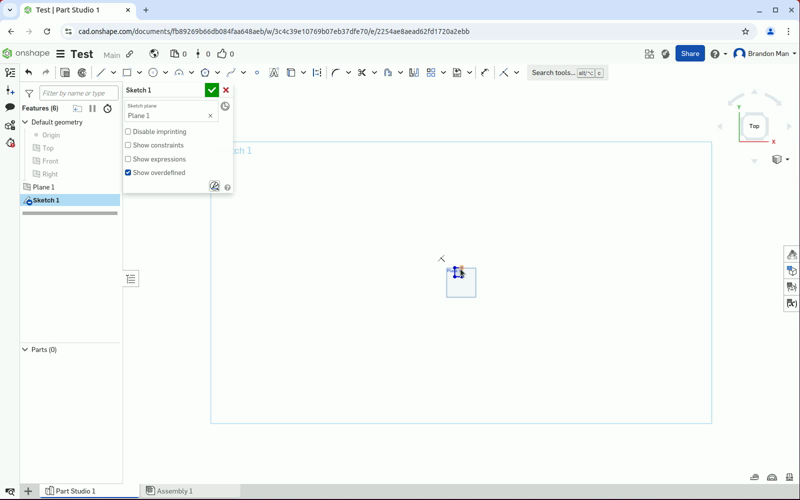
scroll(6)
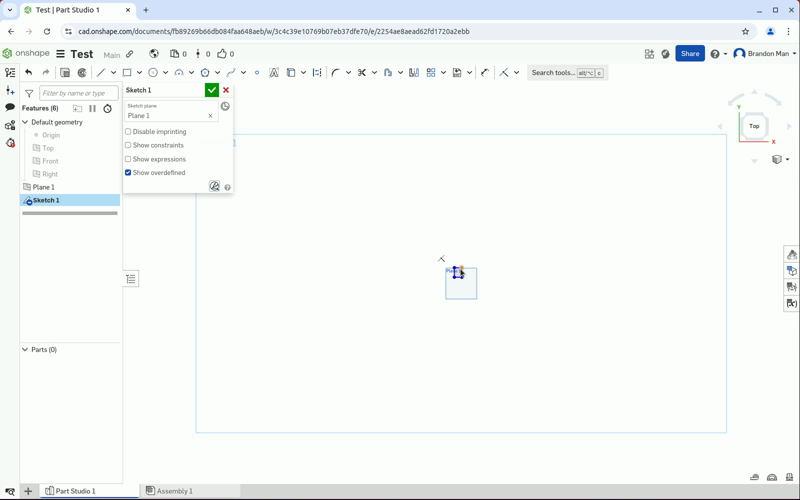
scroll(6)
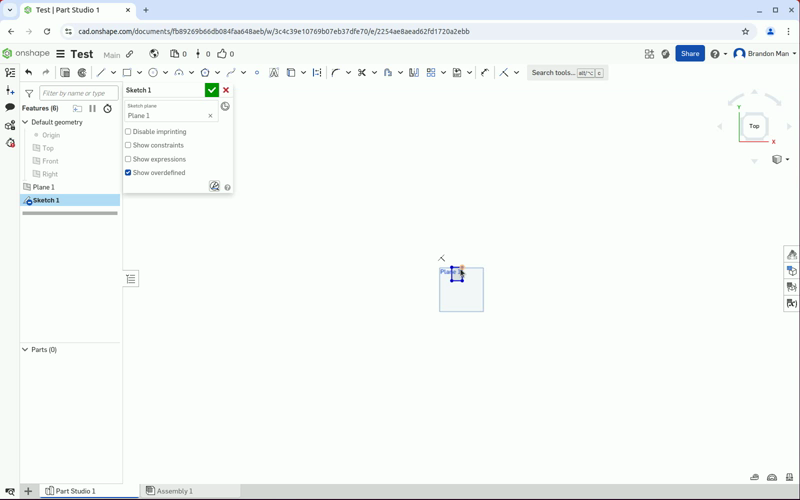
scroll(6)
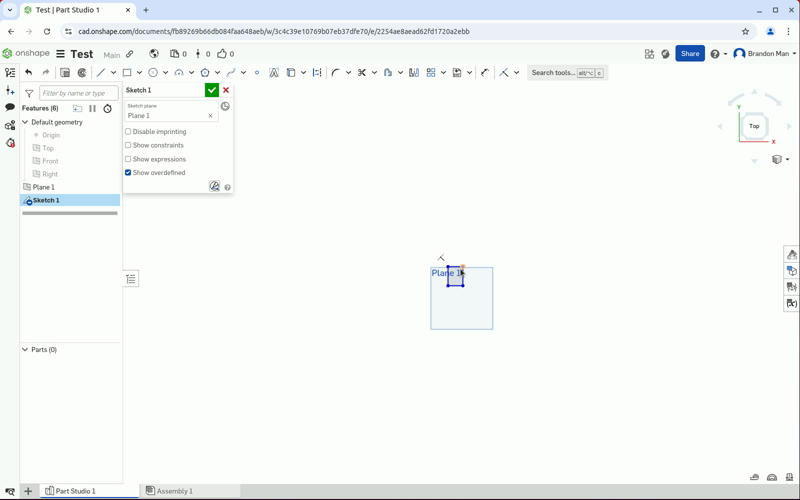
scroll(6)
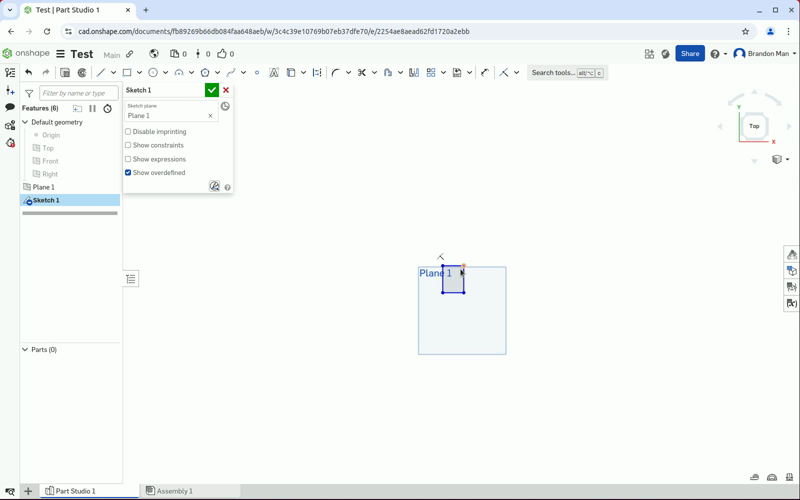
scroll(6)
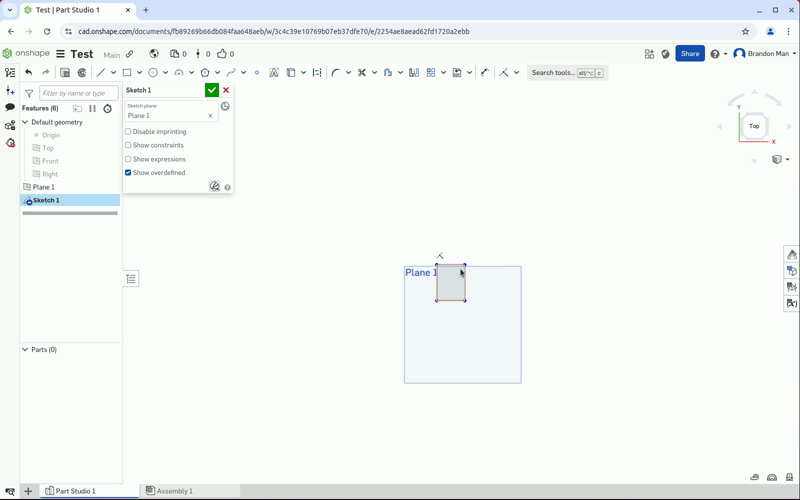
scroll(6)
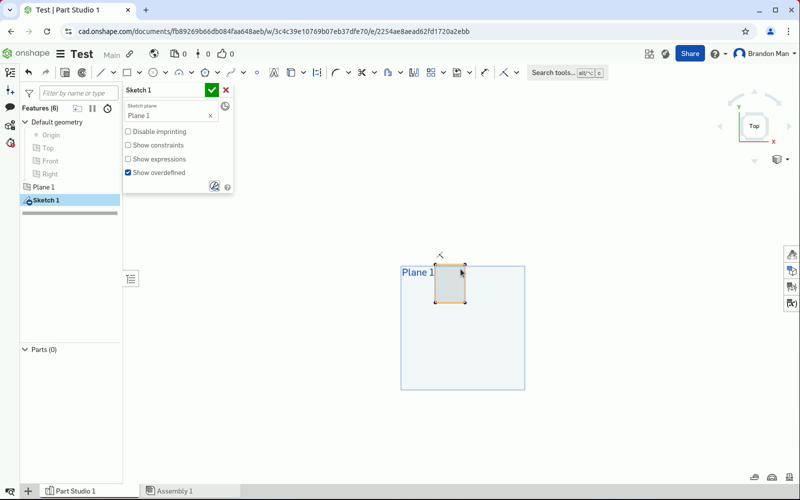
scroll(6)
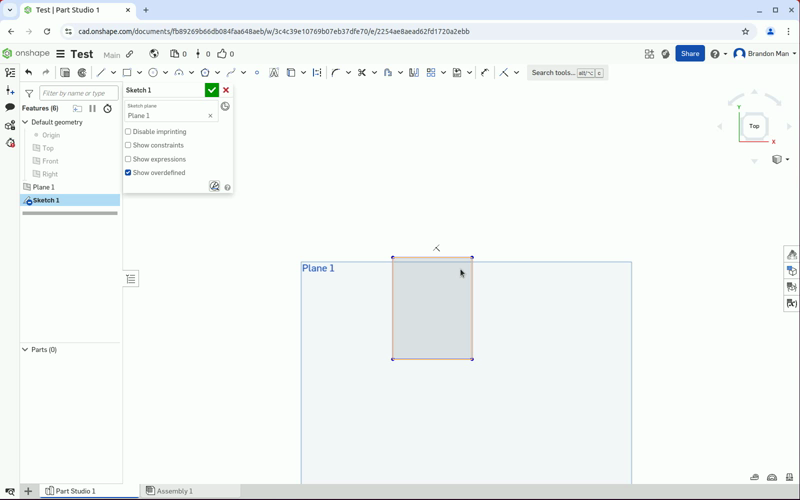
click(460, 268)
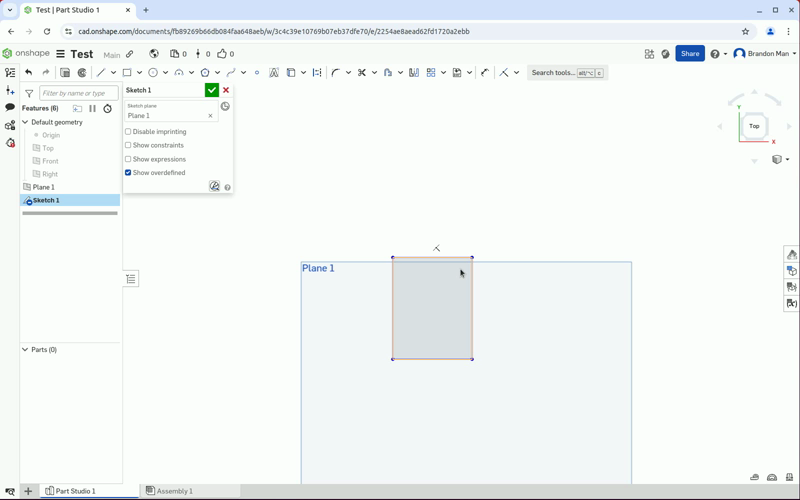
scroll(-6)
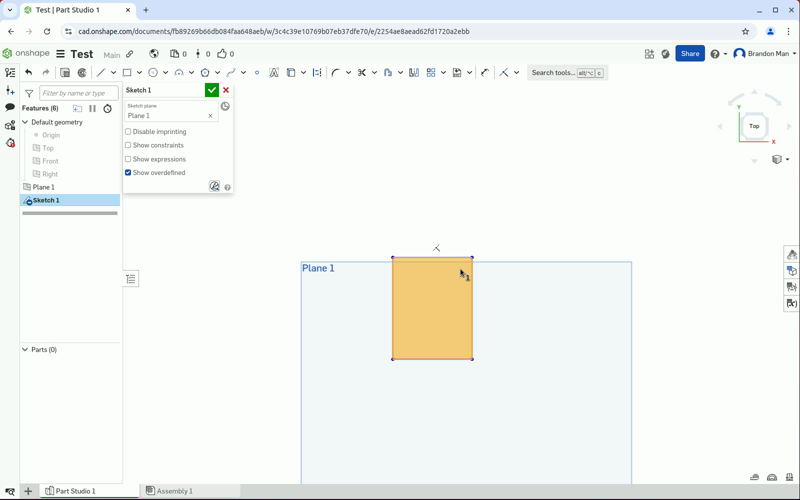
scroll(-6)
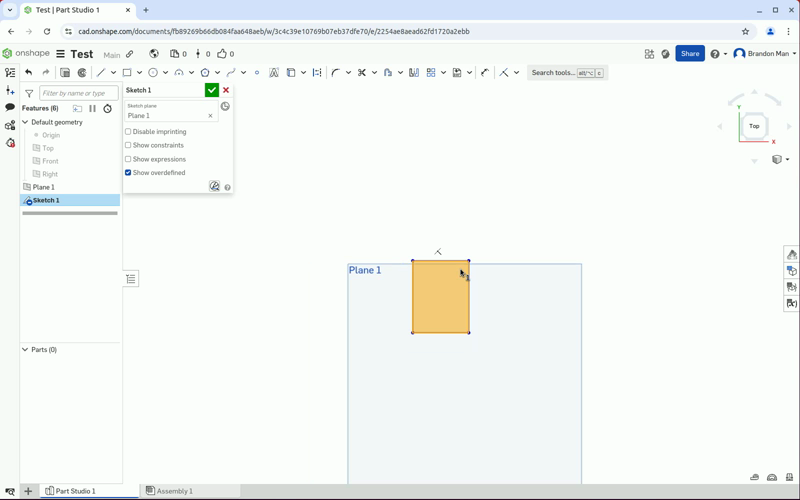
scroll(-6)
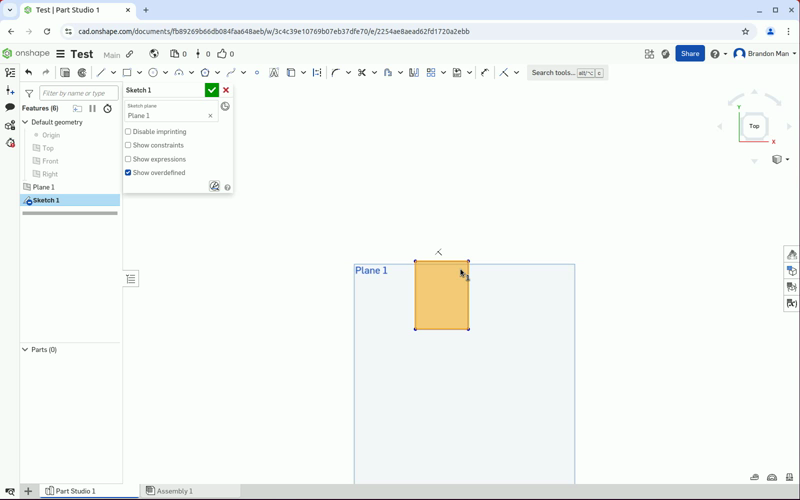
scroll(-6)
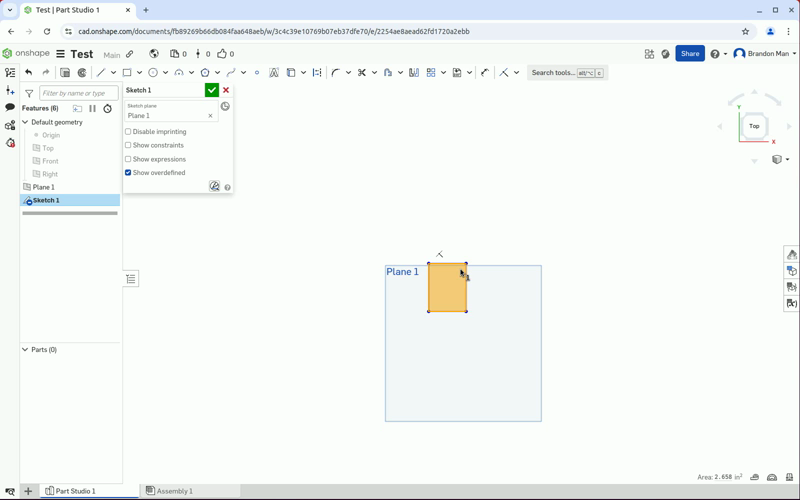
scroll(-6)
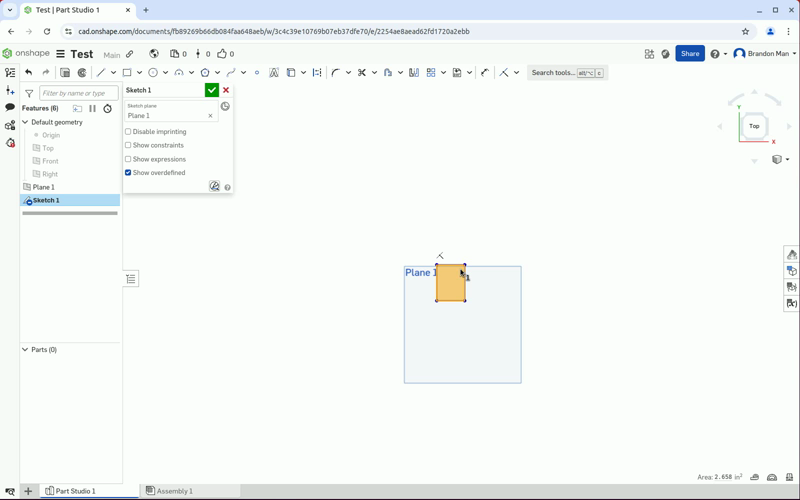
scroll(-6)
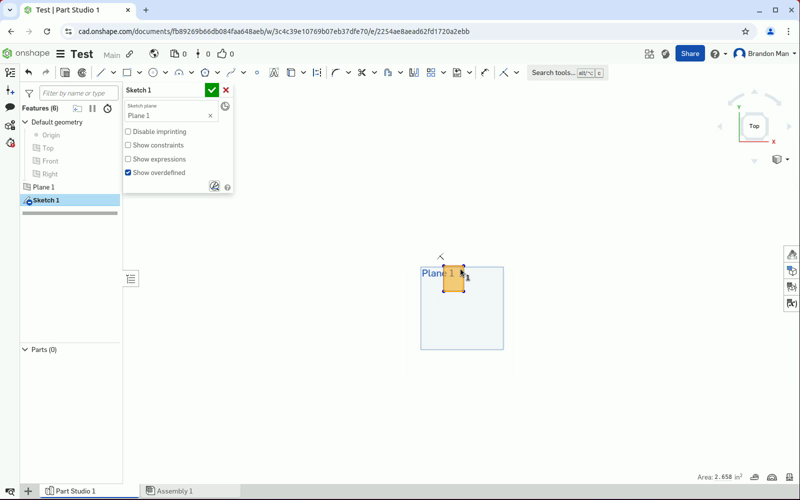
scroll(-6)
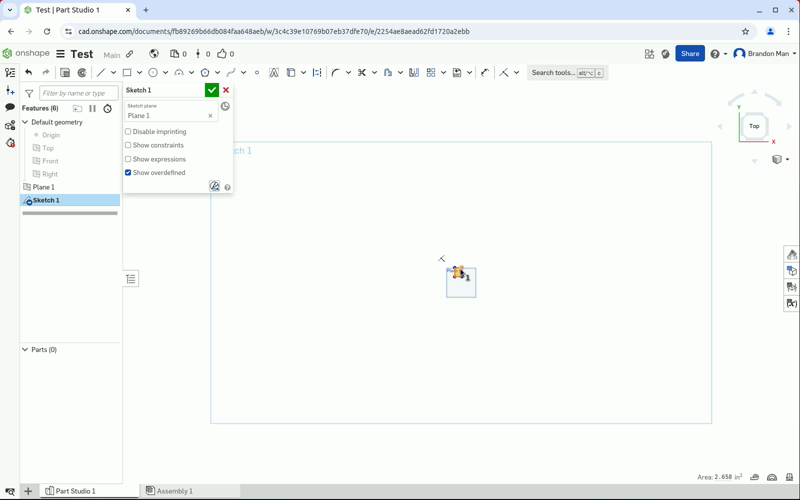
mouse_move(73, 352)
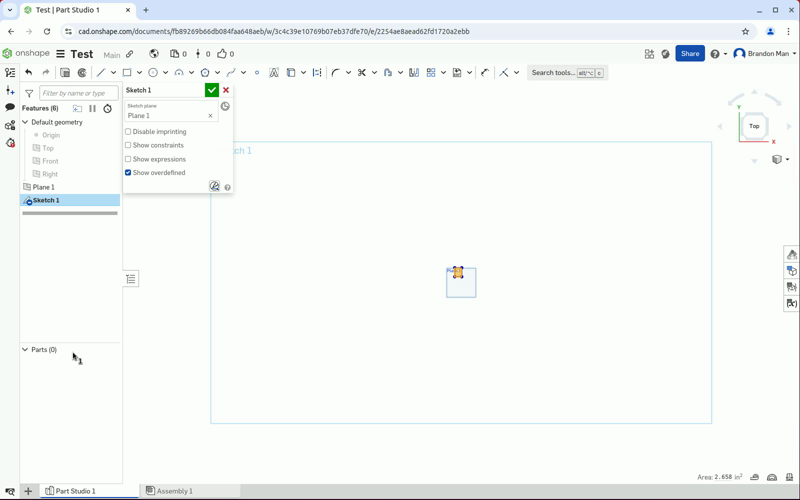
key(shift+y)
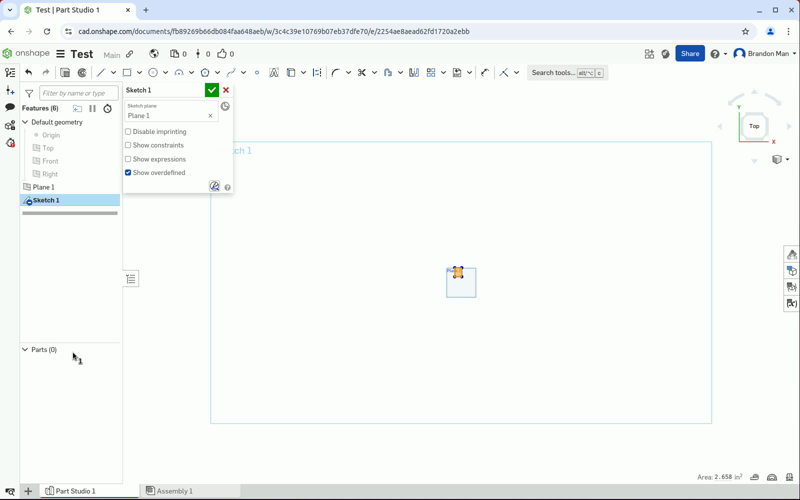
key(shift+e)
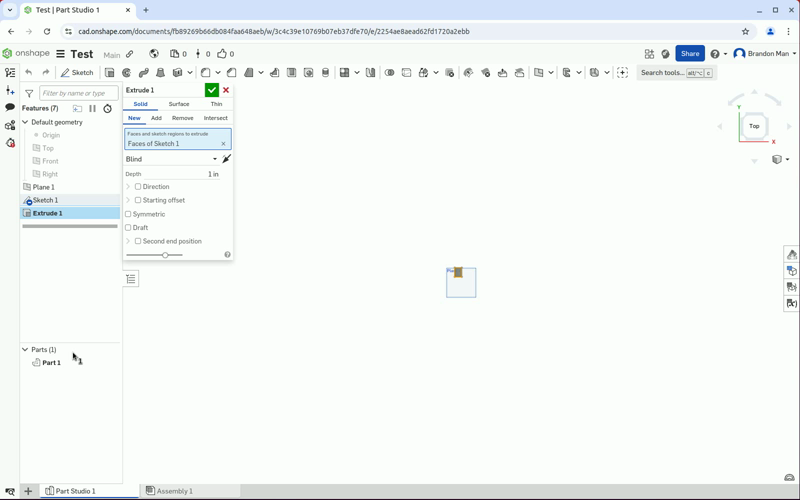
mouse_move(143, 106)
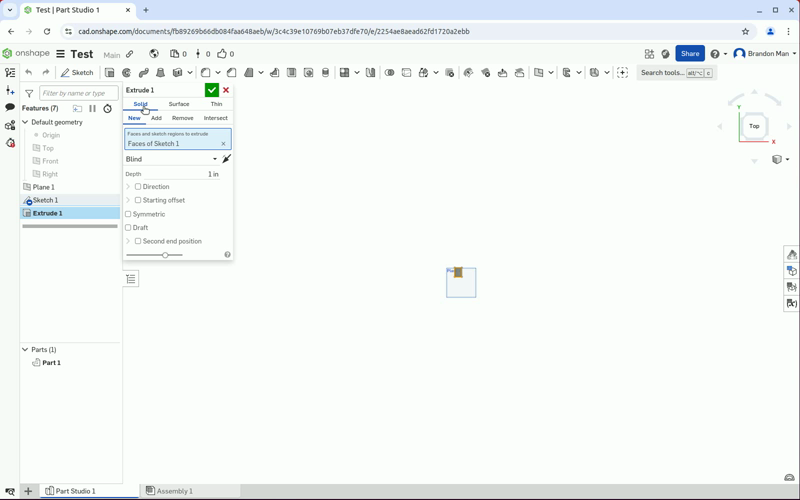
click(143, 106)
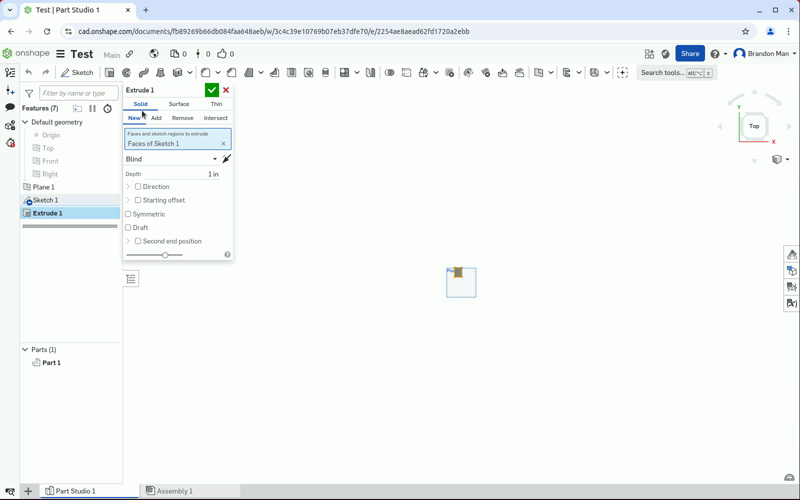
mouse_move(137, 120)
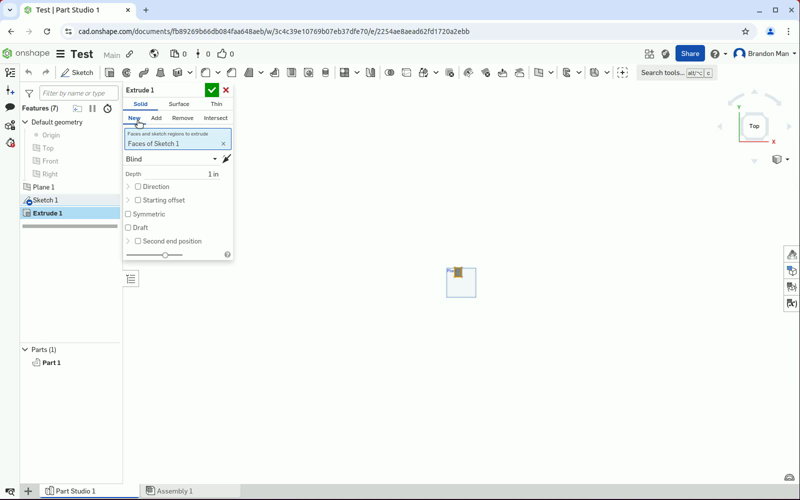
click(137, 120)
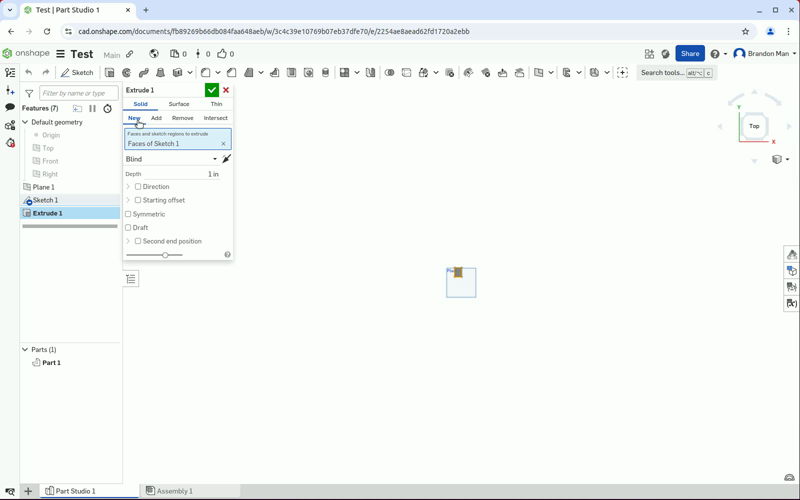
key(tab, 4)
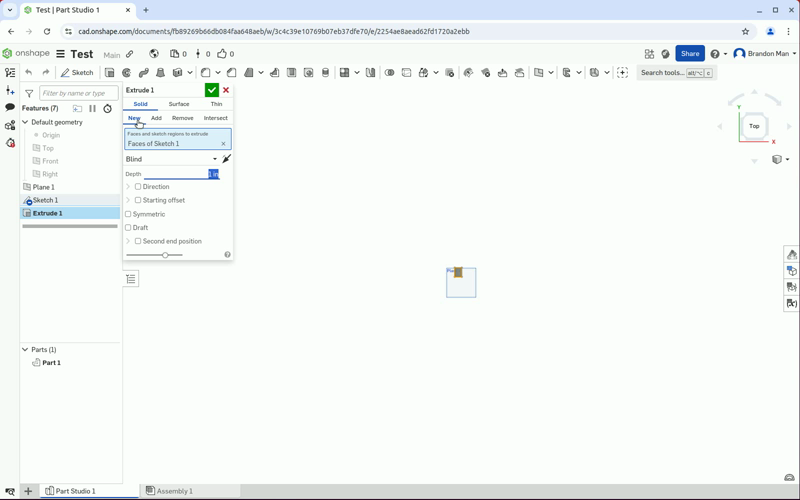
text(23.349)
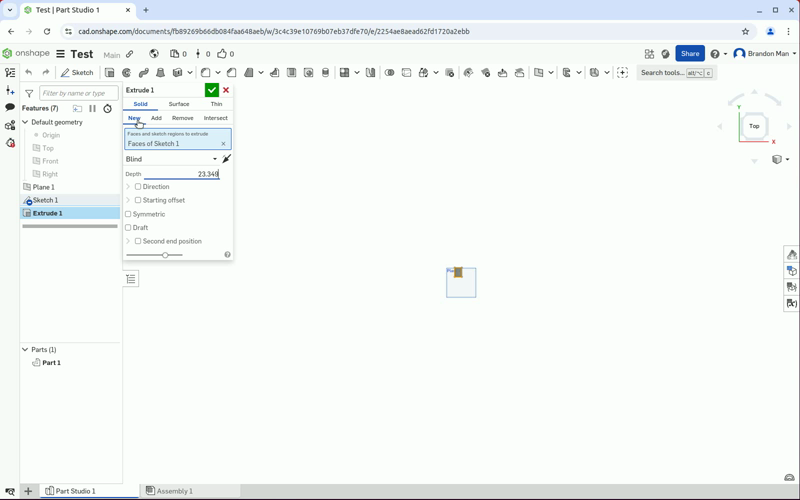
key(enter)
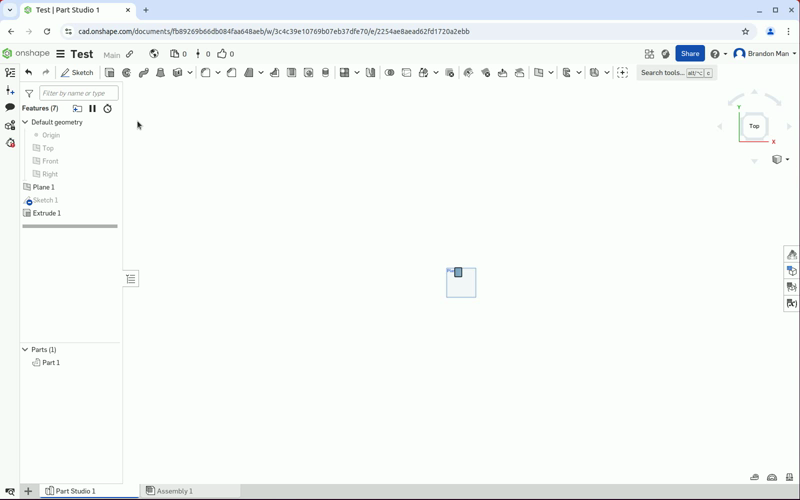
key(shift+h)
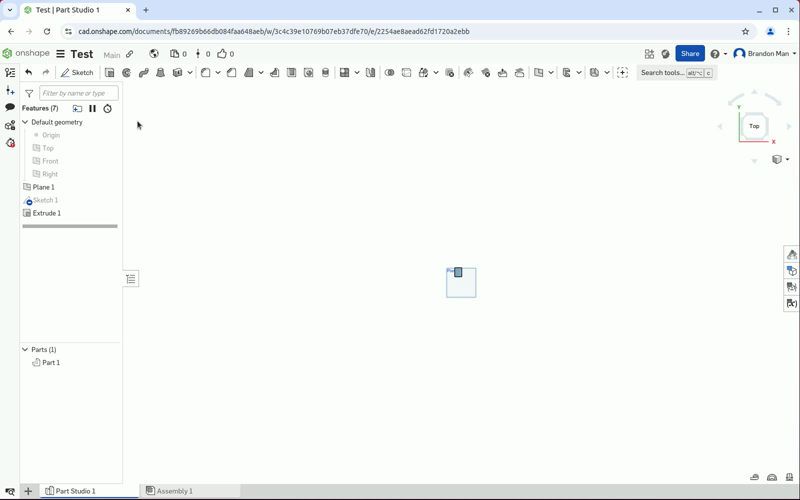
key(shift+h)
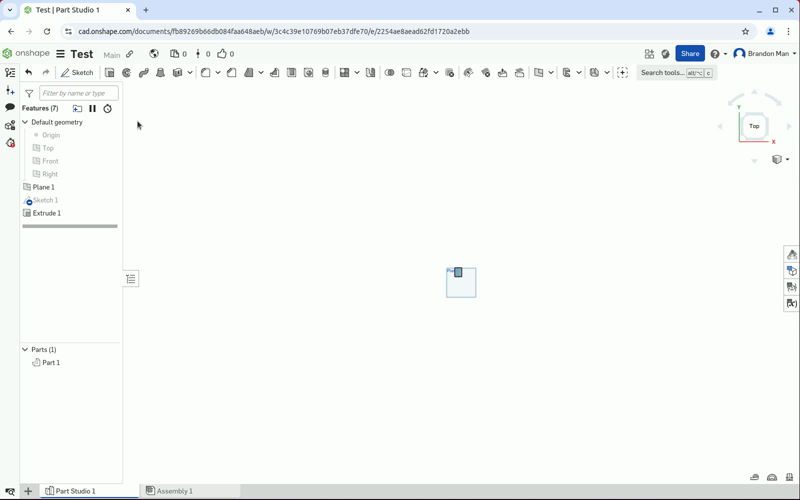
mouse_move(73, 189)
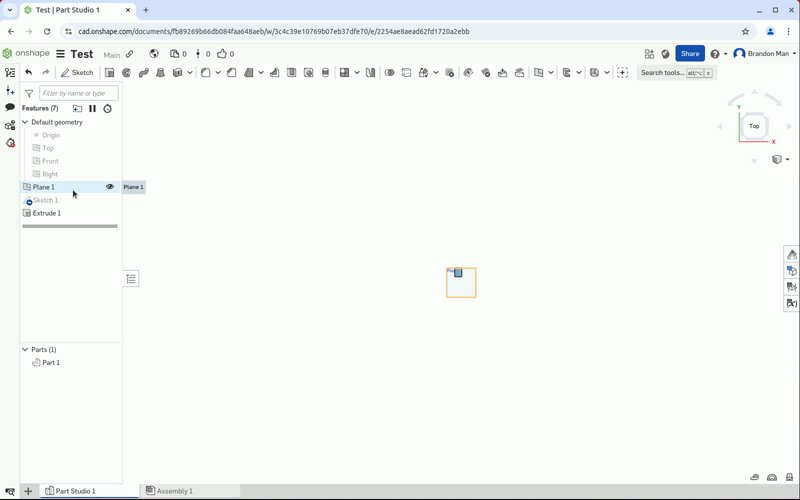
click(73, 189)
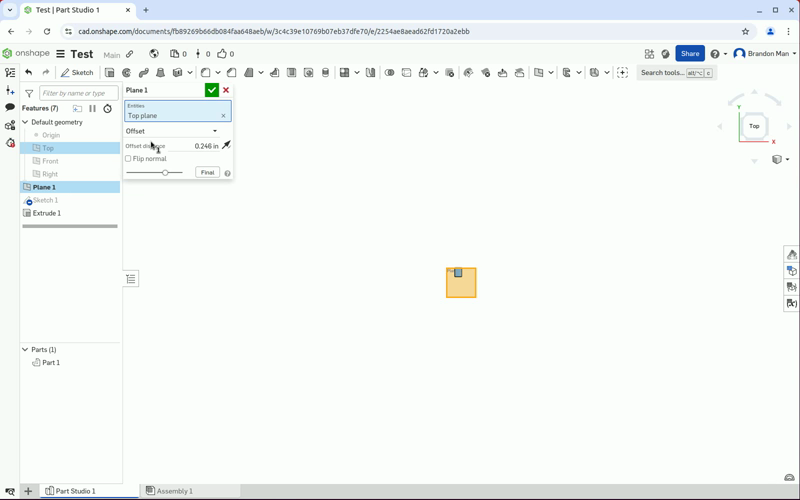
mouse_move(229, 92)
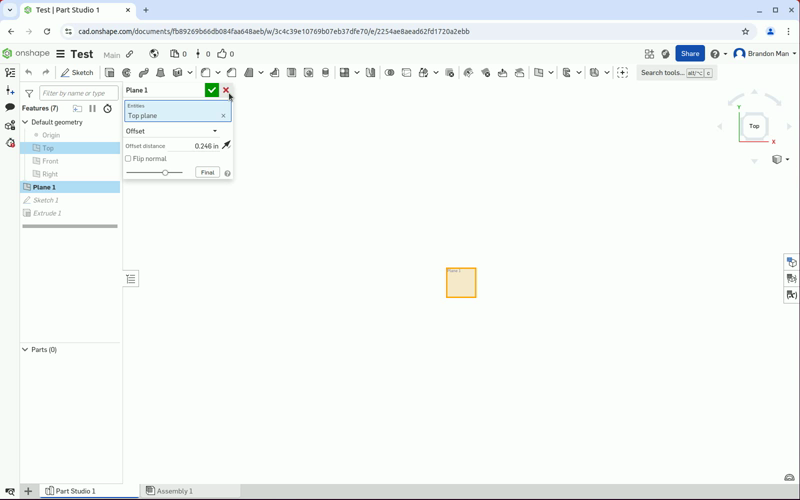
click(229, 92)
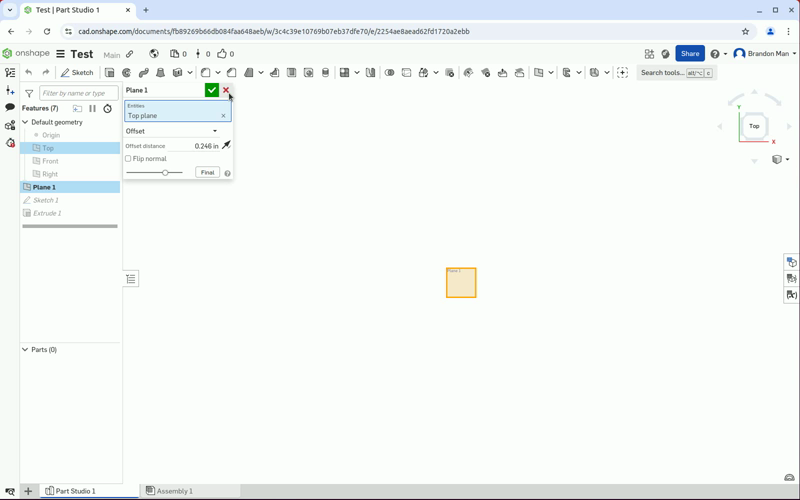
key(shift+s)
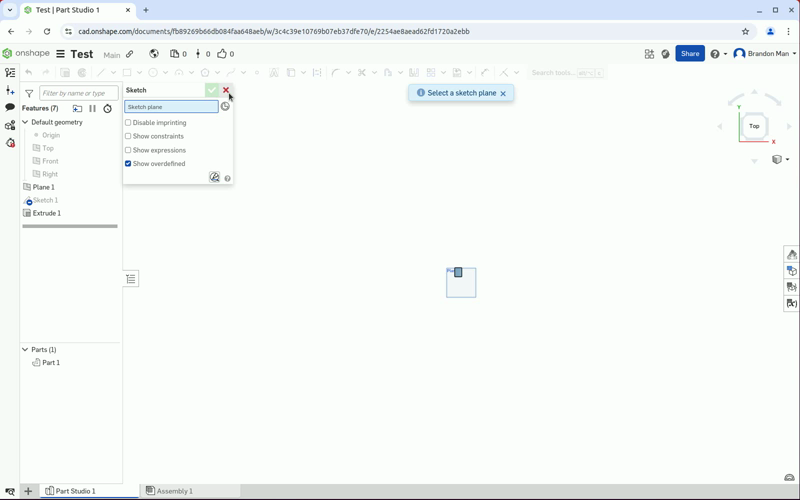
mouse_move(73, 189)
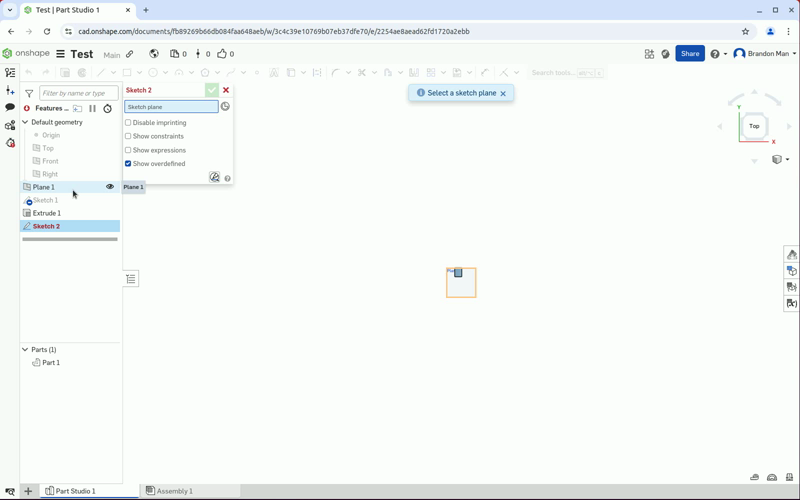
click(73, 189)
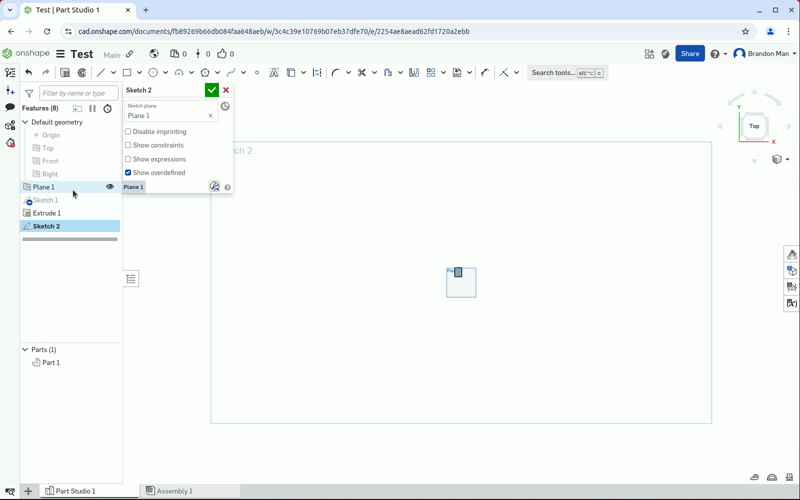
mouse_move(73, 352)
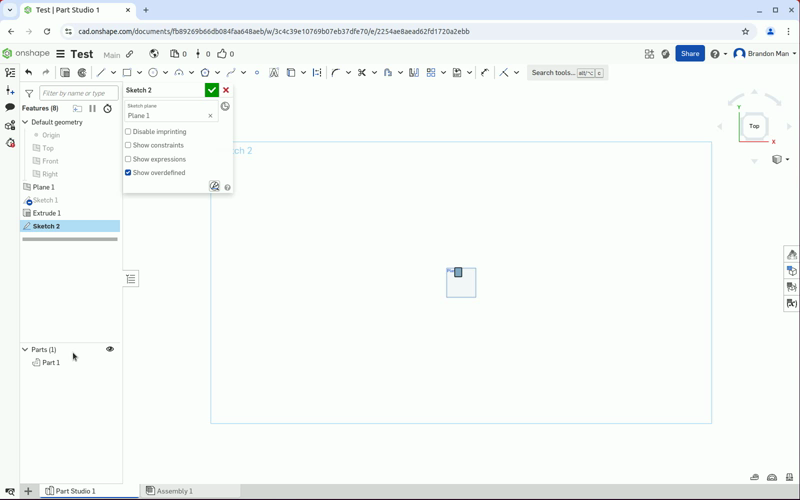
key(y)
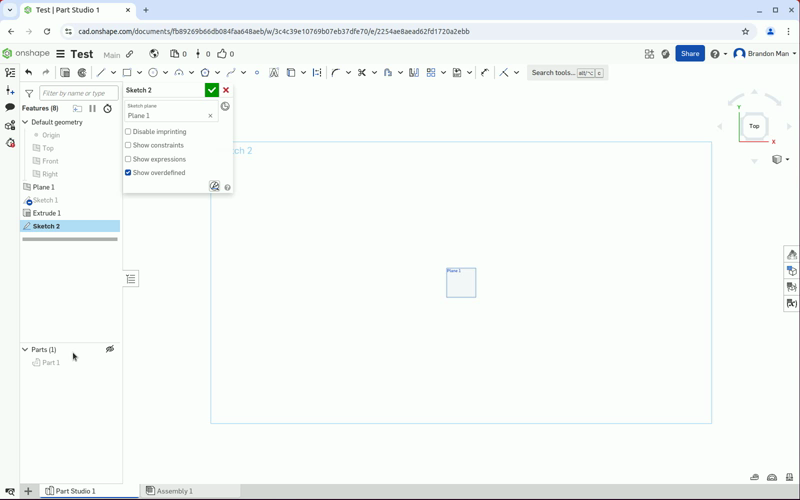
key(l)
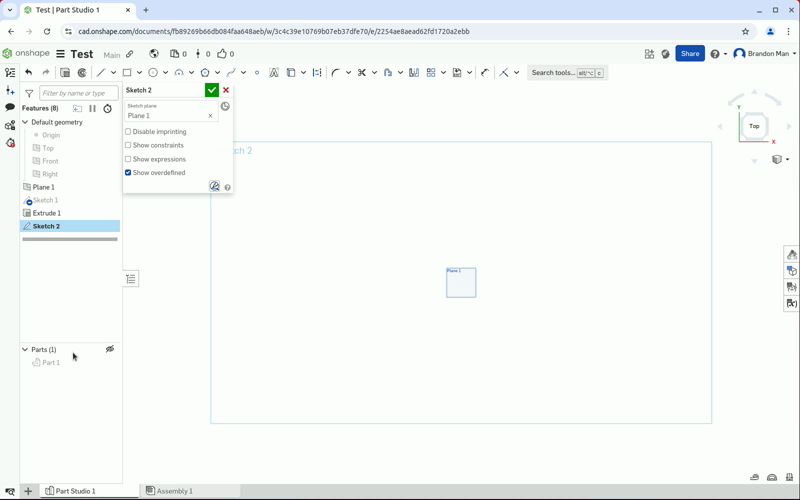
key_down(shift)
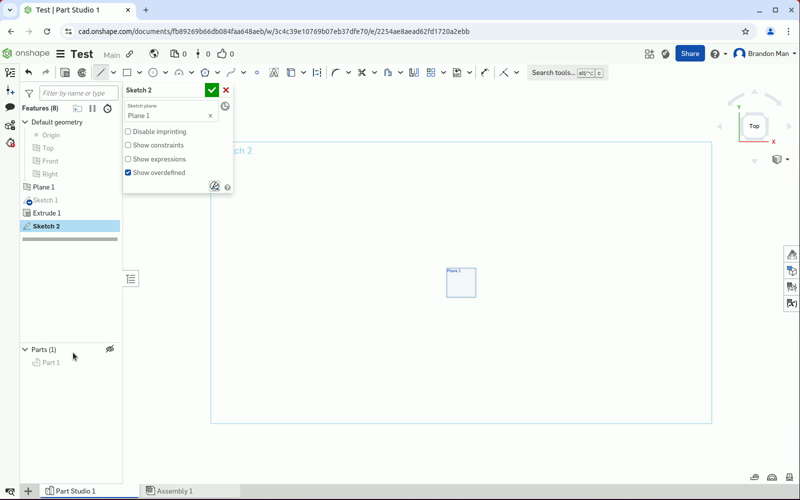
mouse_move(454, 282)
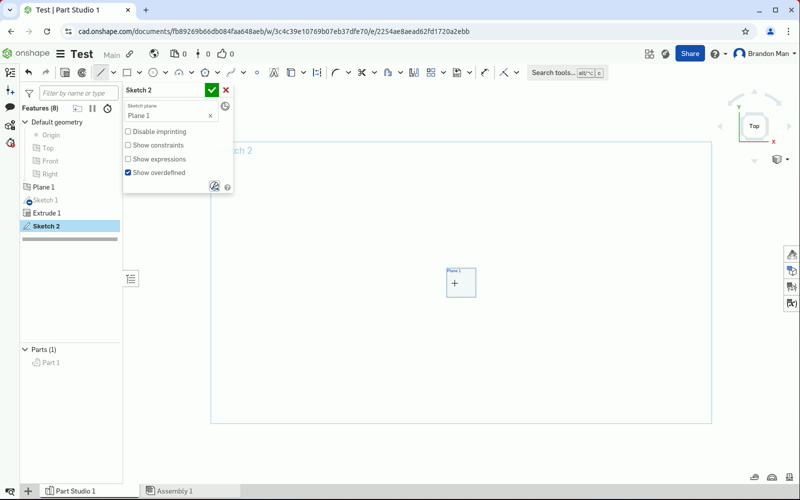
click(454, 282)
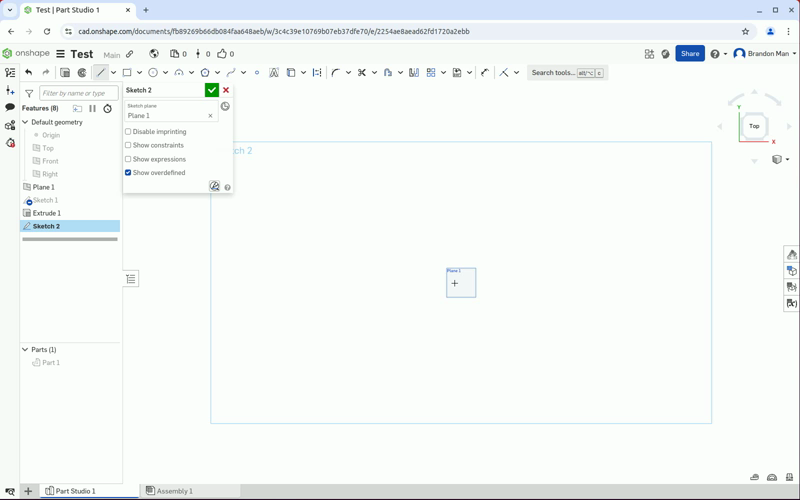
key_up(shift)
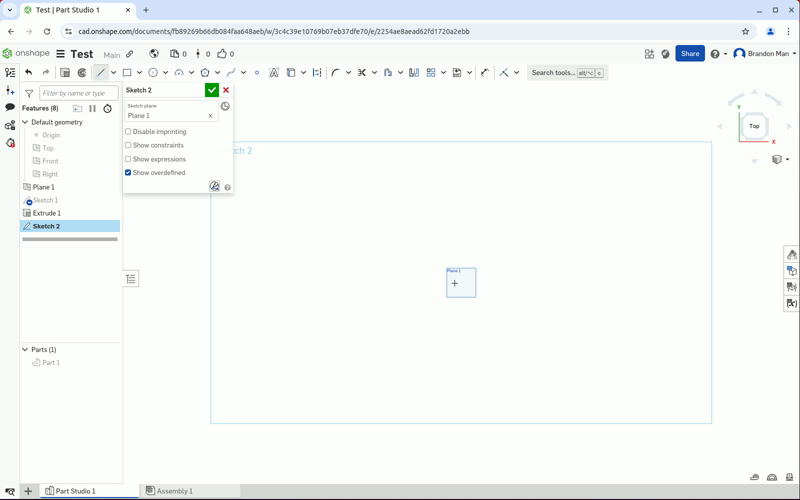
key_down(shift)
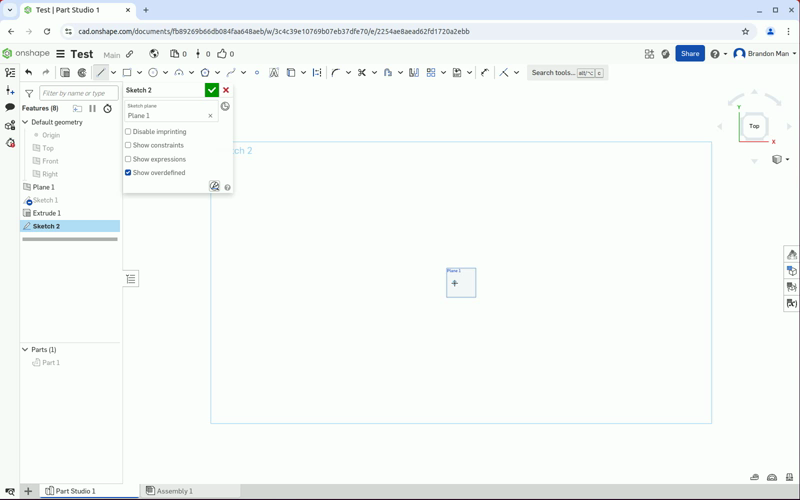
mouse_move(484, 282)
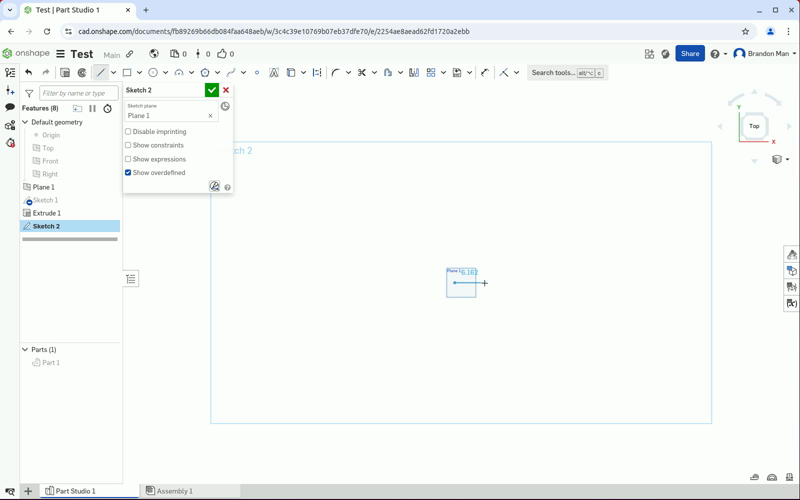
mouse_move(461, 282)
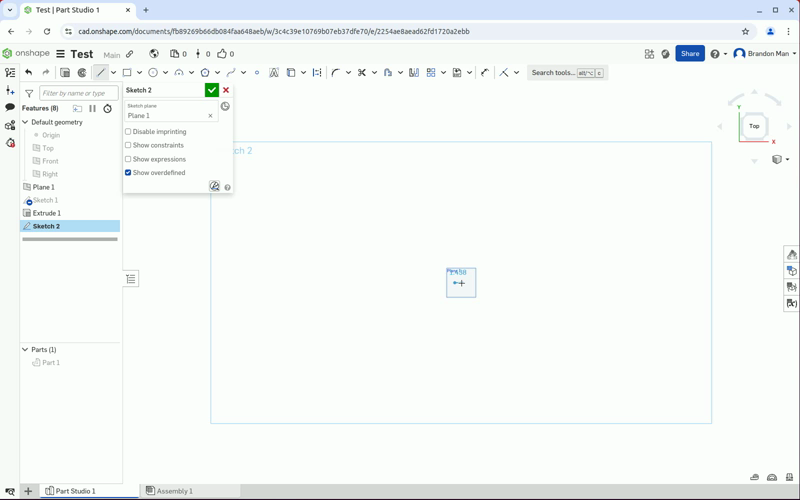
scroll(6)
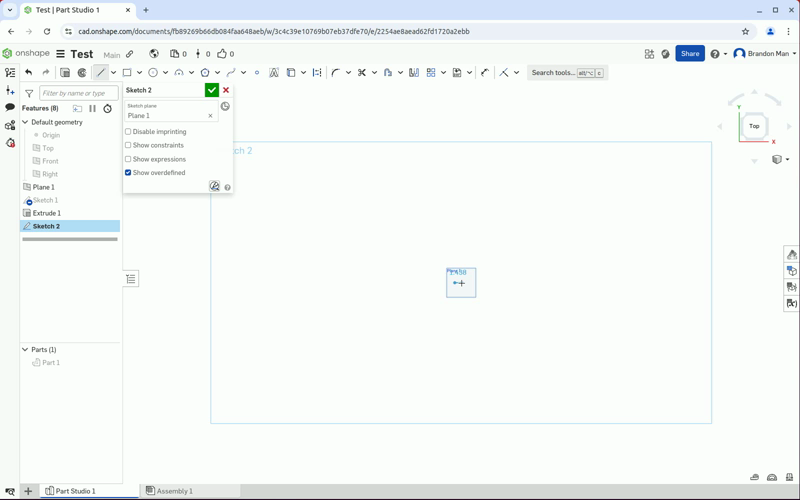
scroll(6)
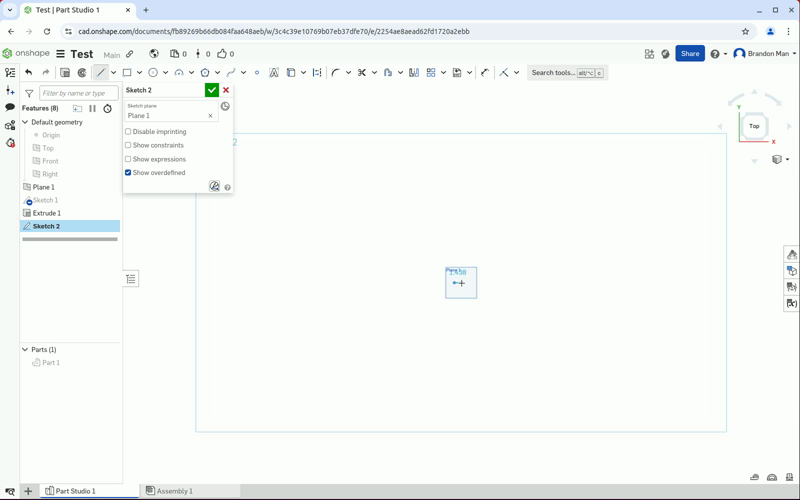
scroll(6)
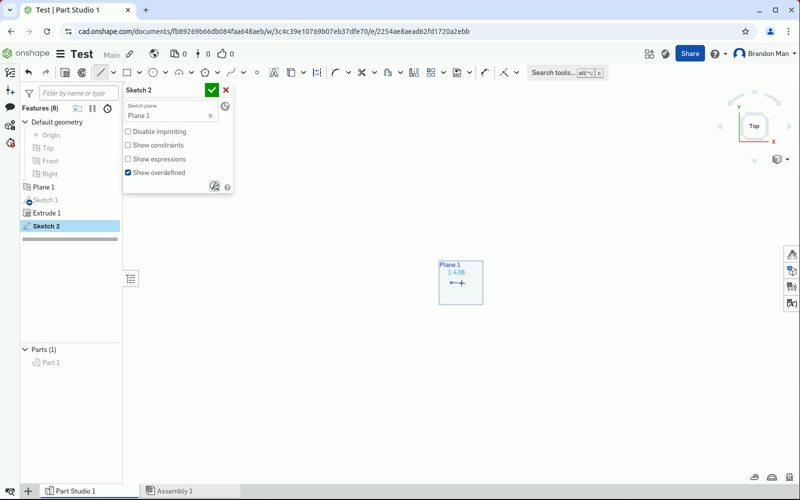
scroll(6)
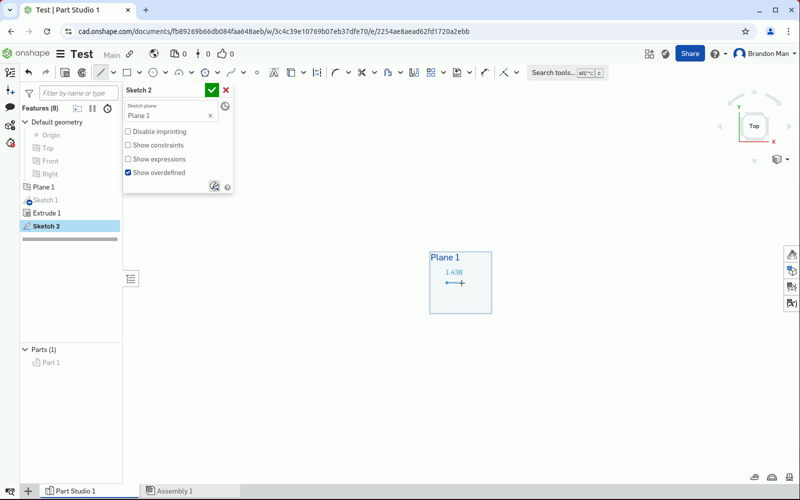
scroll(6)
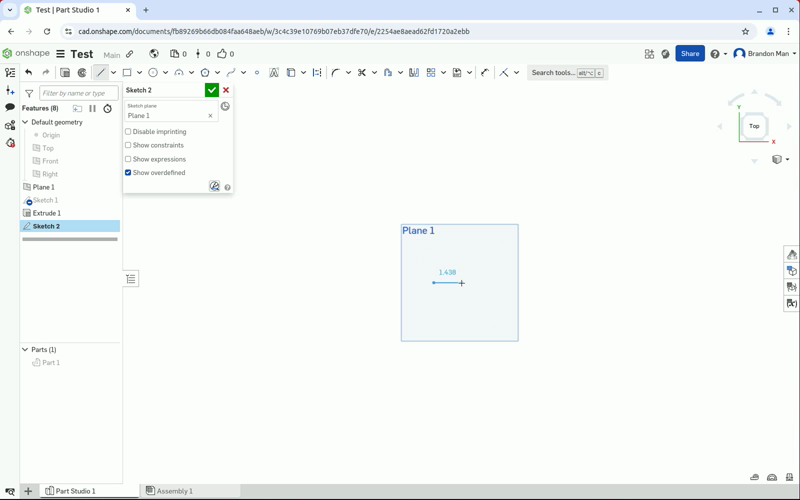
scroll(6)
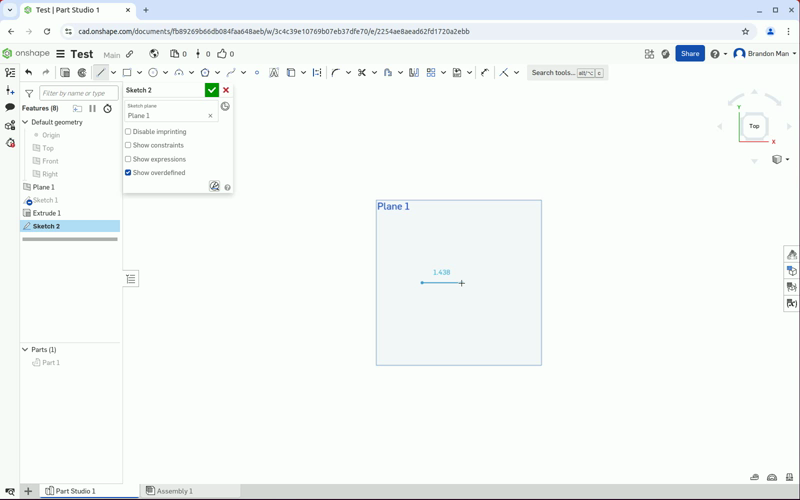
scroll(6)
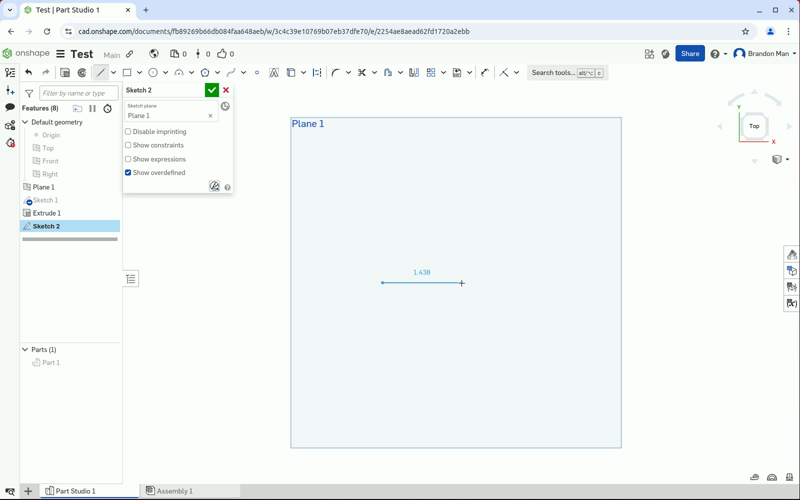
click(461, 282)
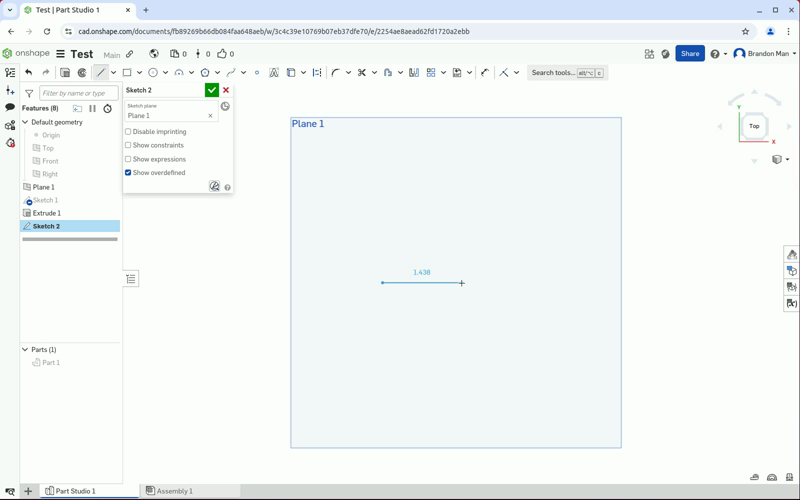
scroll(-6)
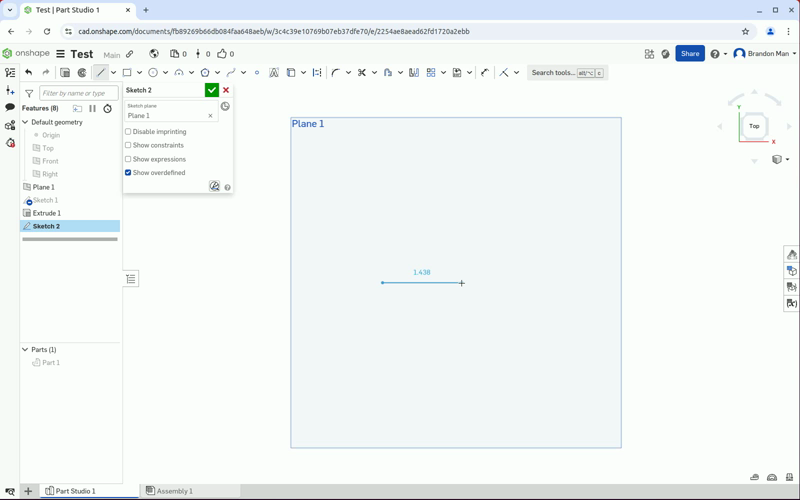
scroll(-6)
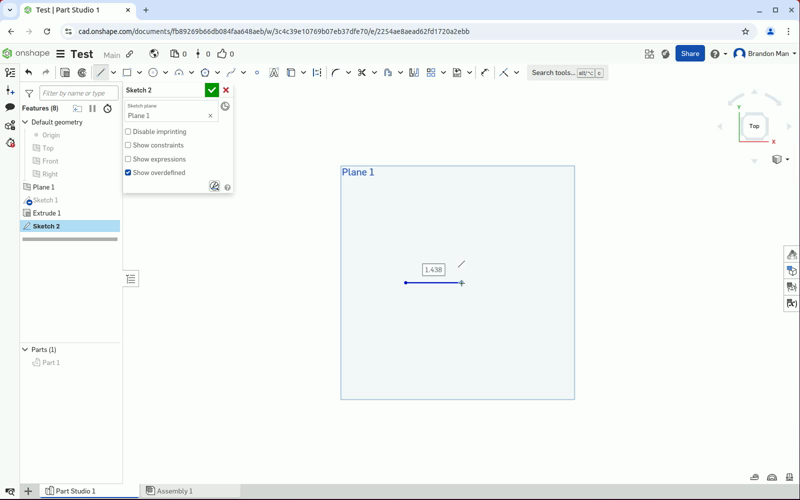
scroll(-6)
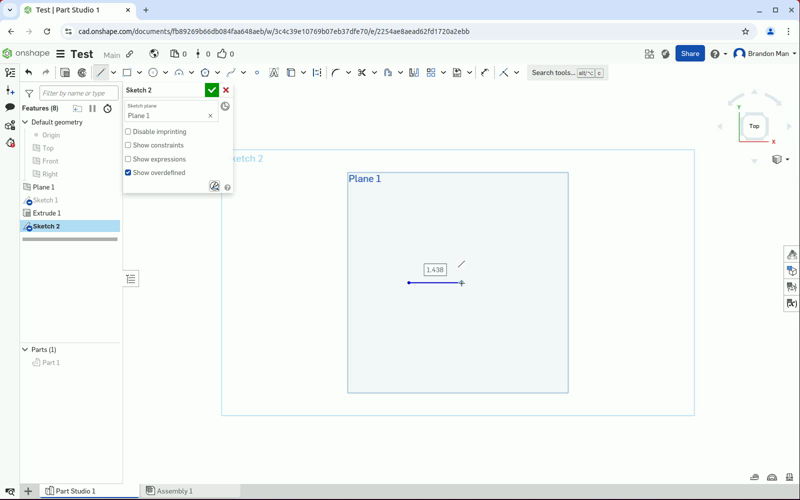
scroll(-6)
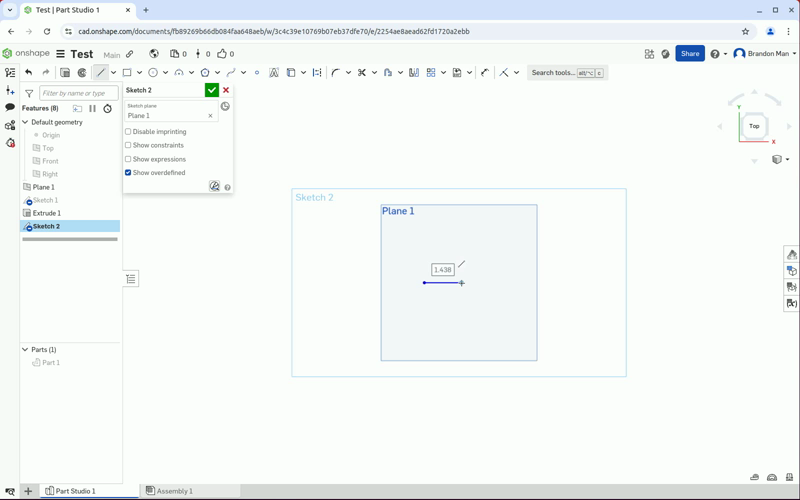
scroll(-6)
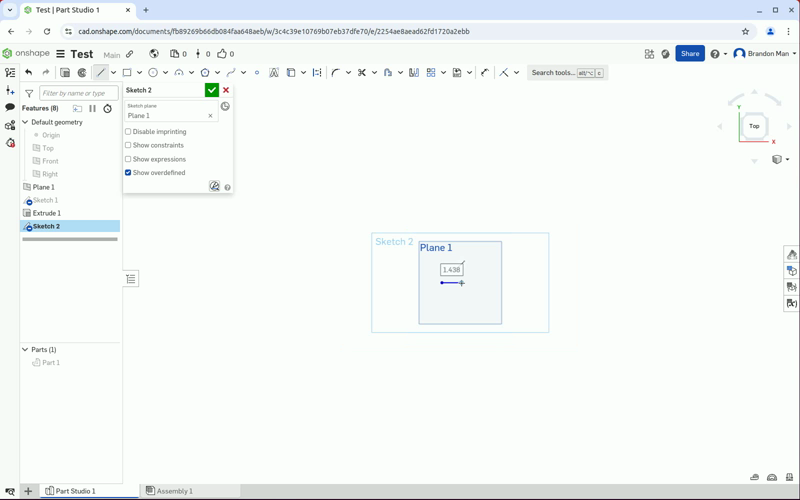
scroll(-6)
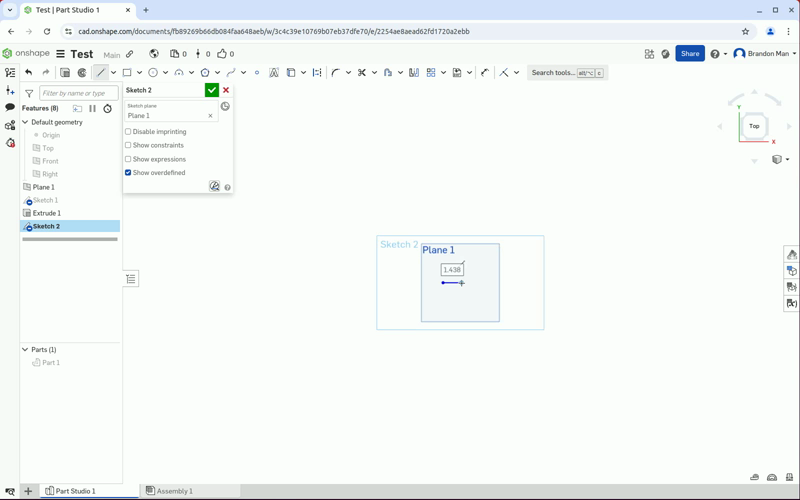
scroll(-6)
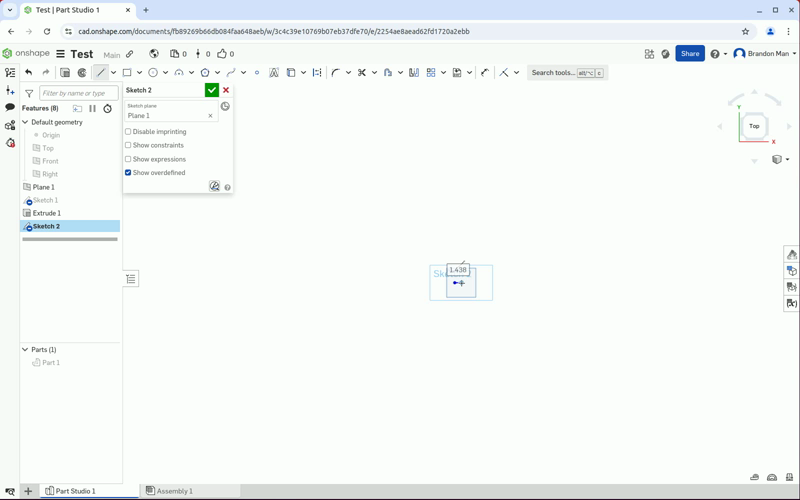
key_up(shift)
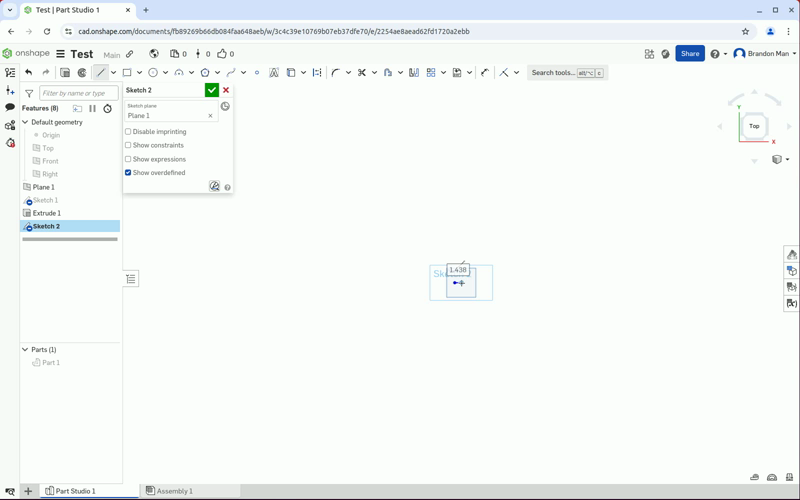
key_down(shift)
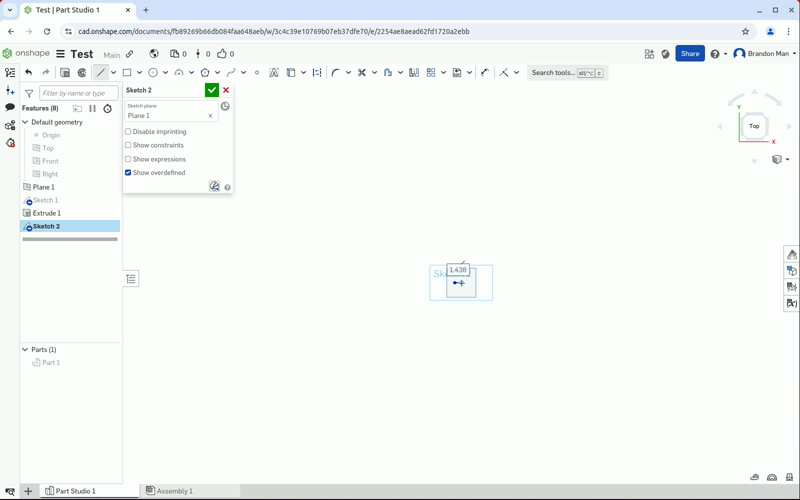
mouse_move(492, 282)
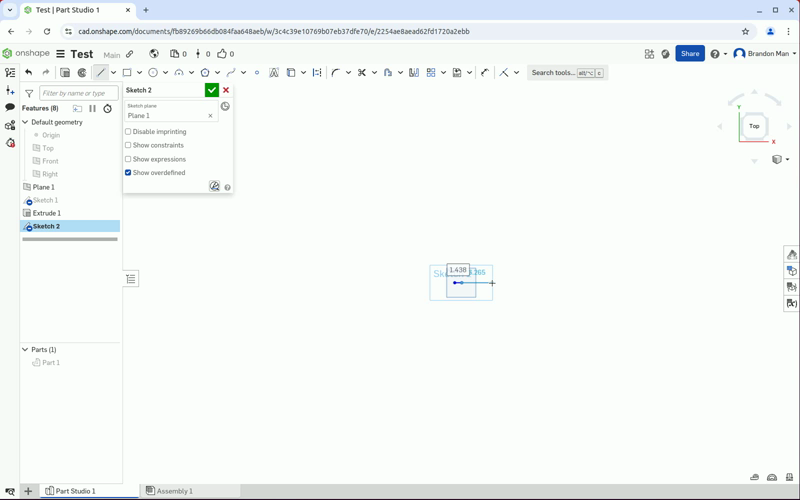
mouse_move(461, 276)
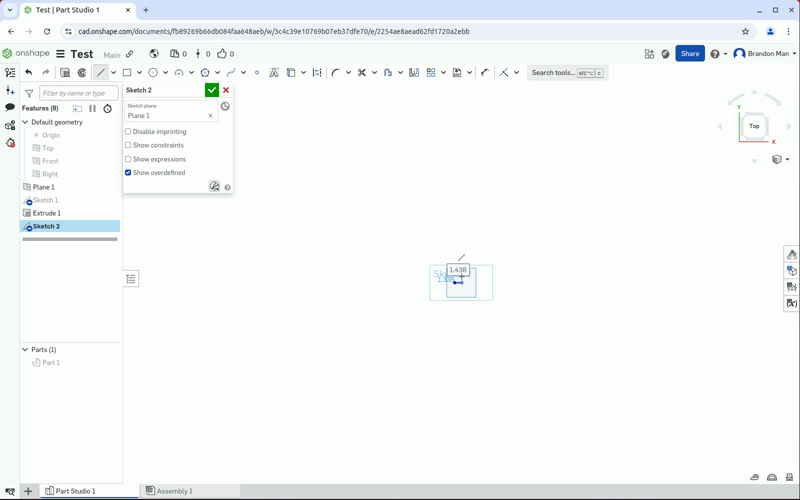
scroll(6)
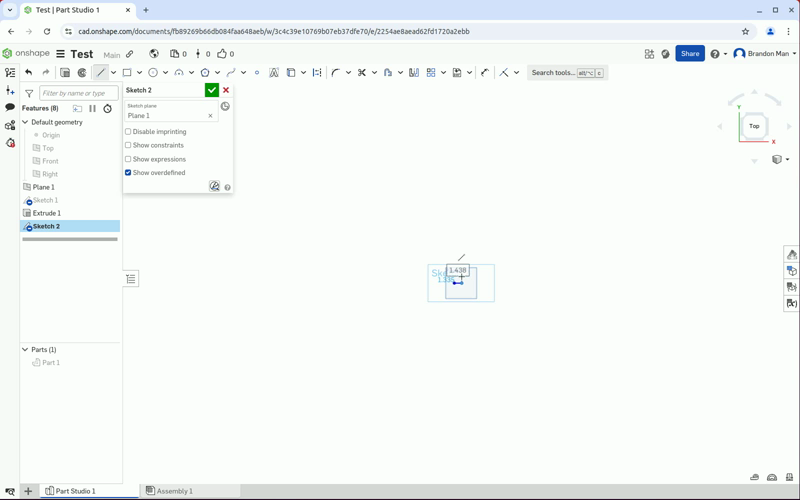
scroll(6)
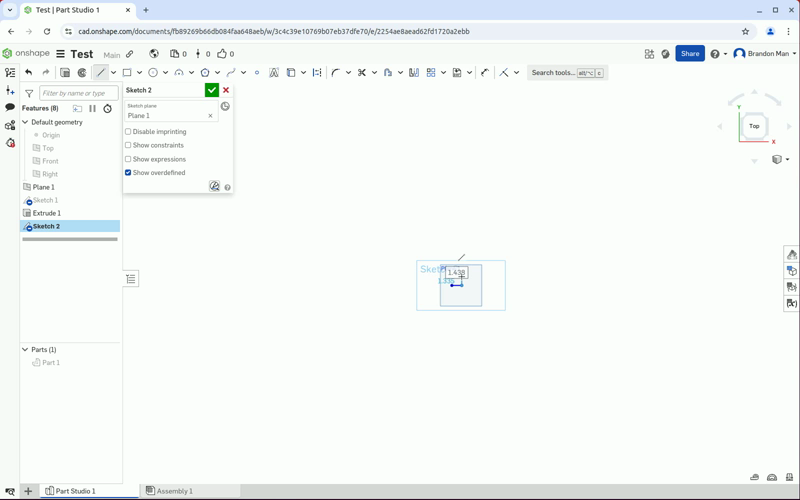
scroll(6)
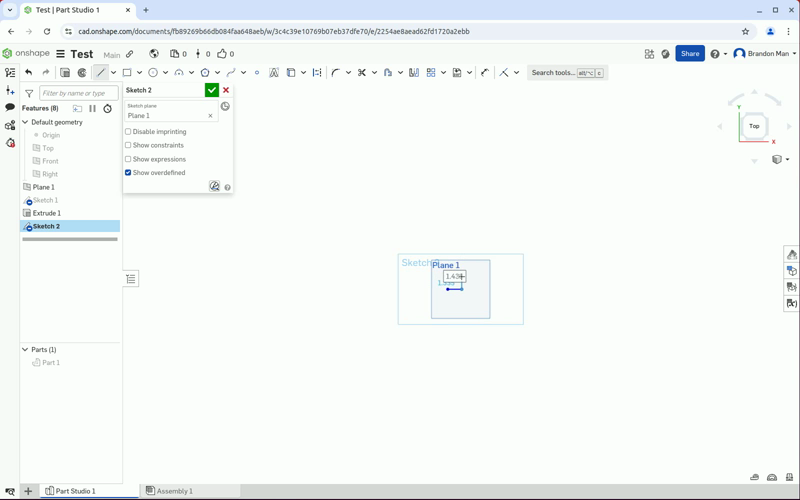
scroll(6)
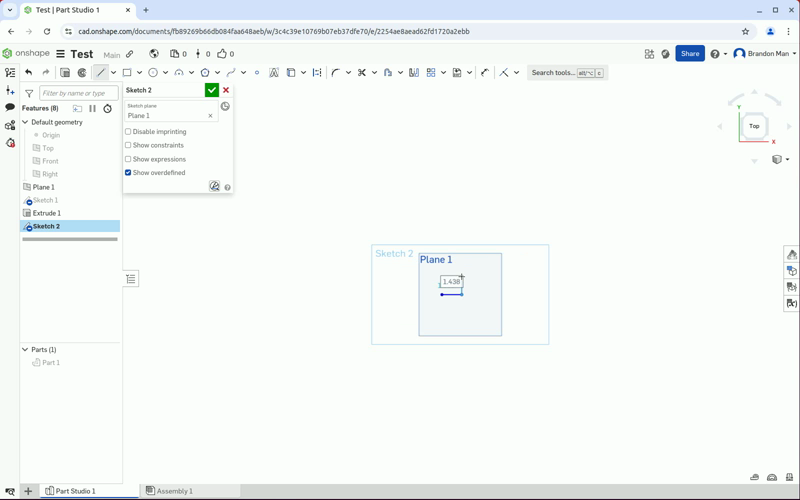
scroll(6)
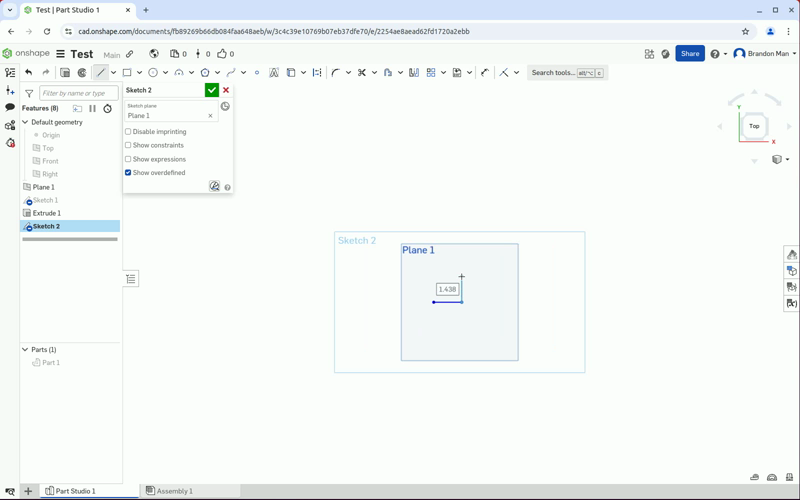
scroll(6)
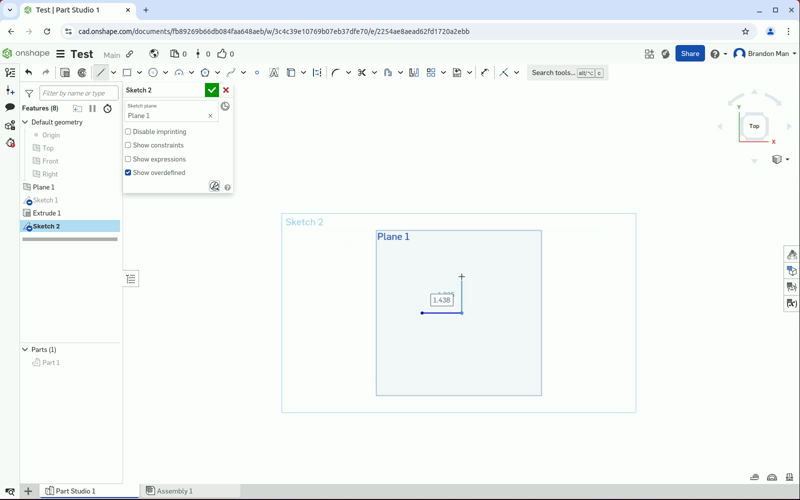
scroll(6)
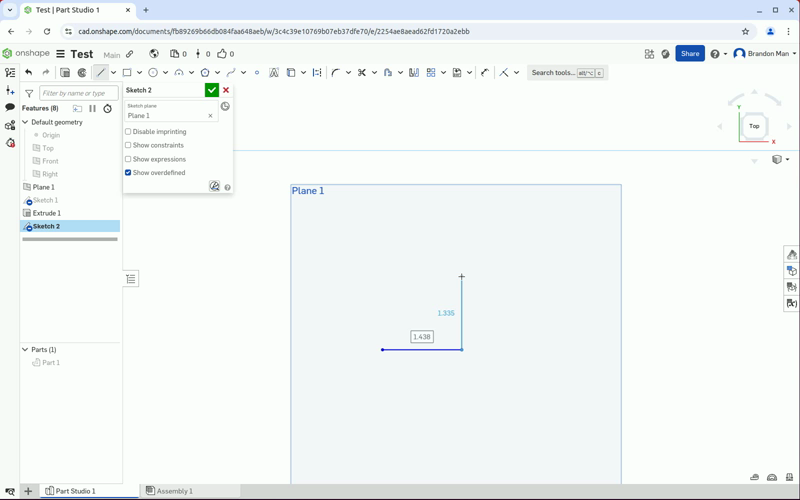
click(461, 276)
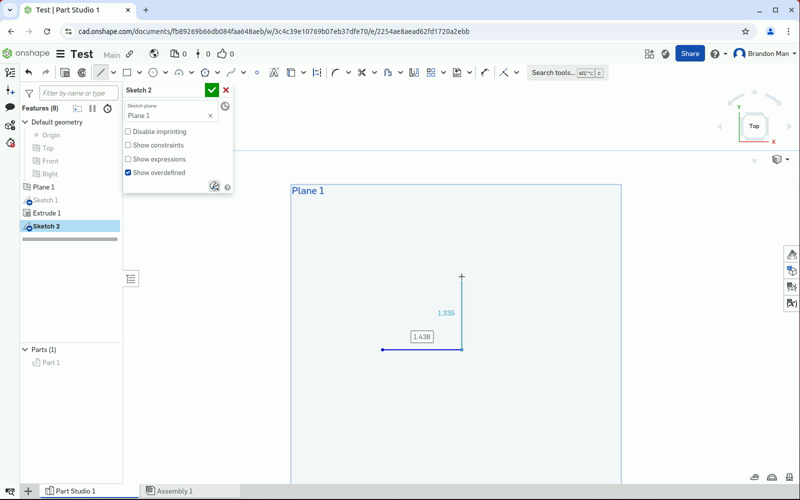
scroll(-6)
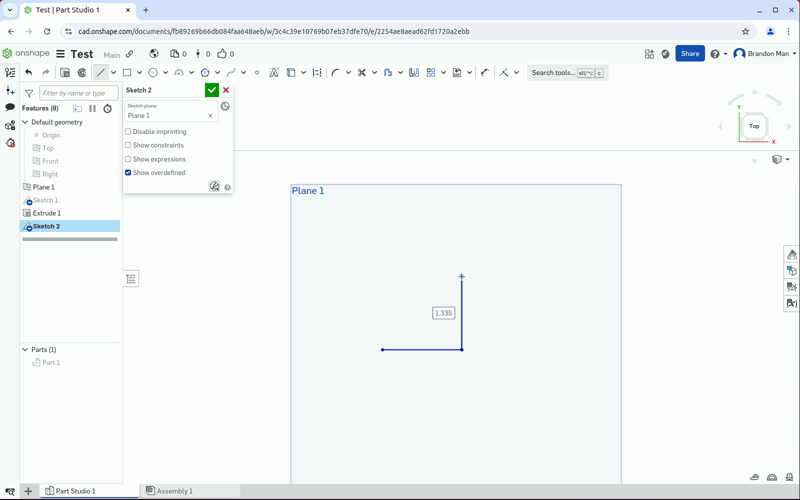
scroll(-6)
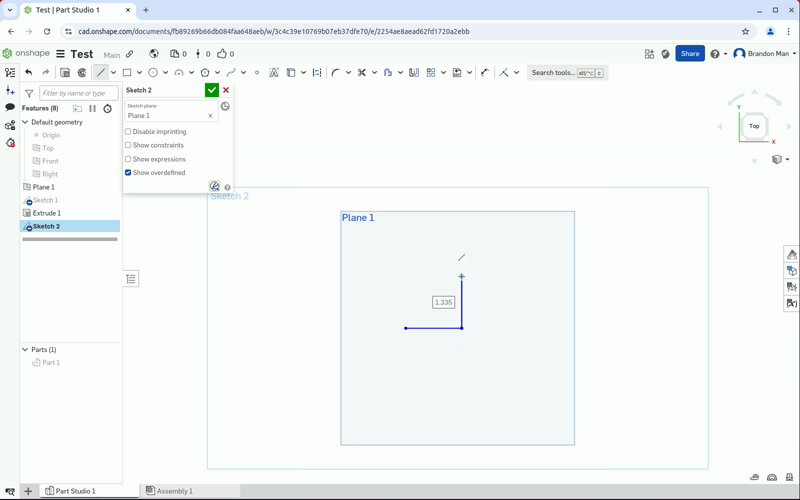
scroll(-6)
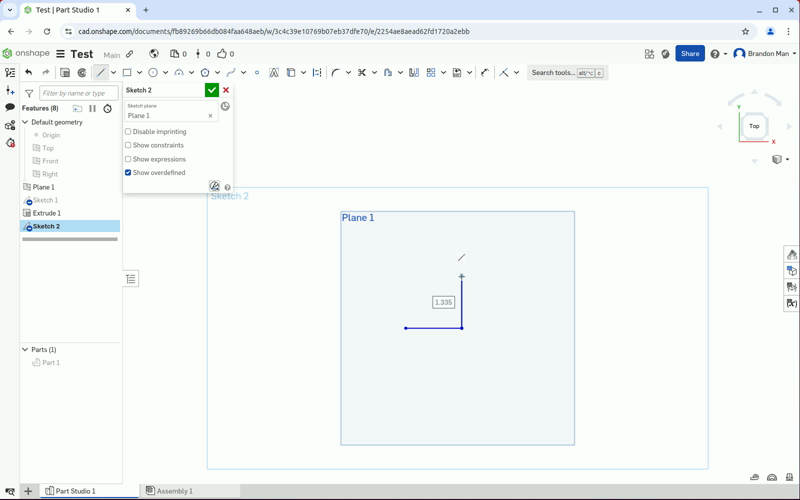
scroll(-6)
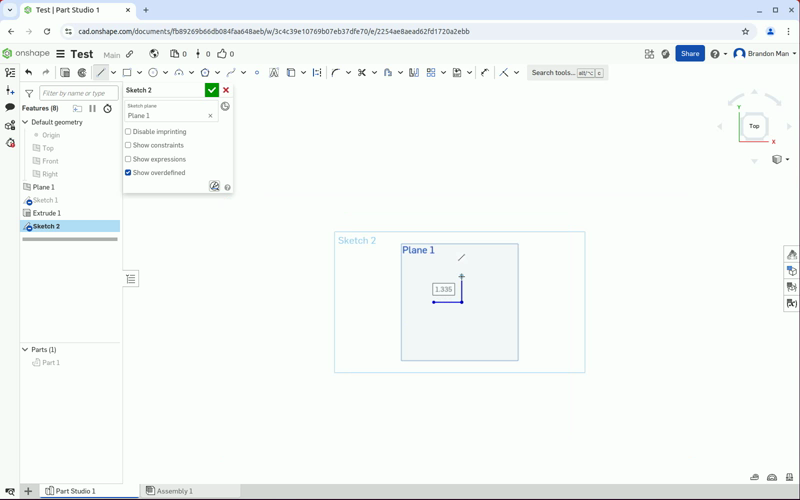
scroll(-6)
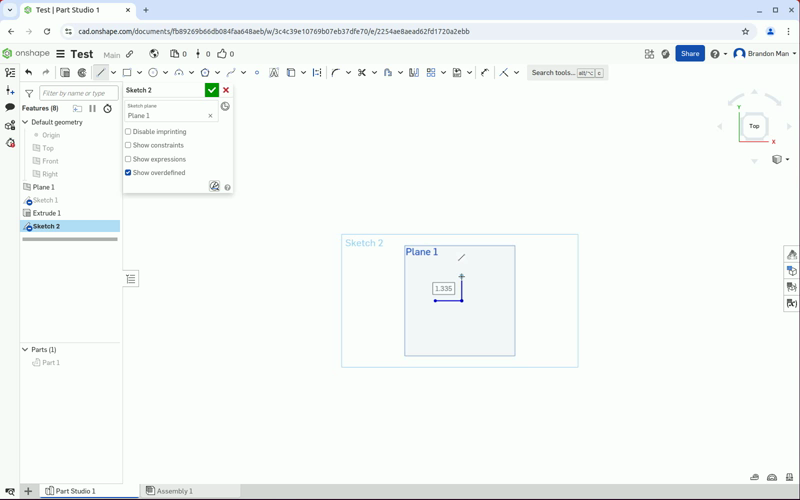
scroll(-6)
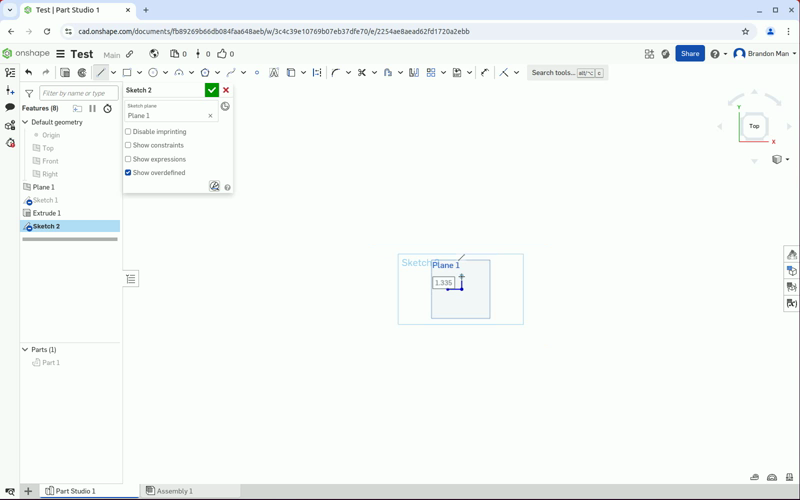
scroll(-6)
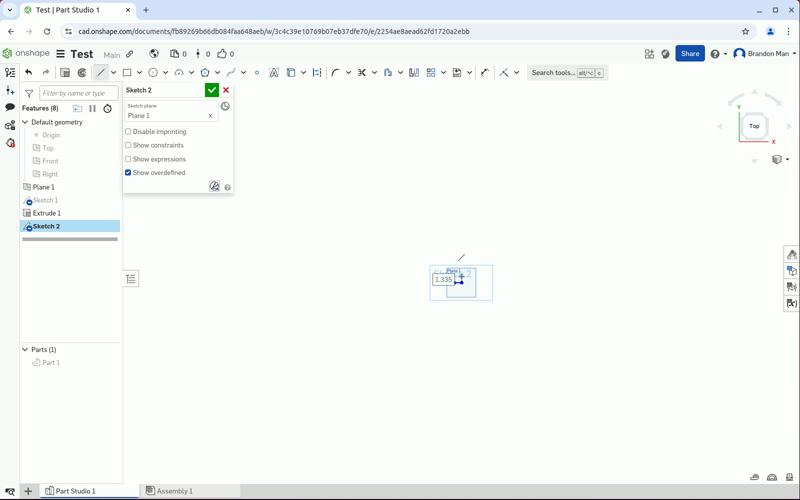
key_up(shift)
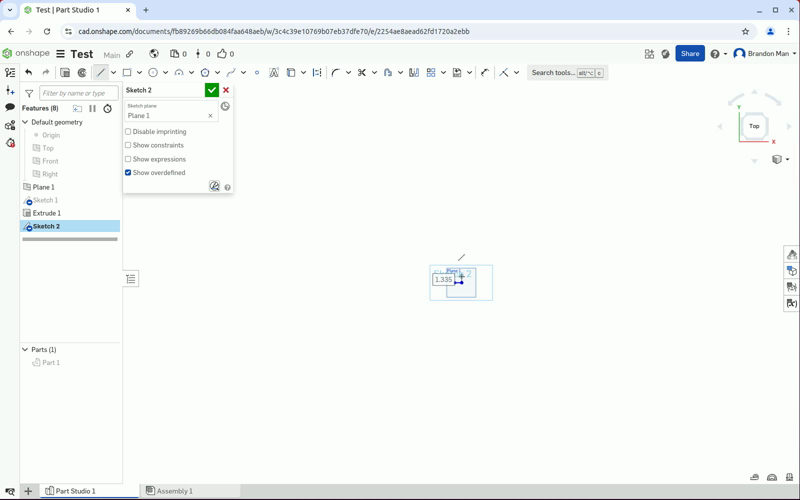
key_down(shift)
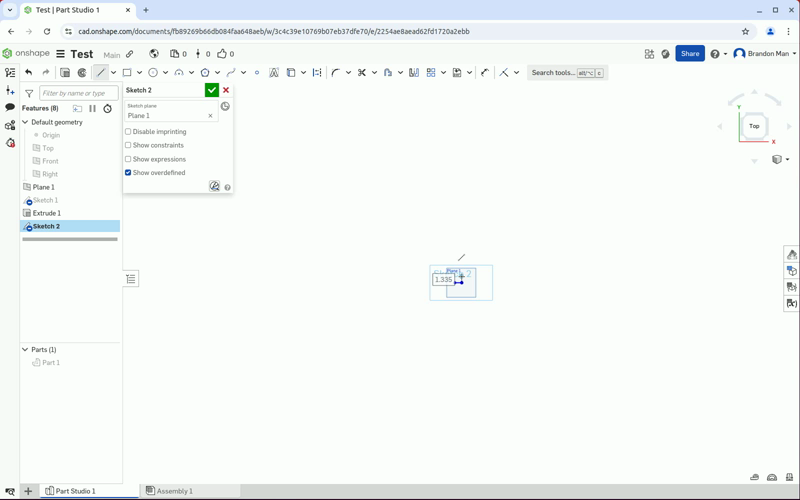
mouse_move(492, 276)
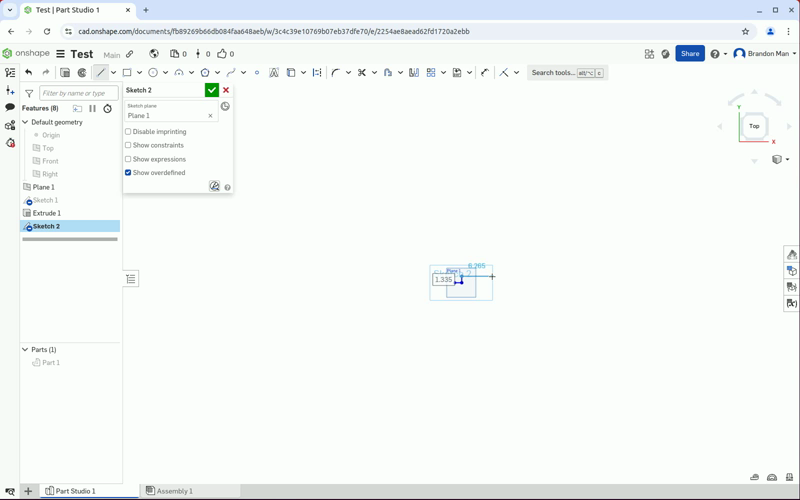
mouse_move(454, 276)
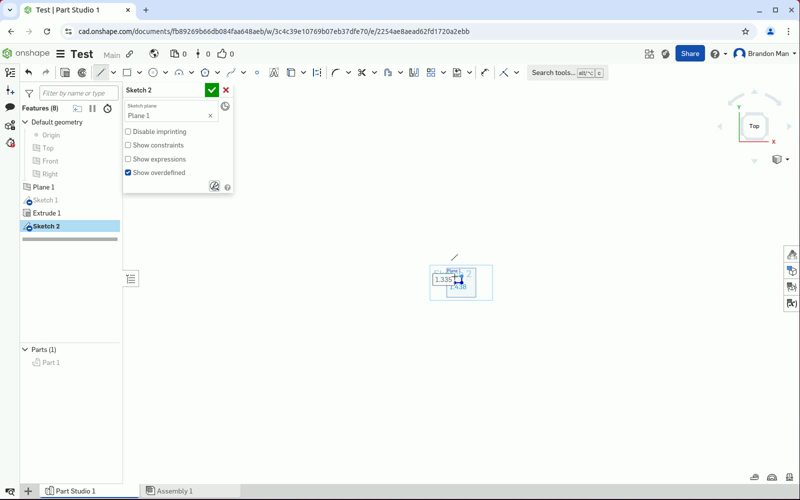
scroll(6)
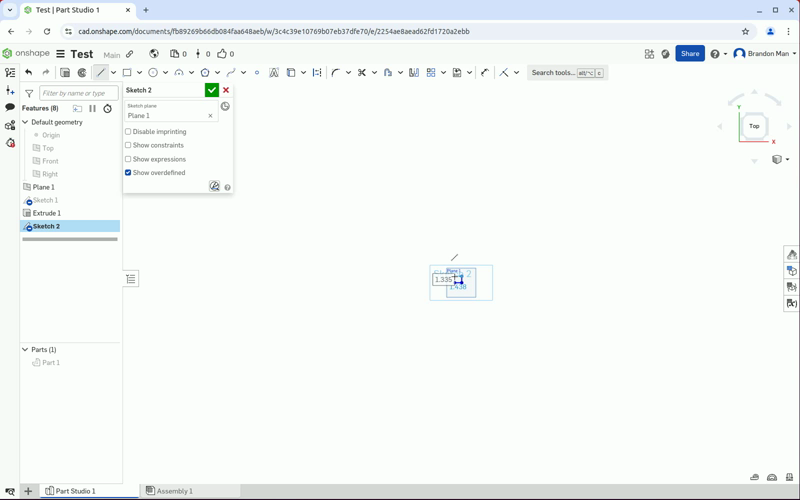
scroll(6)
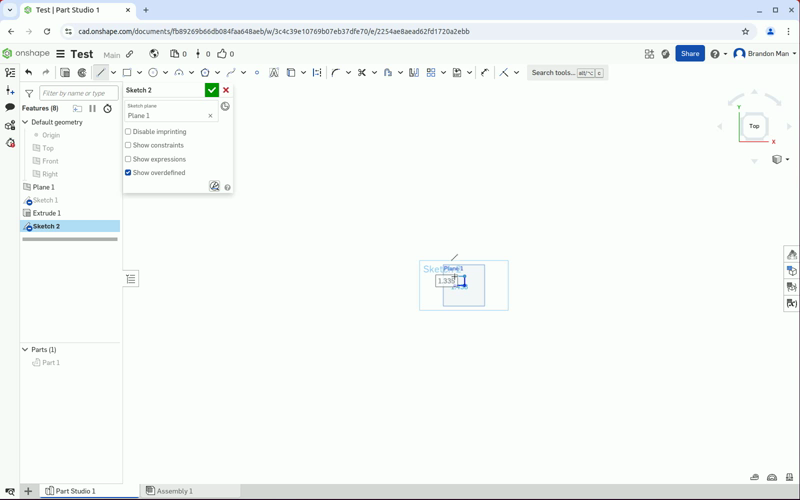
scroll(6)
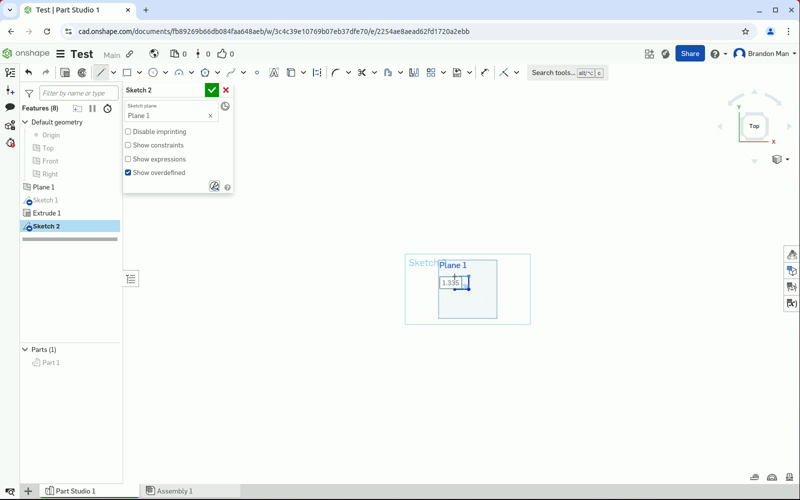
scroll(6)
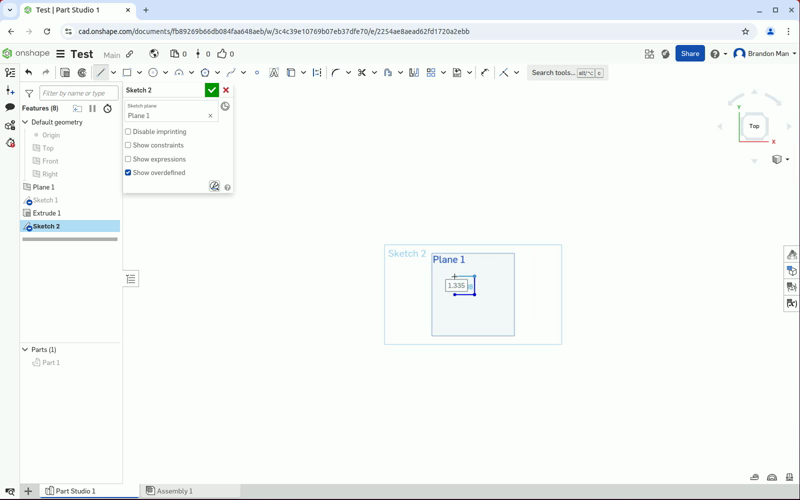
scroll(6)
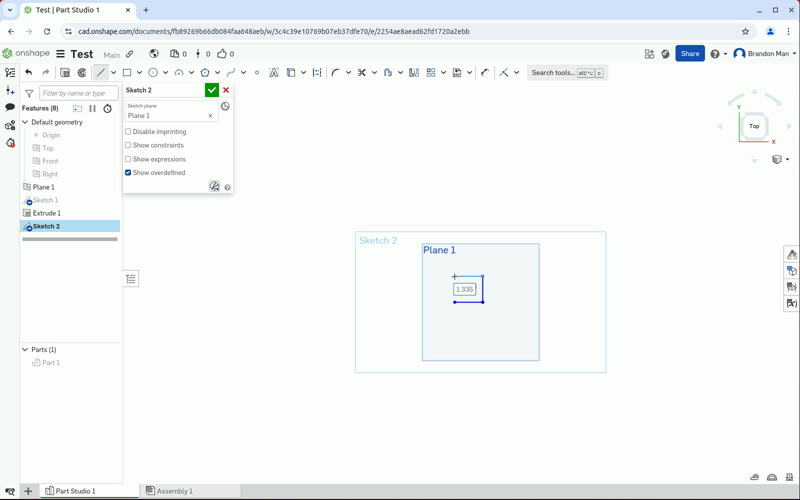
scroll(6)
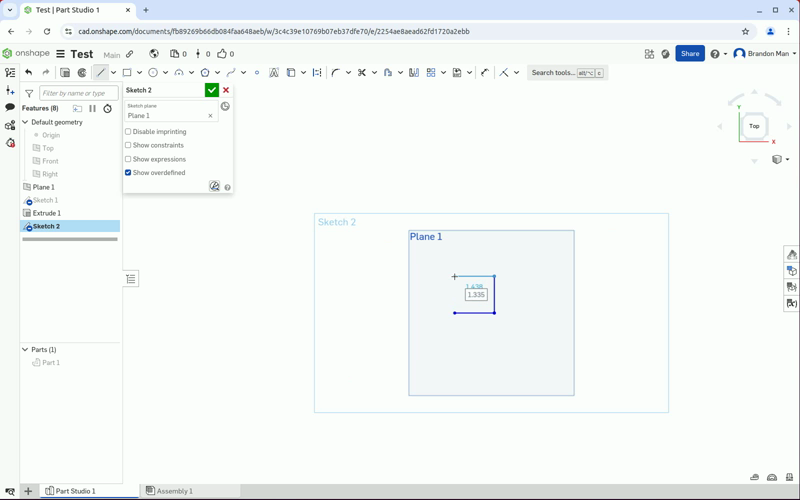
scroll(6)
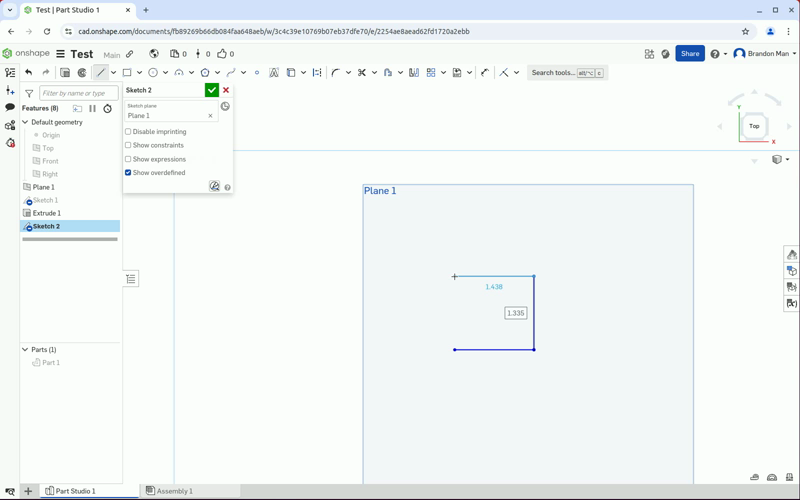
click(454, 276)
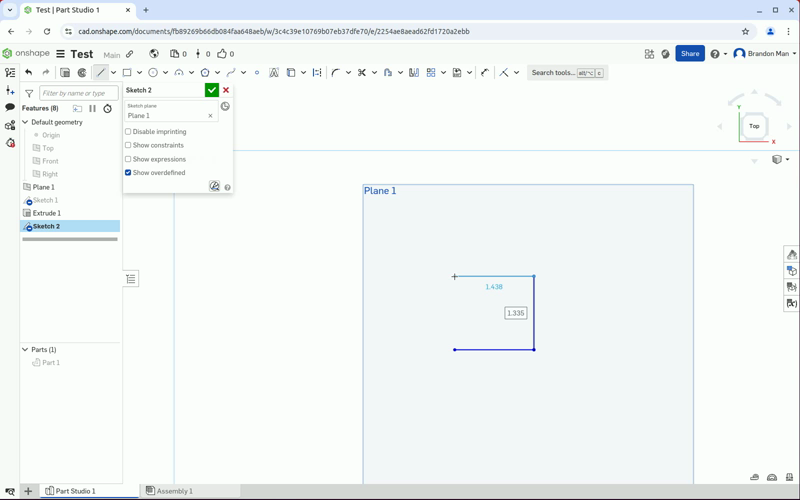
scroll(-6)
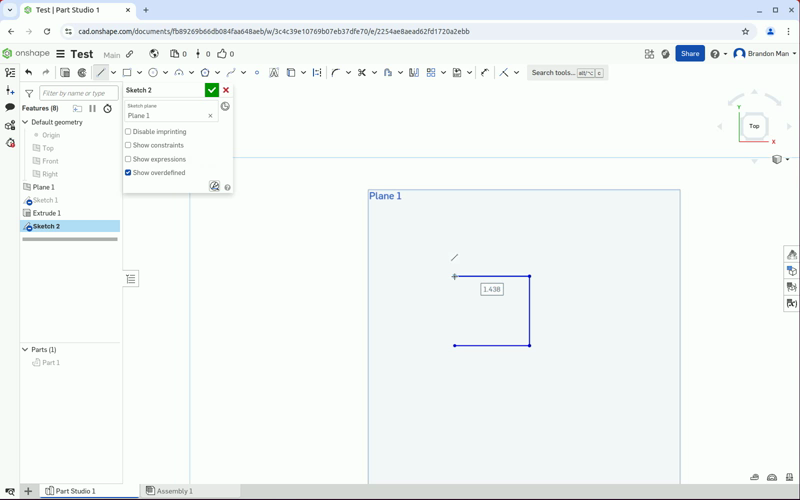
scroll(-6)
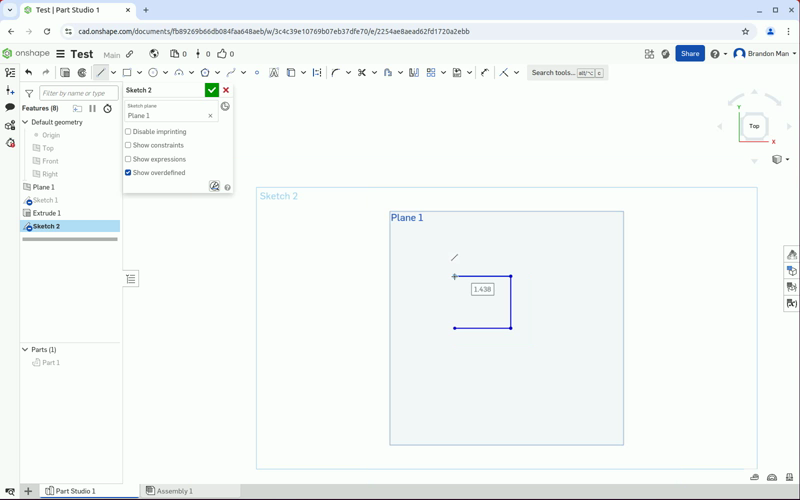
scroll(-6)
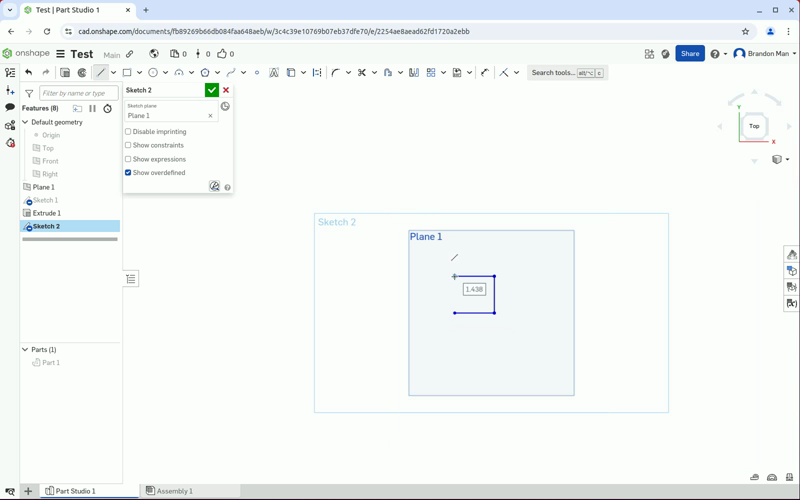
scroll(-6)
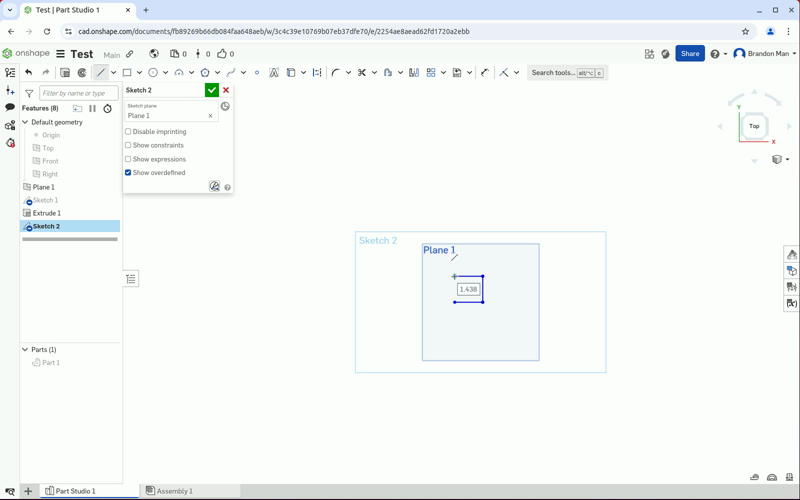
scroll(-6)
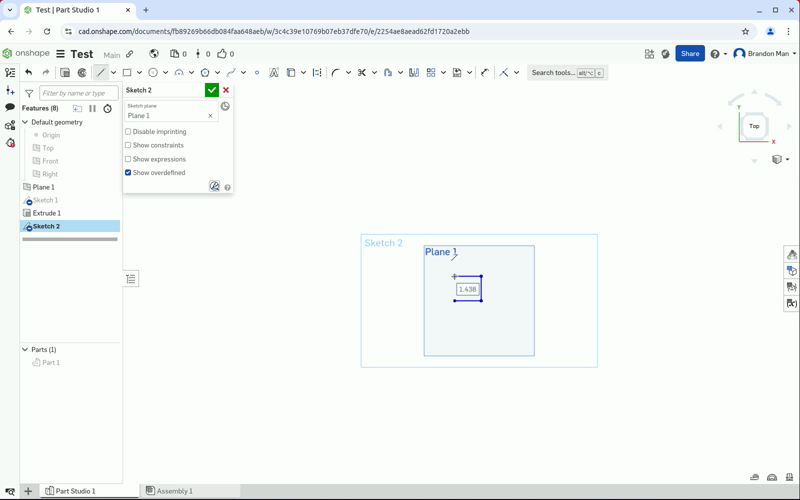
scroll(-6)
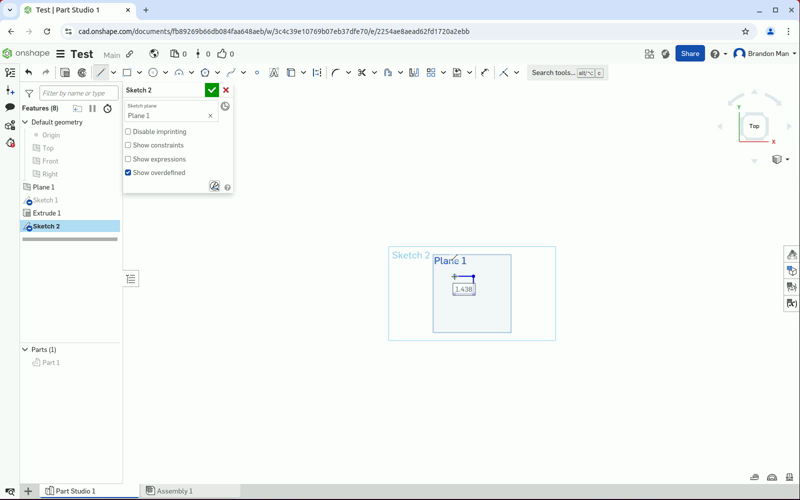
scroll(-6)
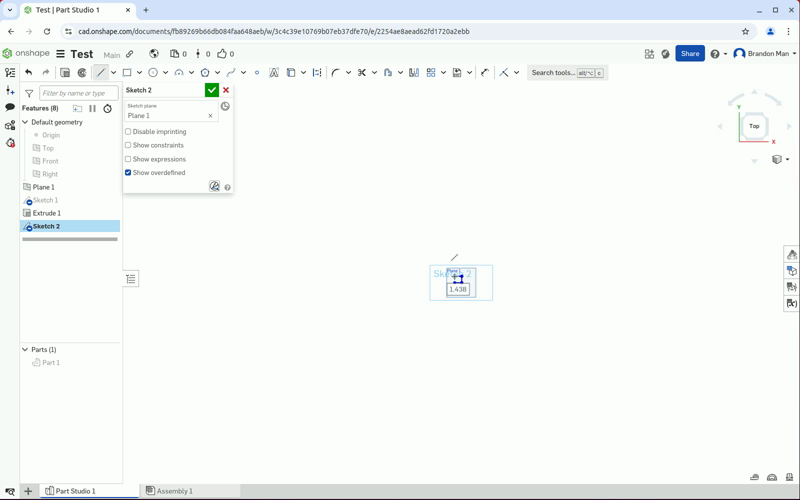
key_up(shift)
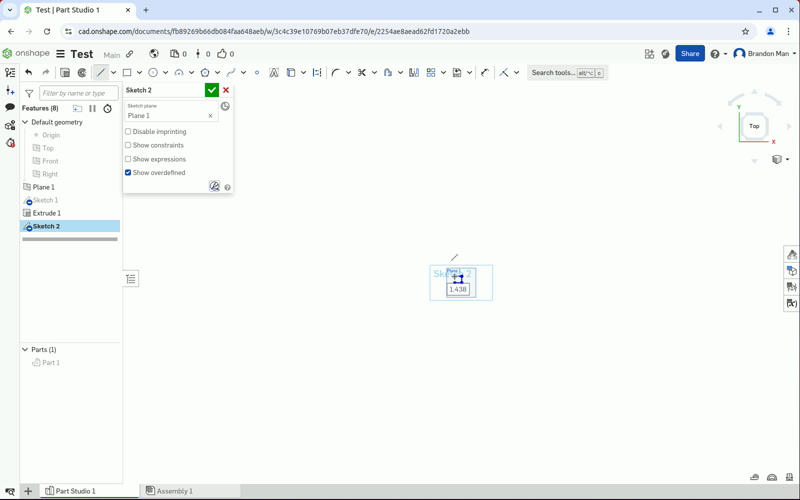
mouse_move(484, 276)
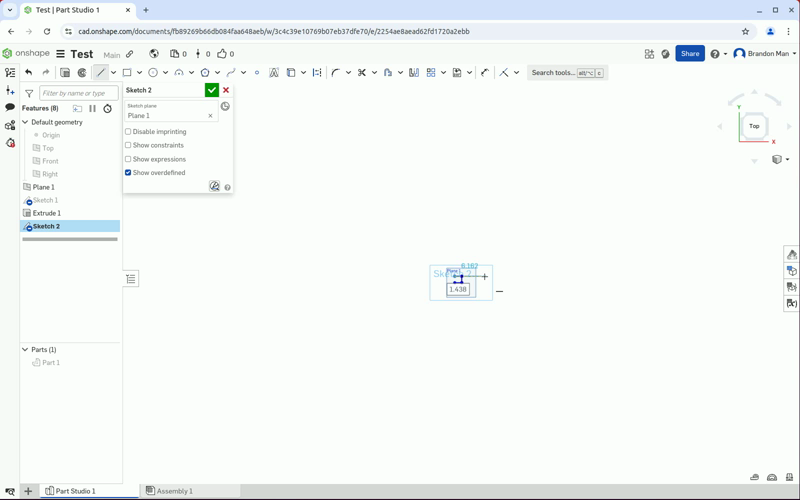
key_down(shift)
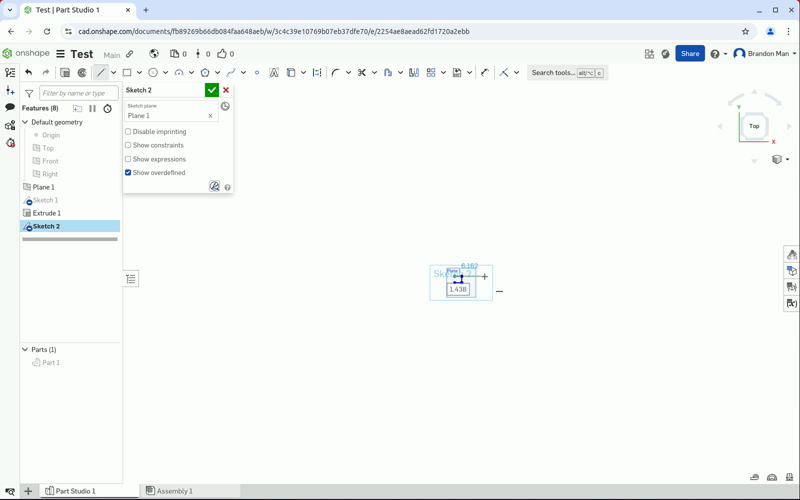
mouse_move(454, 282)
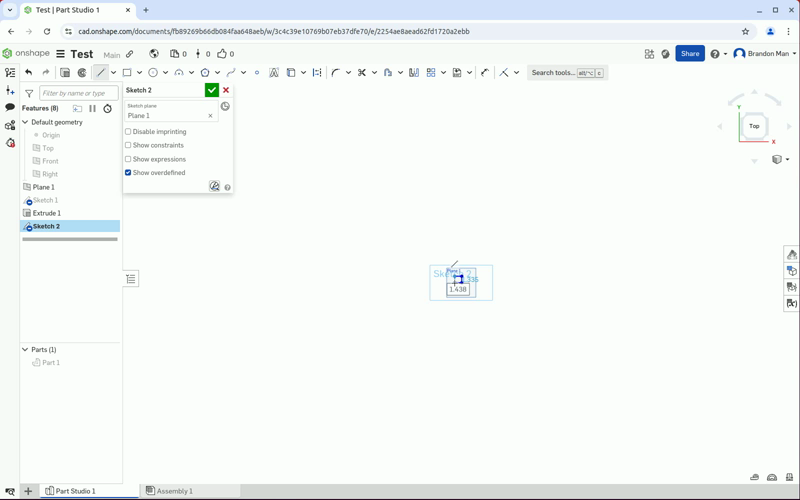
scroll(6)
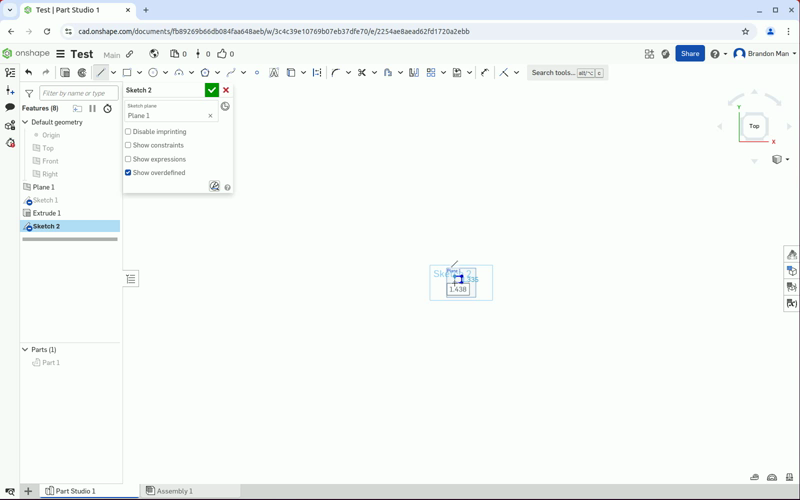
scroll(6)
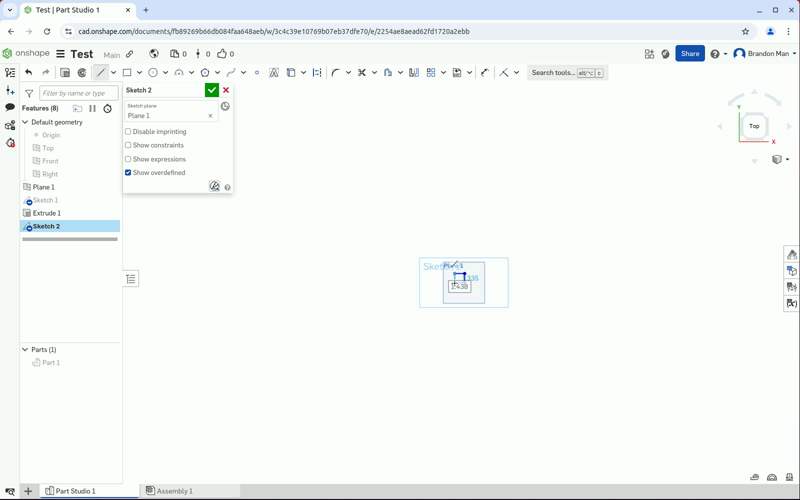
scroll(6)
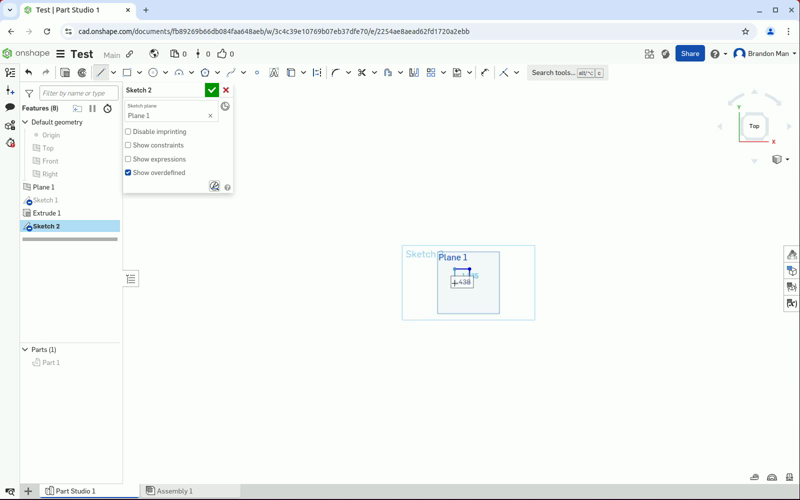
scroll(6)
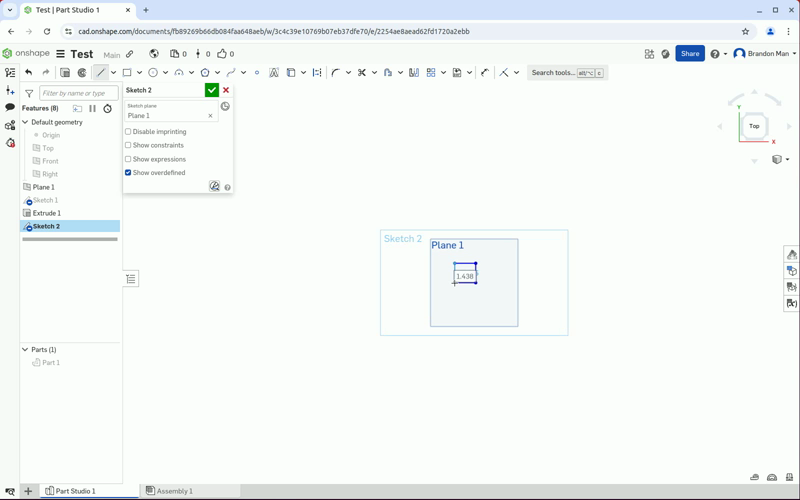
scroll(6)
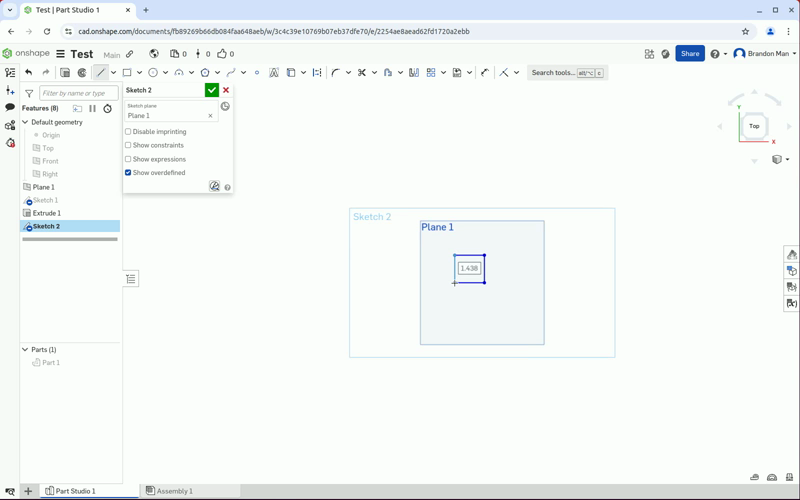
scroll(6)
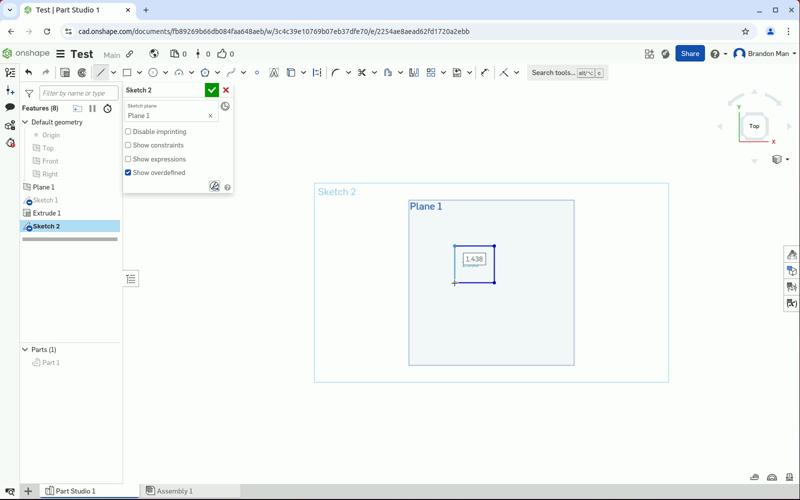
scroll(6)
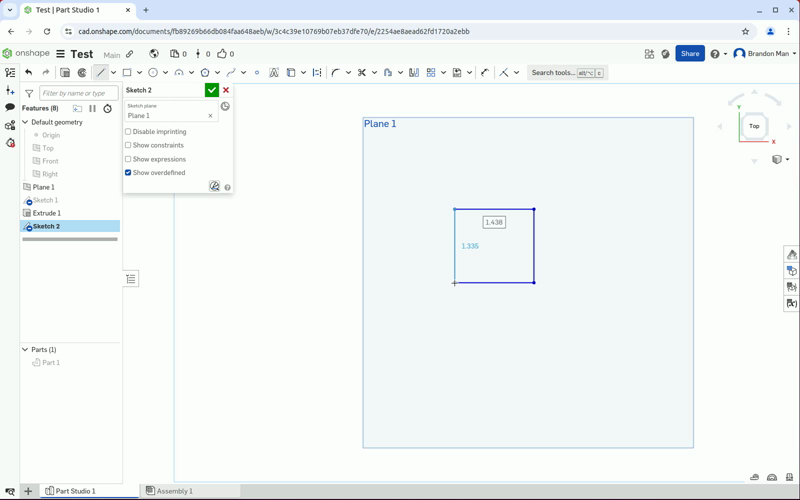
key_up(shift)
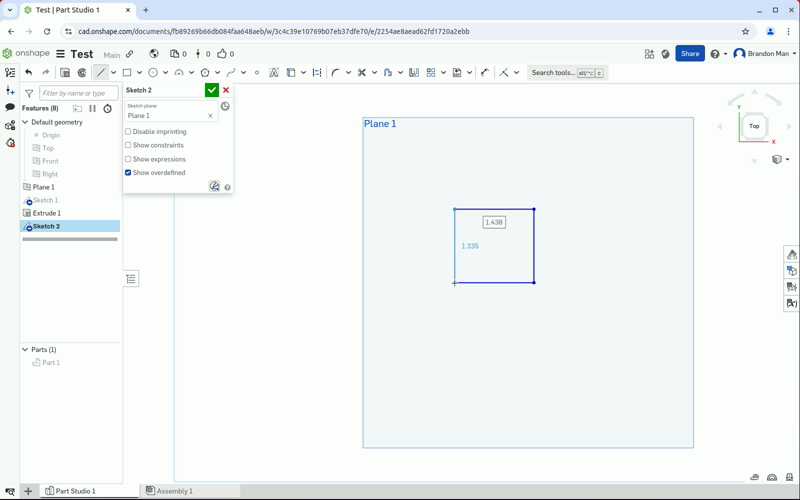
click(454, 282)
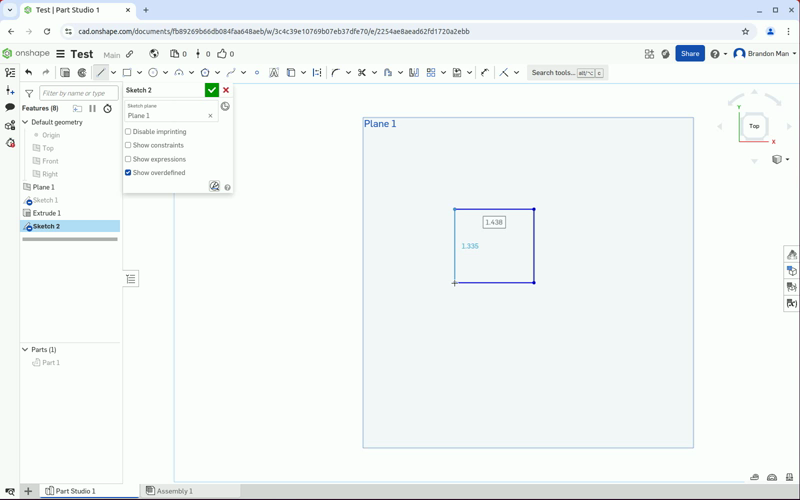
scroll(-6)
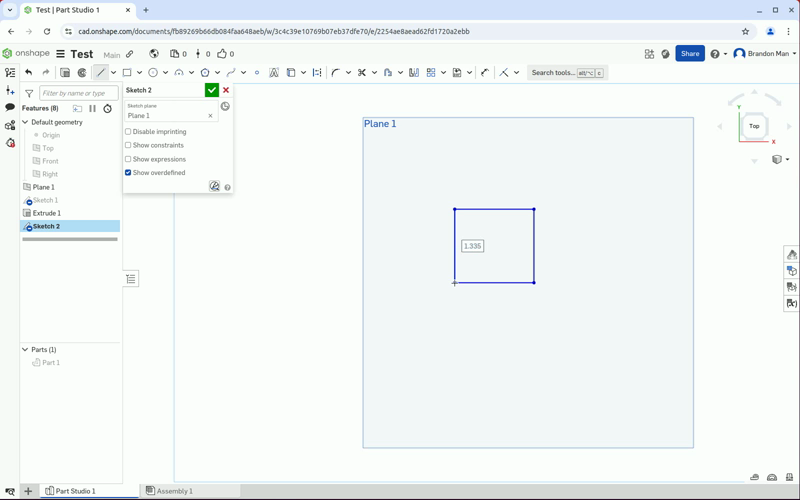
scroll(-6)
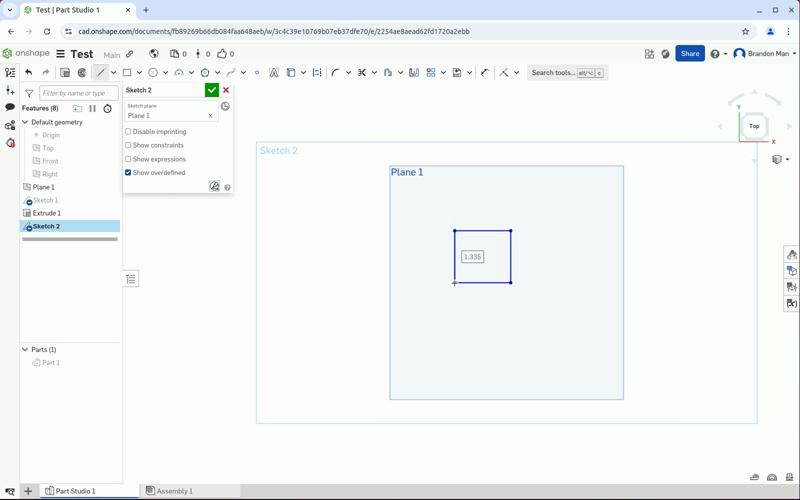
scroll(-6)
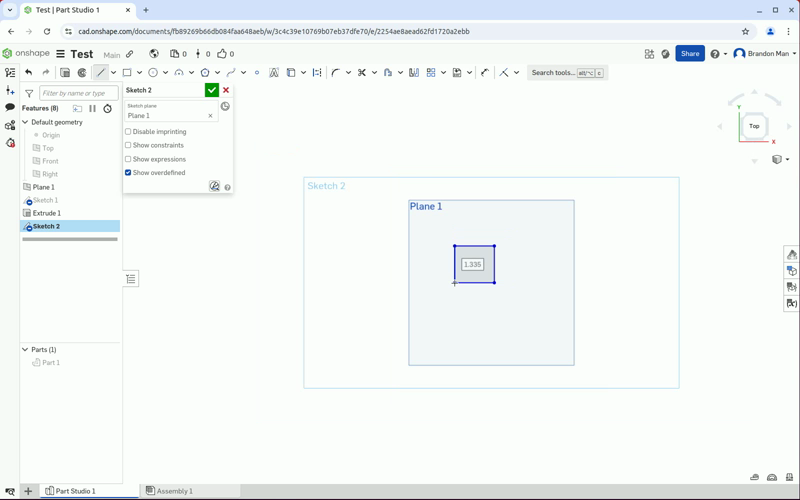
scroll(-6)
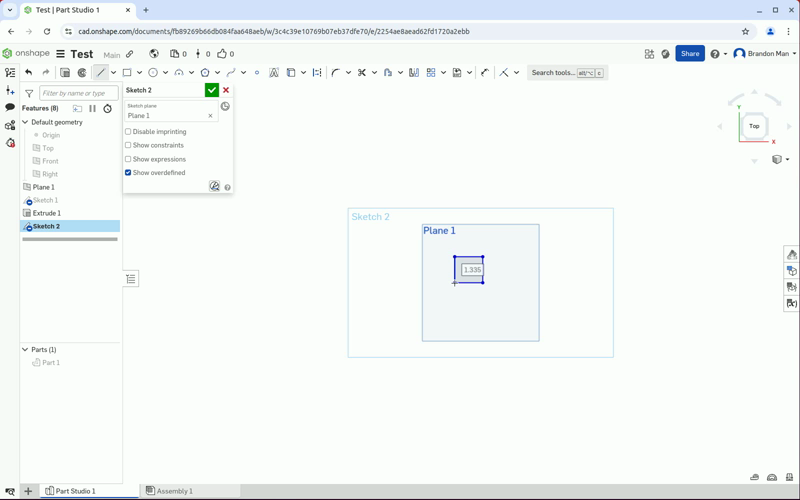
scroll(-6)
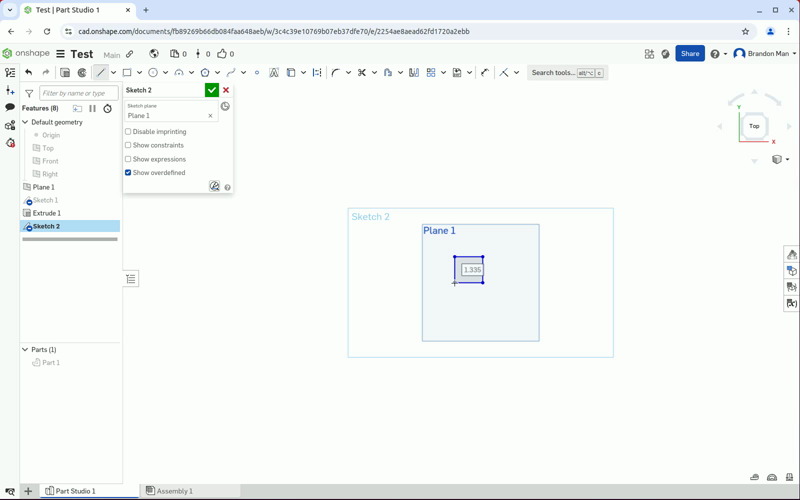
scroll(-6)
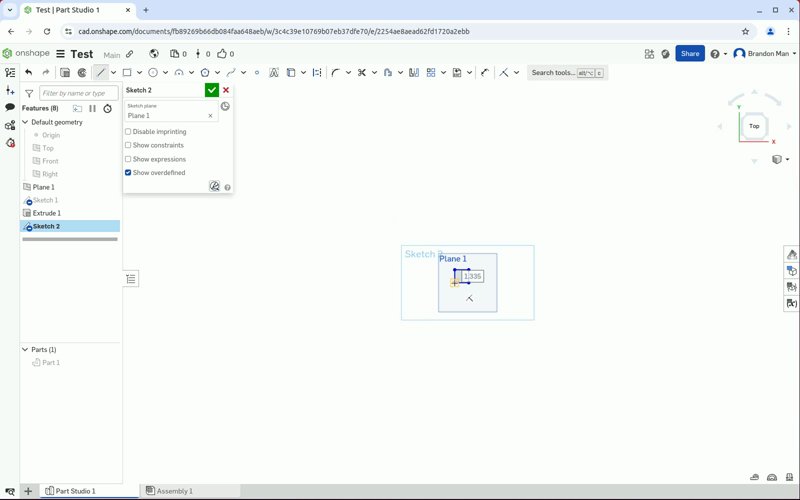
scroll(-6)
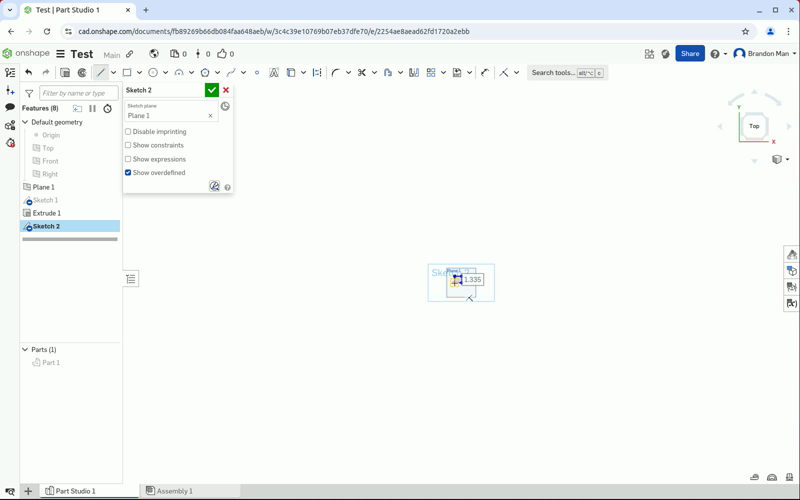
key(esc)
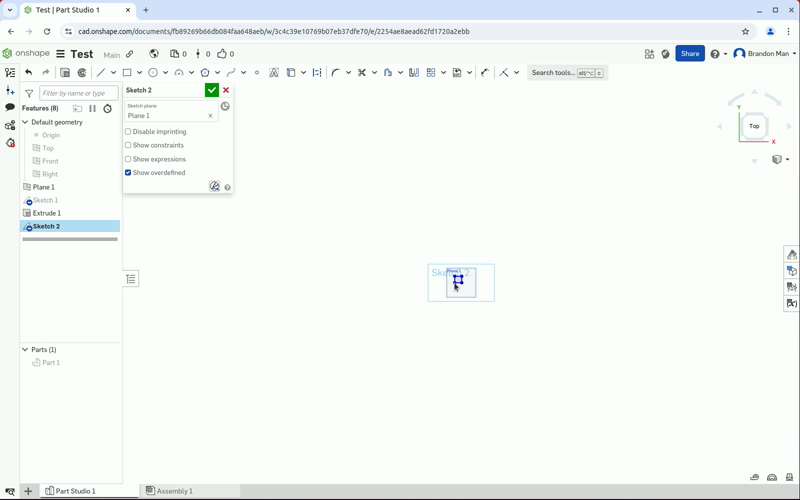
mouse_move(460, 276)
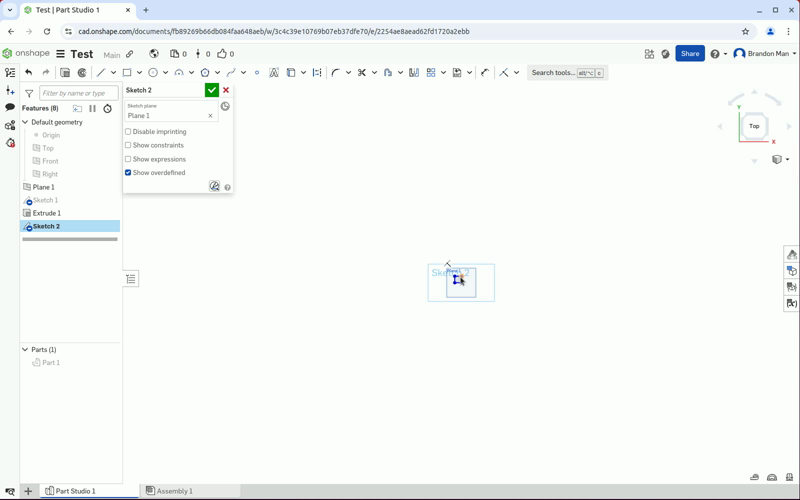
scroll(6)
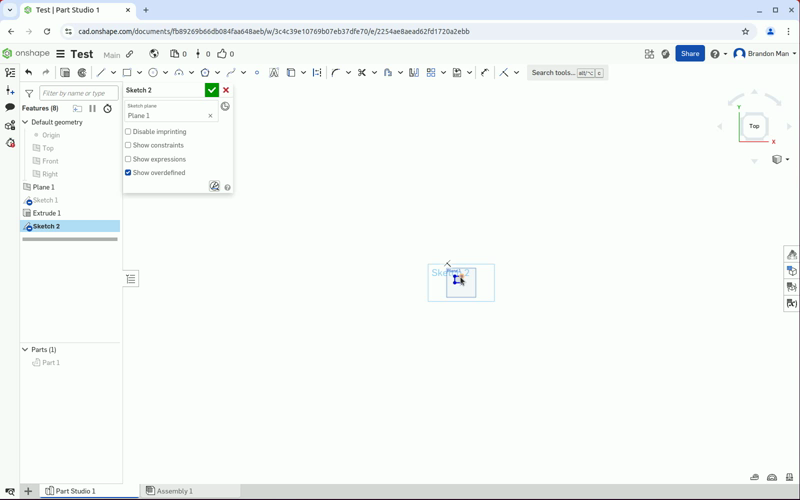
scroll(6)
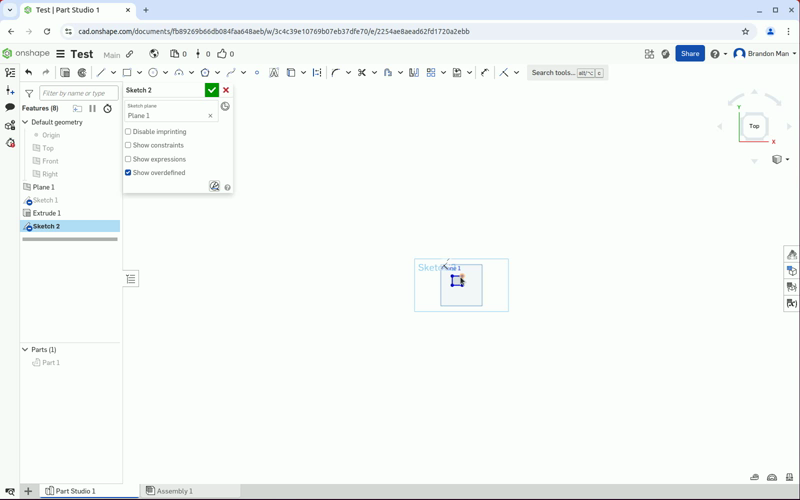
scroll(6)
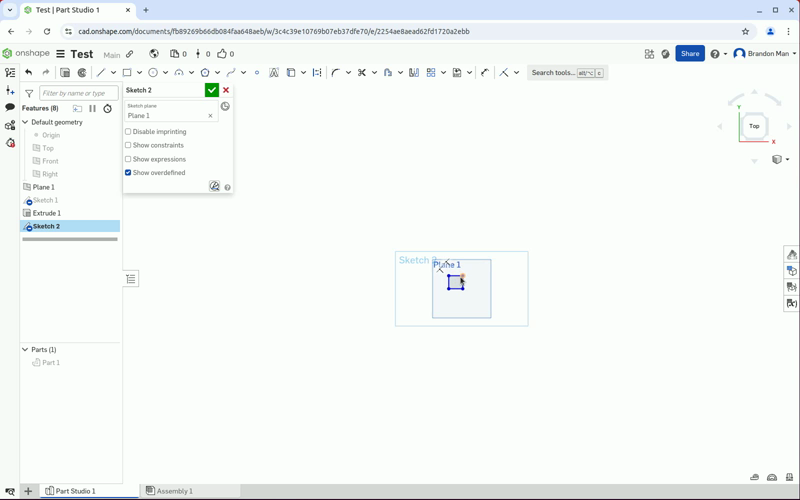
scroll(6)
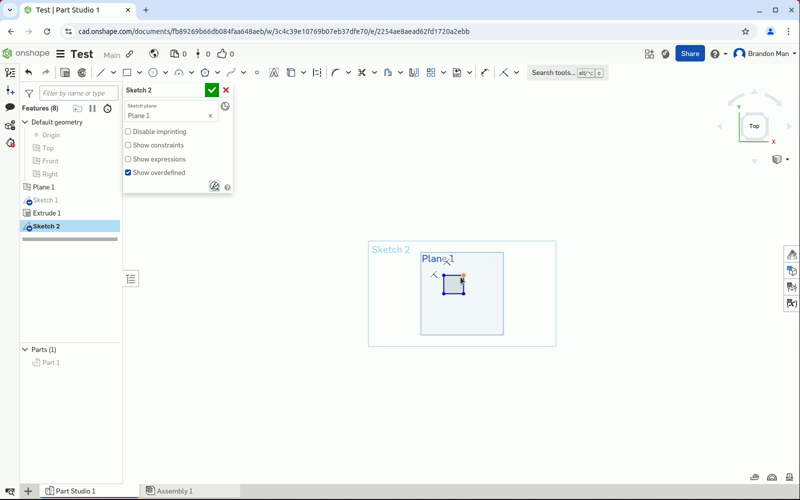
scroll(6)
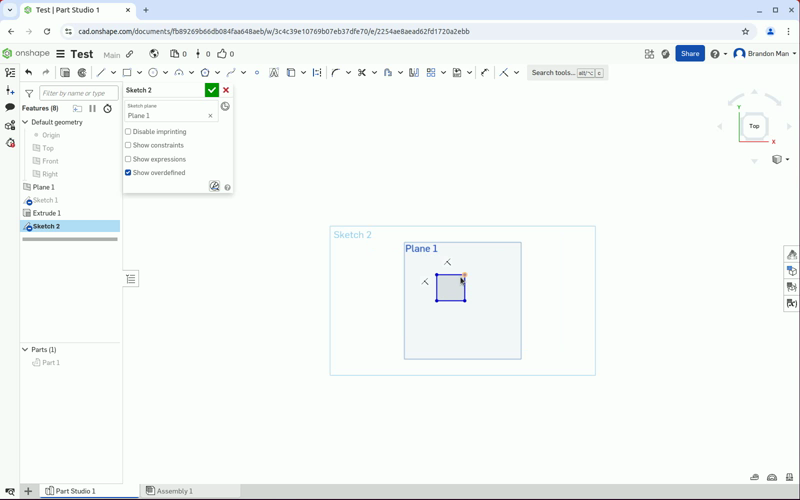
scroll(6)
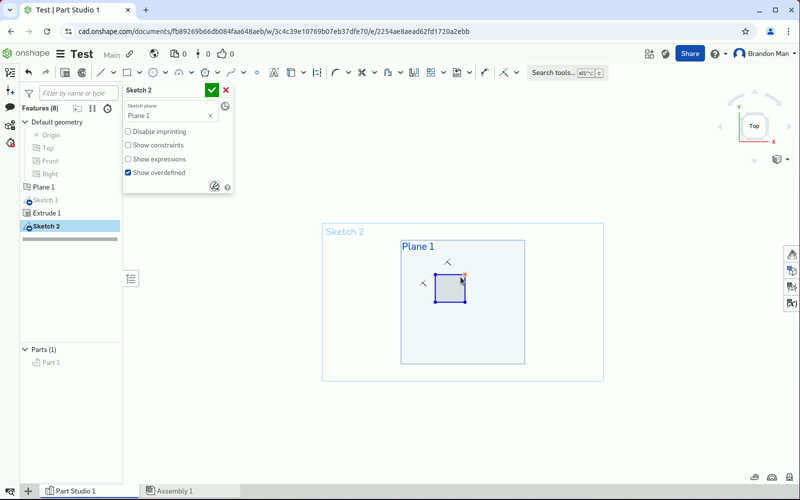
scroll(6)
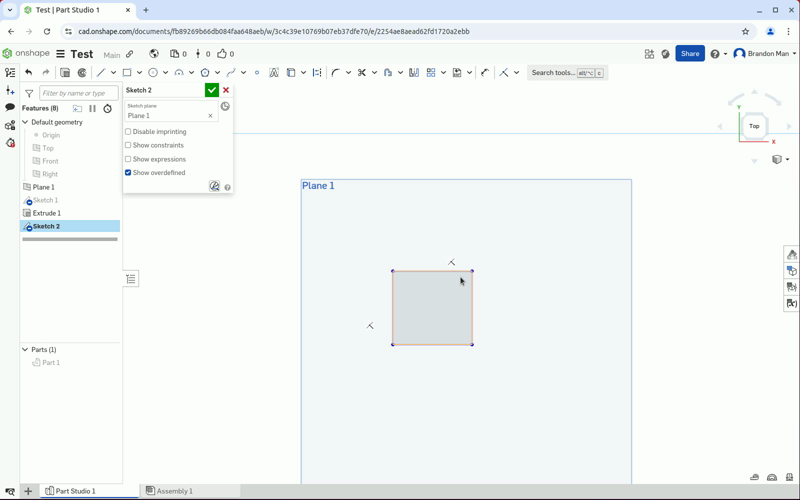
click(460, 276)
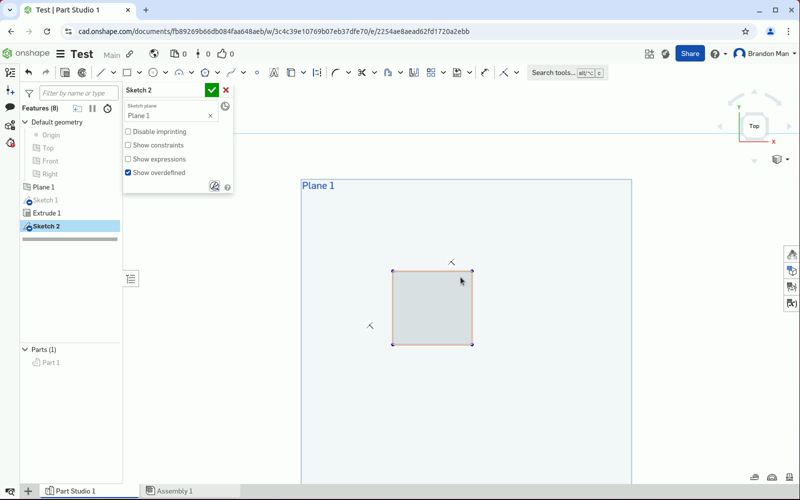
scroll(-6)
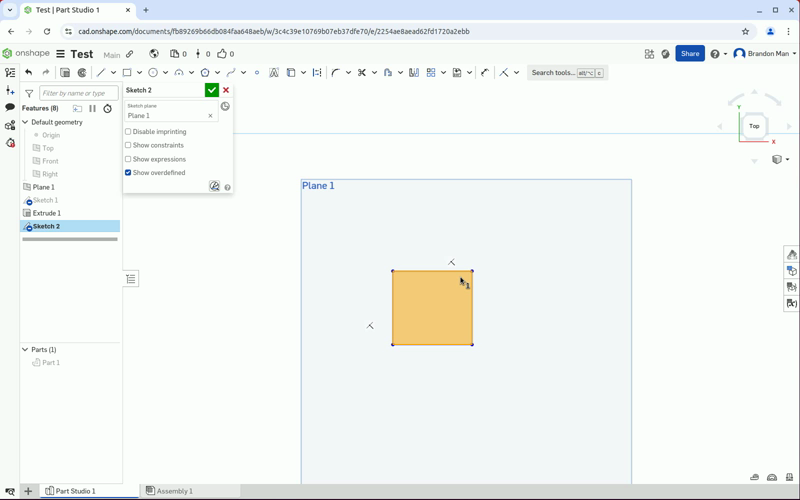
scroll(-6)
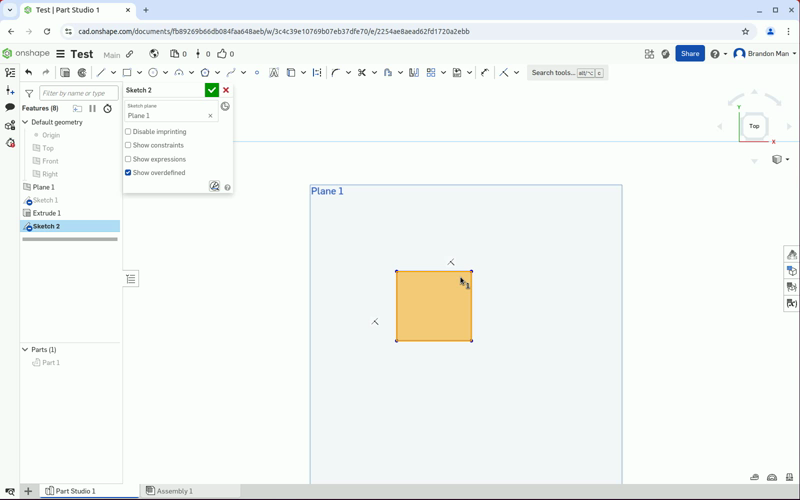
scroll(-6)
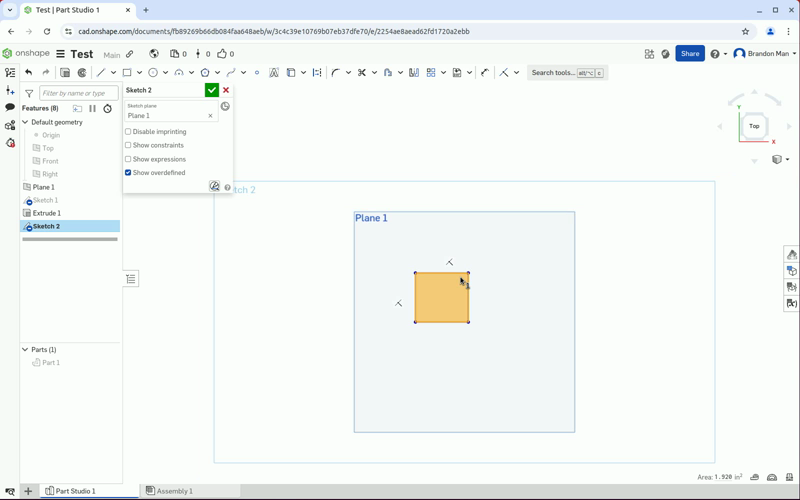
scroll(-6)
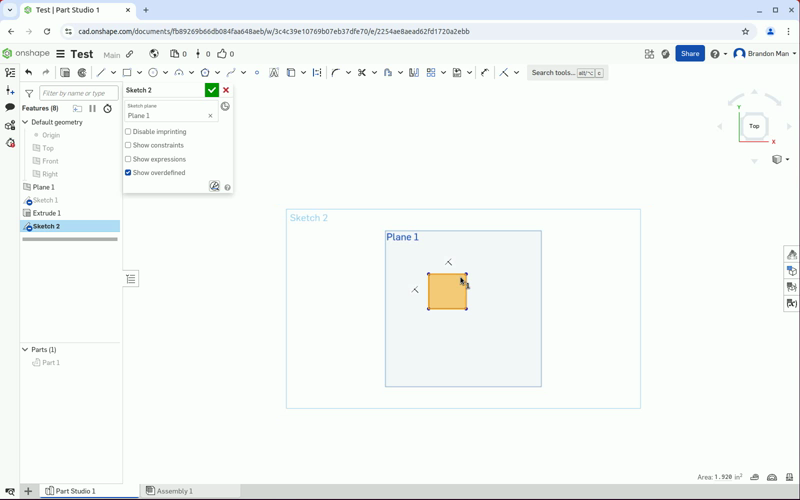
scroll(-6)
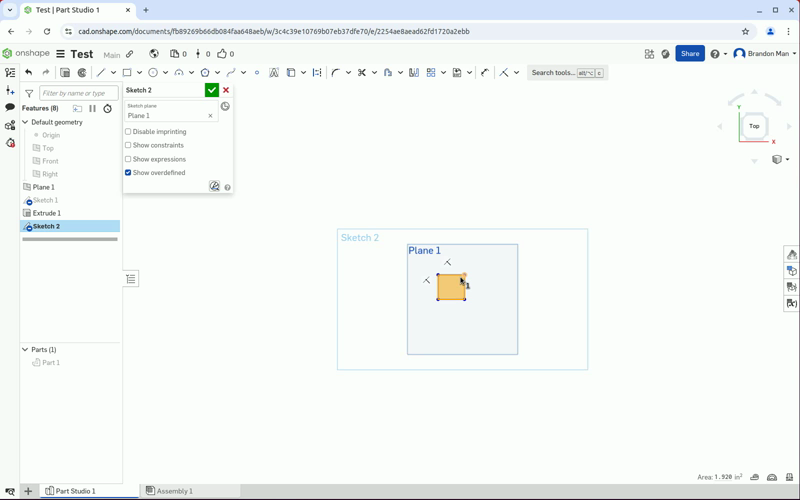
scroll(-6)
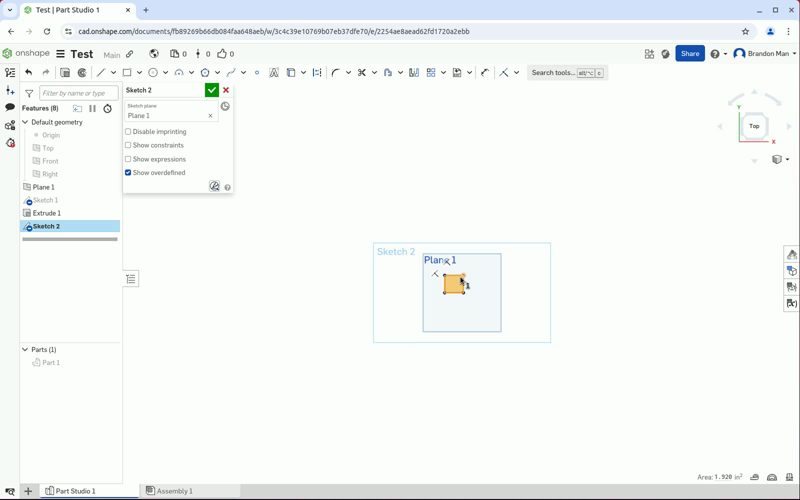
scroll(-6)
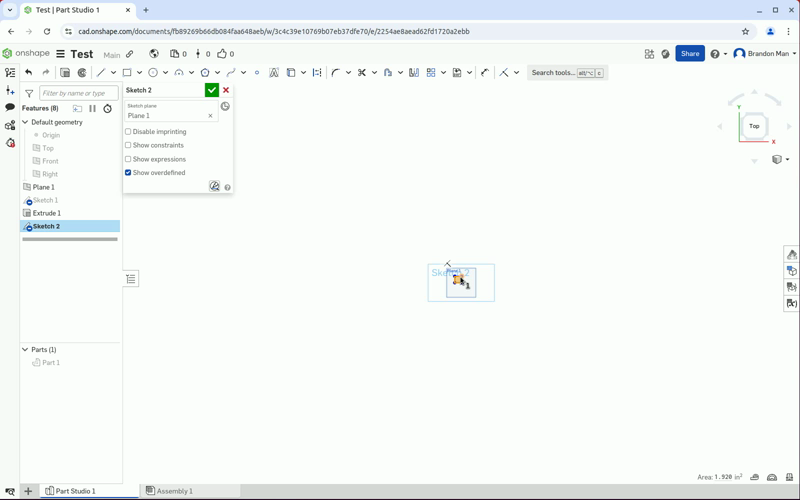
mouse_move(73, 352)
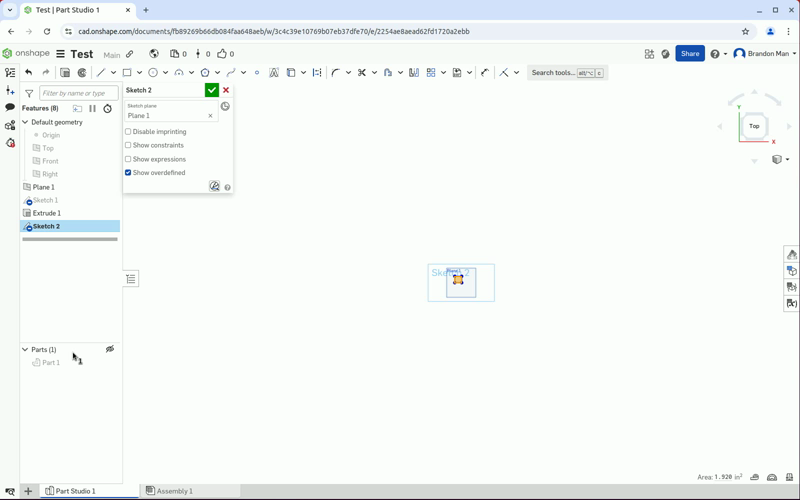
key(shift+y)
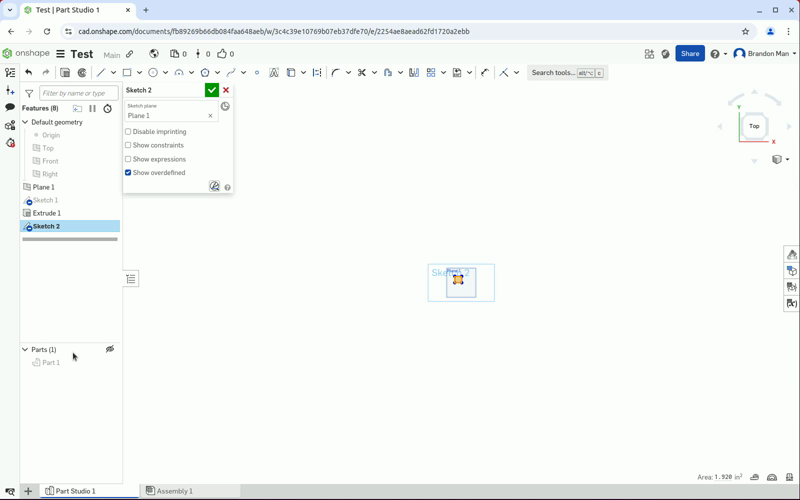
key(shift+e)
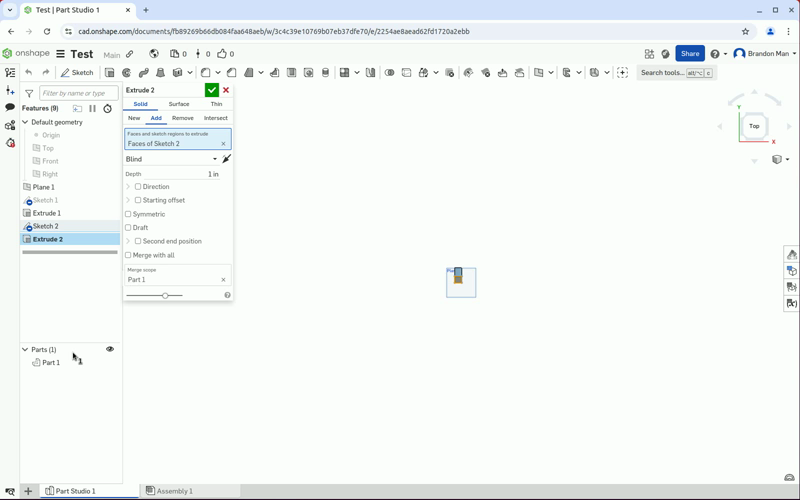
mouse_move(143, 106)
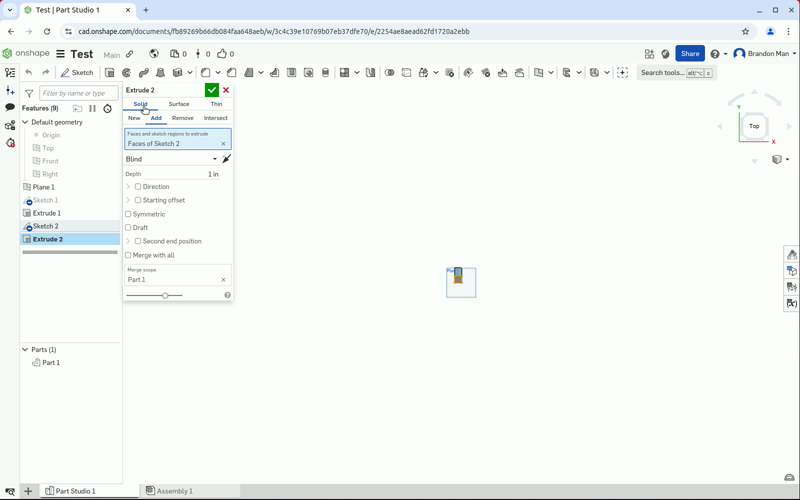
click(143, 106)
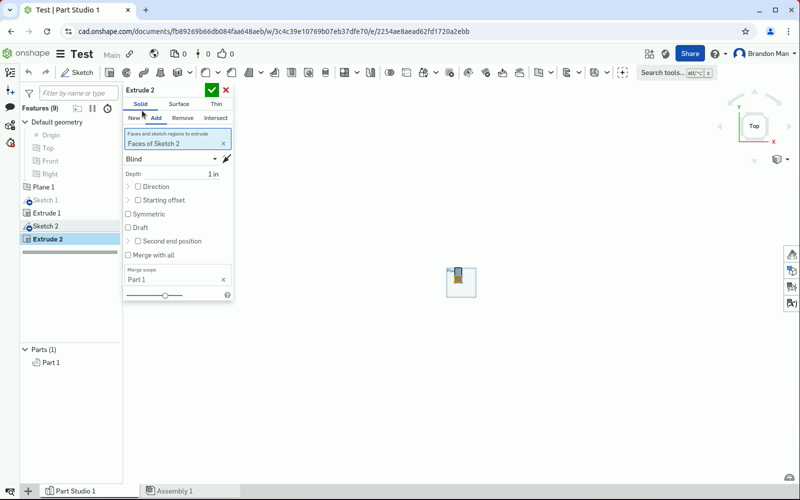
mouse_move(137, 120)
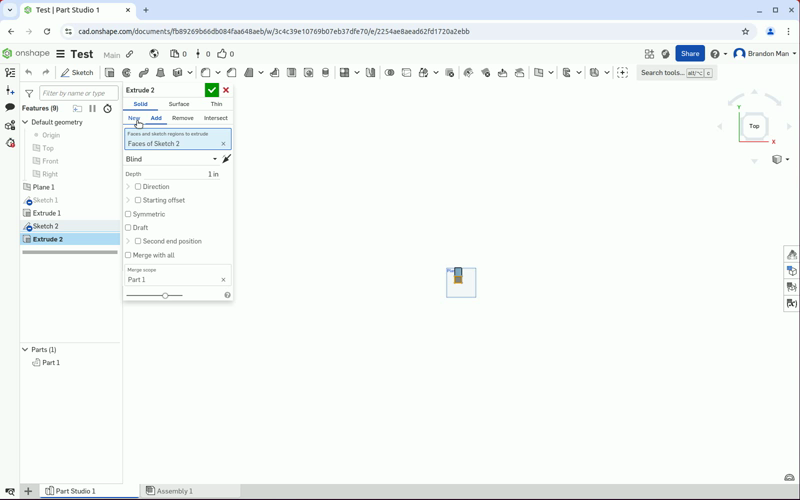
click(137, 120)
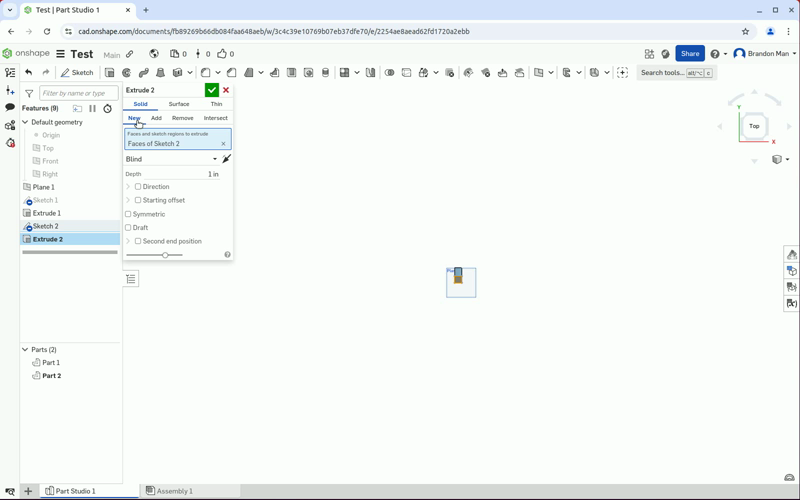
key(tab, 4)
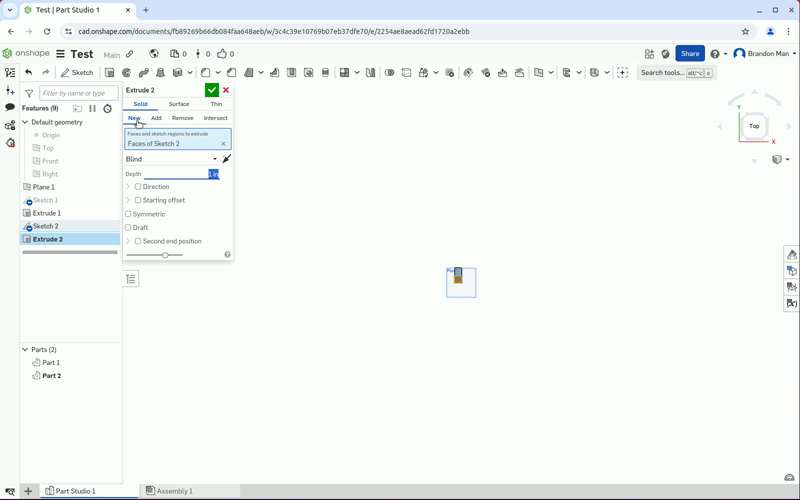
text(23.349)
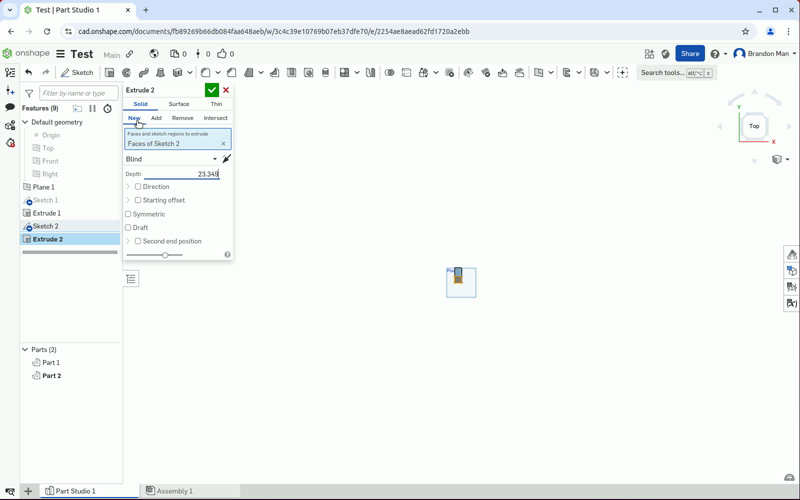
key(enter)
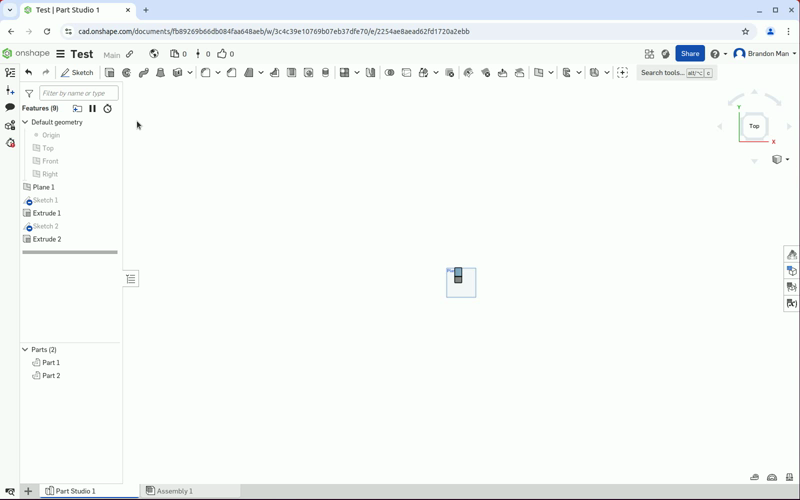
key(shift+h)
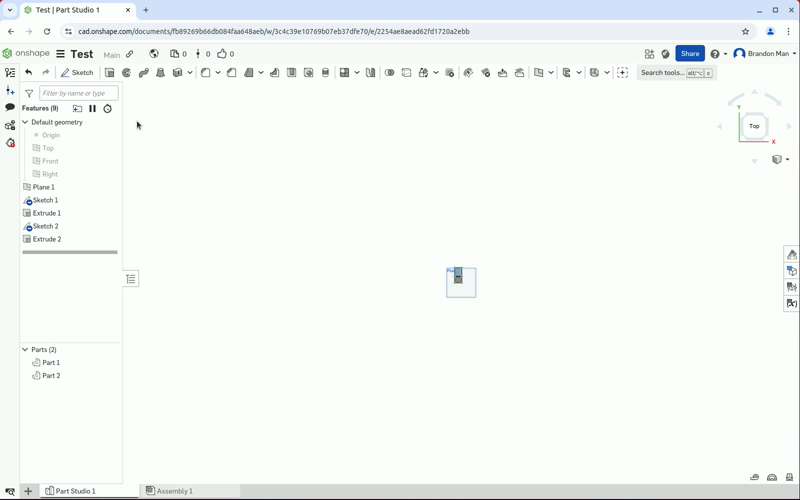
key(shift+h)
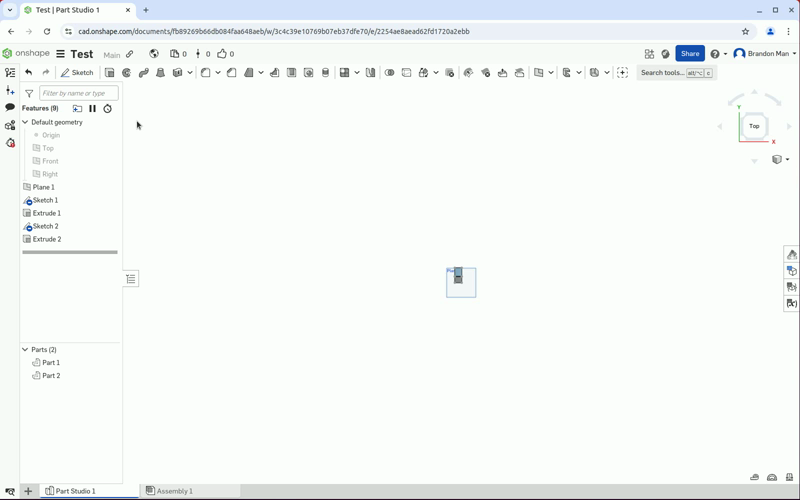
key(shift+7)
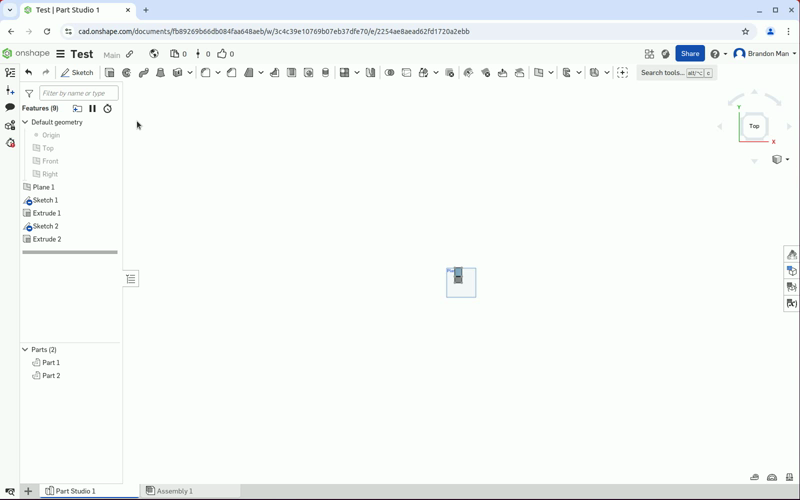
key(up, 3)
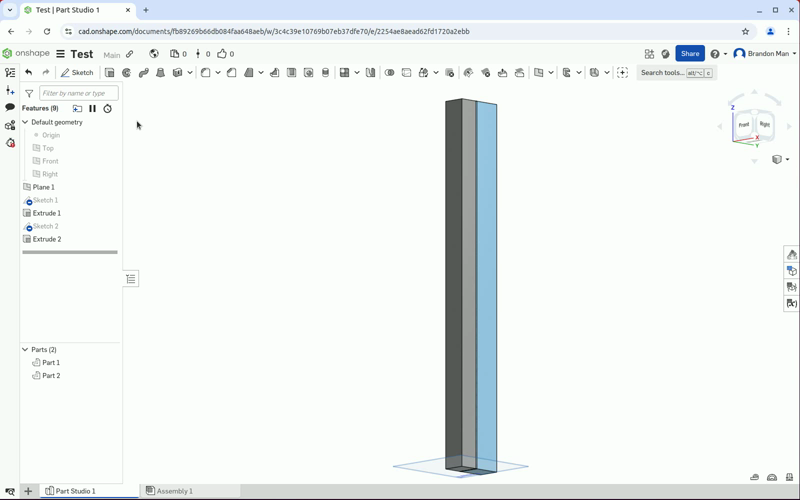
key(left, 3)
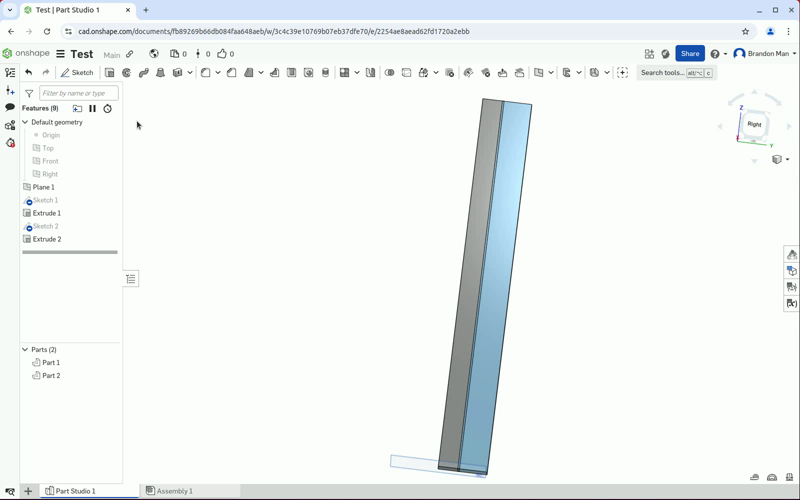
key(right, 3)
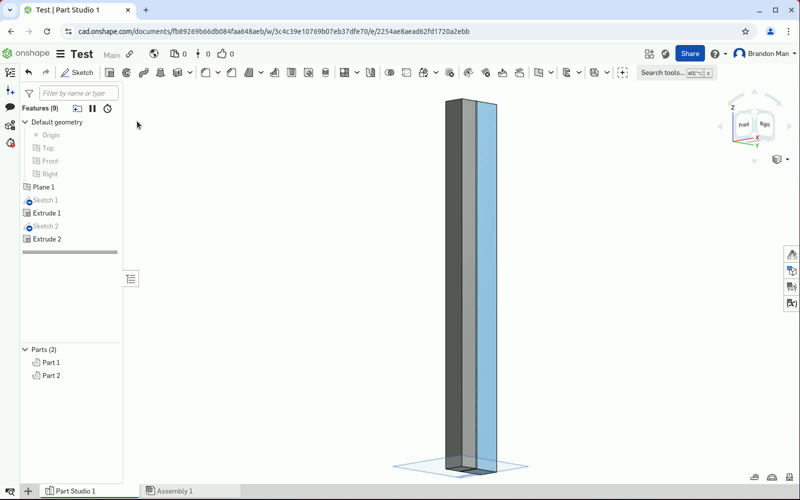
key(down, 3)
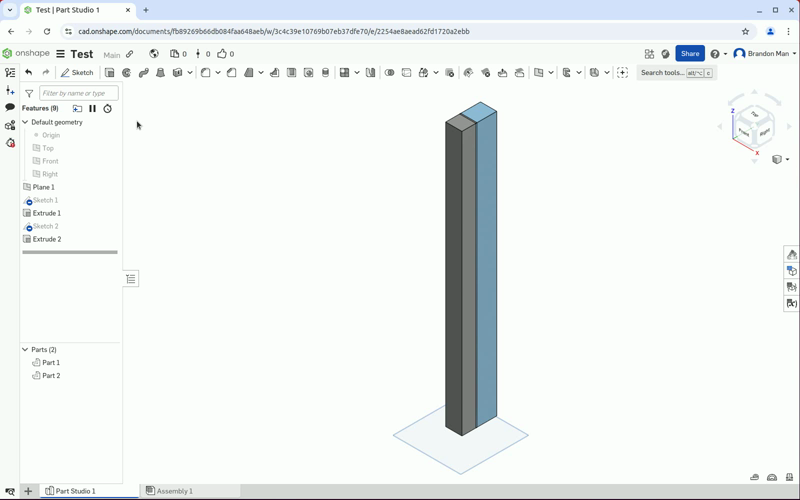
mouse_move(73, 189)
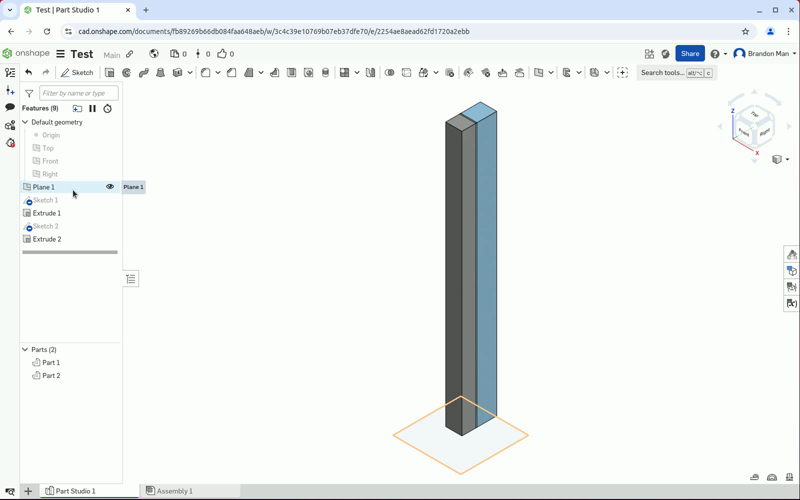
click(73, 189)